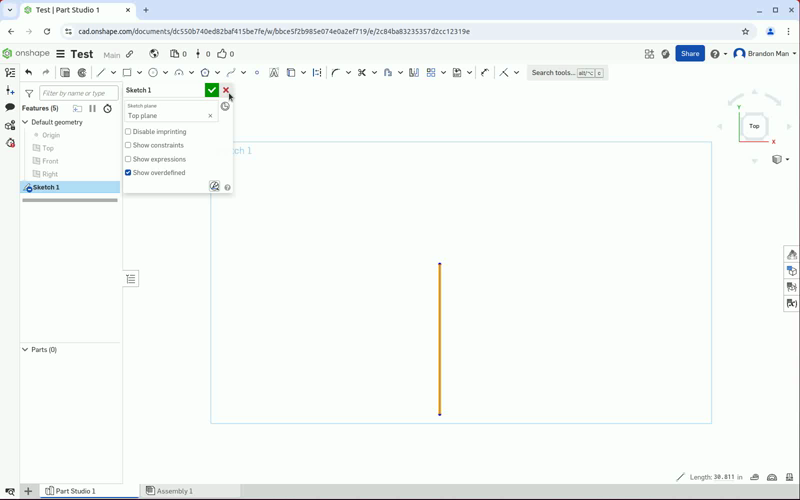
key(shift+h)
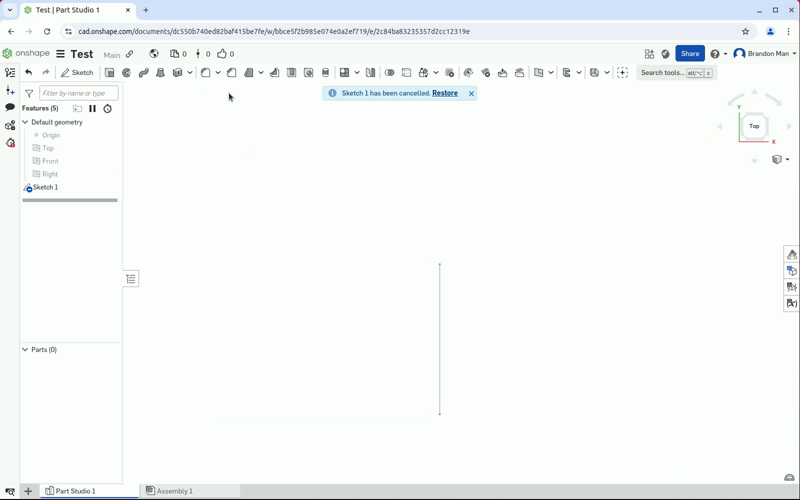
key(shift+s)
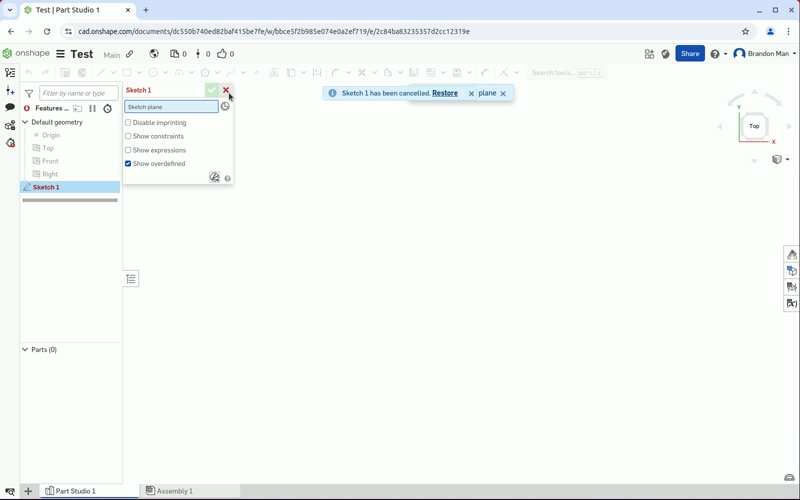
mouse_move(73, 150)
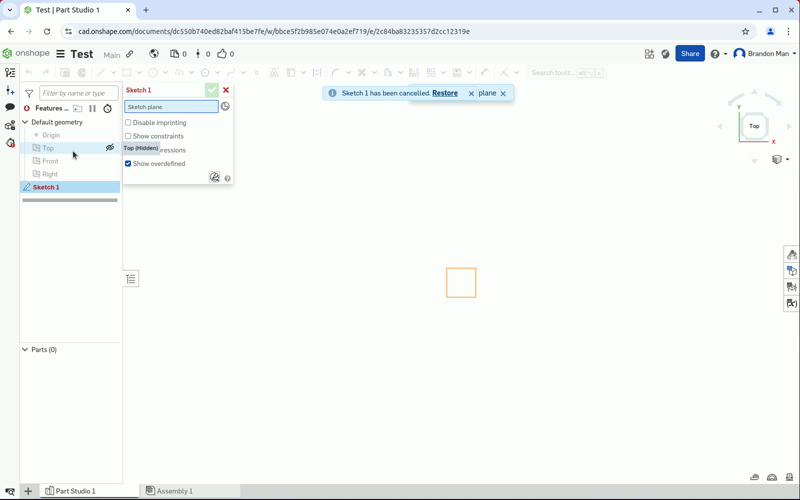
click(73, 150)
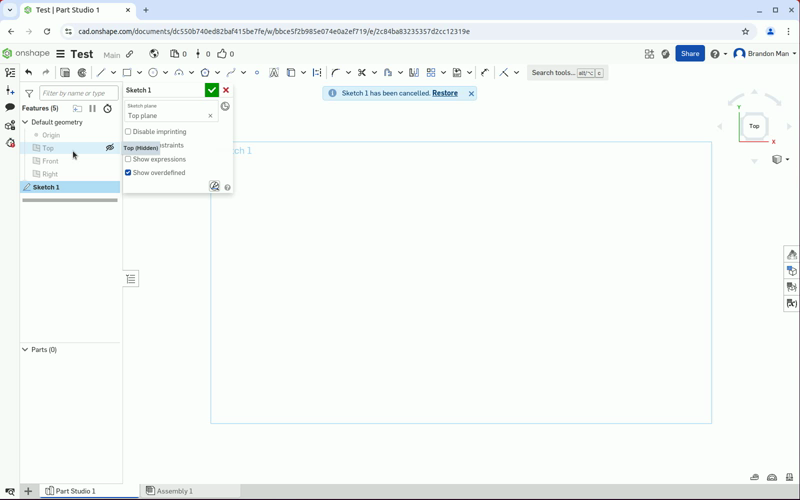
mouse_move(73, 352)
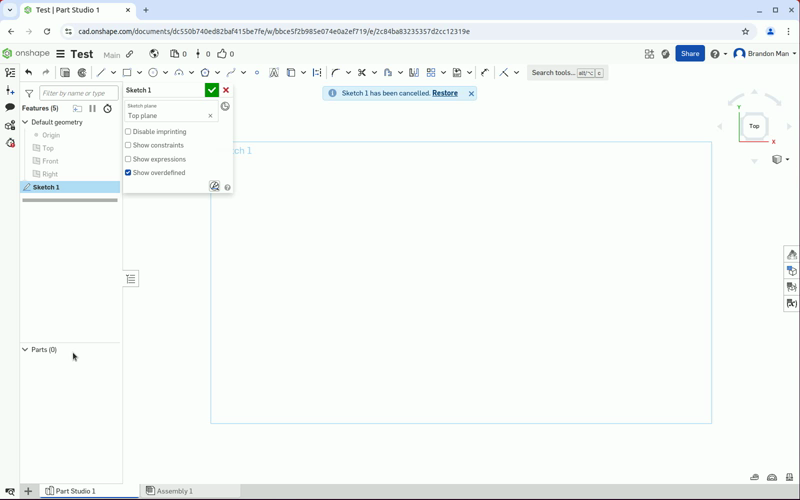
key(y)
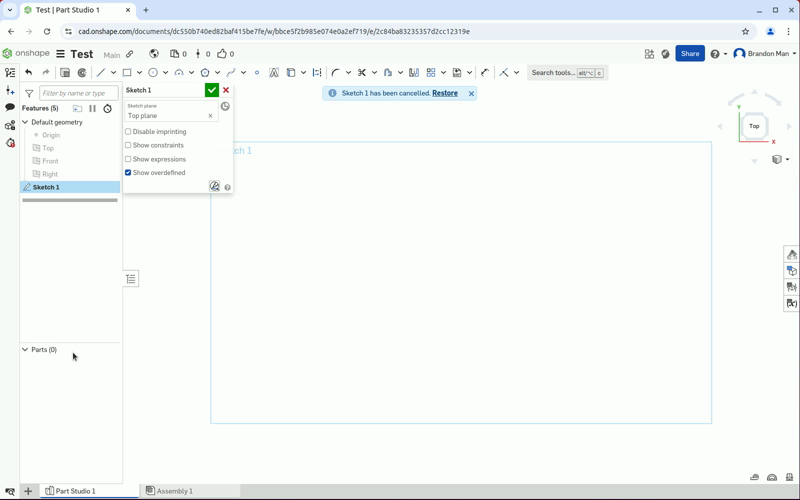
key(l)
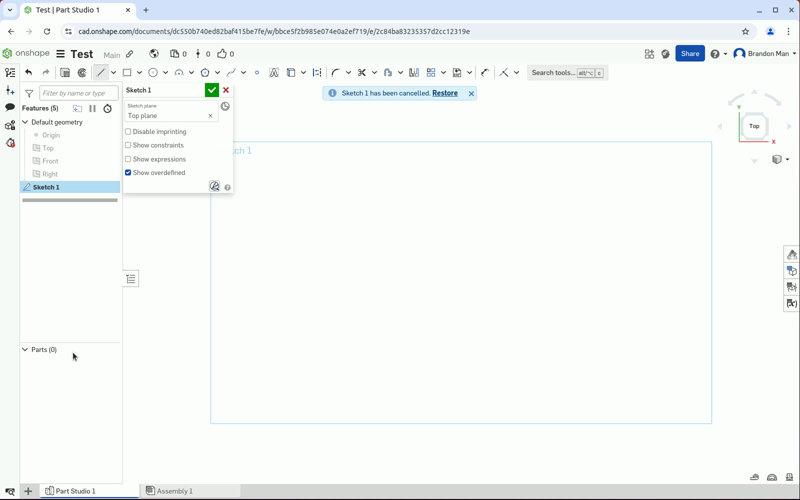
key_down(shift)
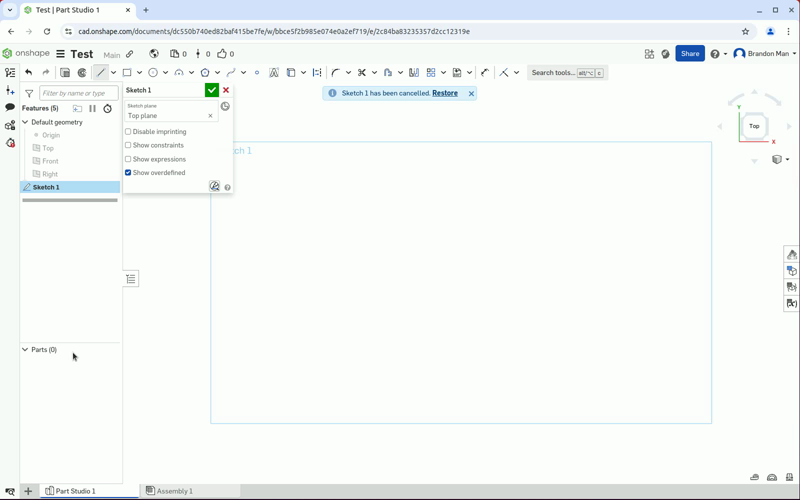
mouse_move(411, 287)
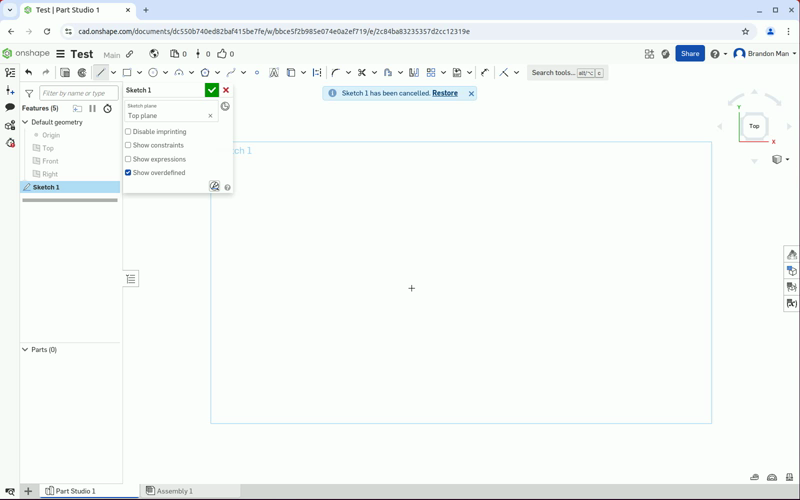
click(411, 287)
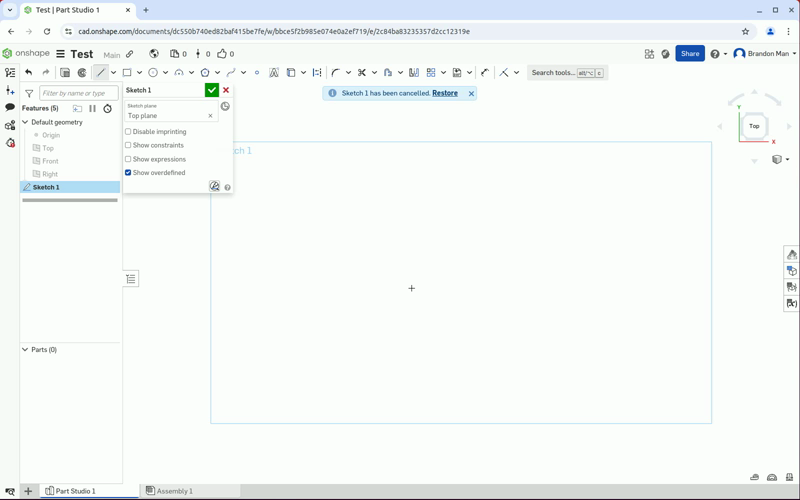
key_up(shift)
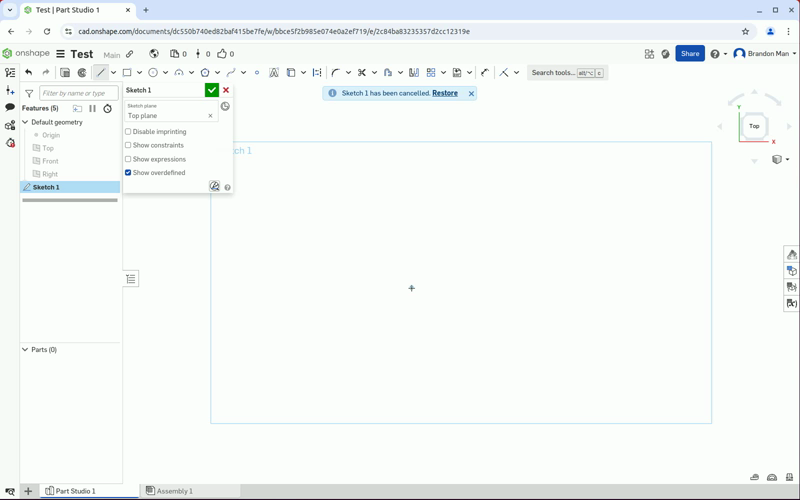
key_down(shift)
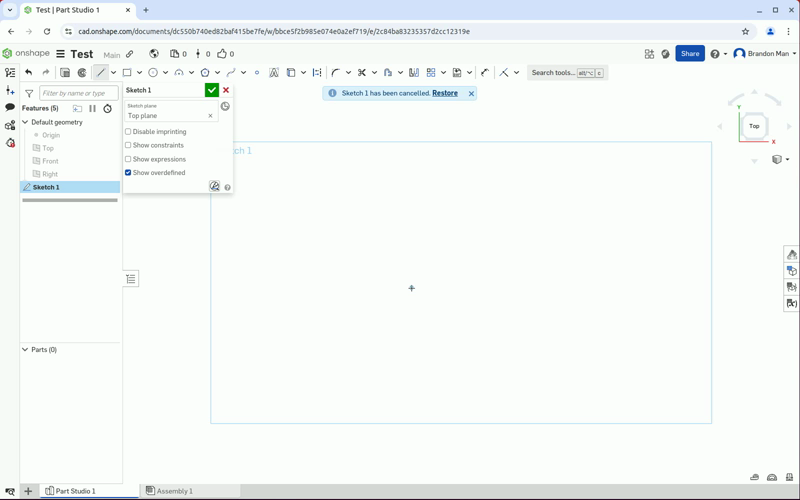
mouse_move(441, 287)
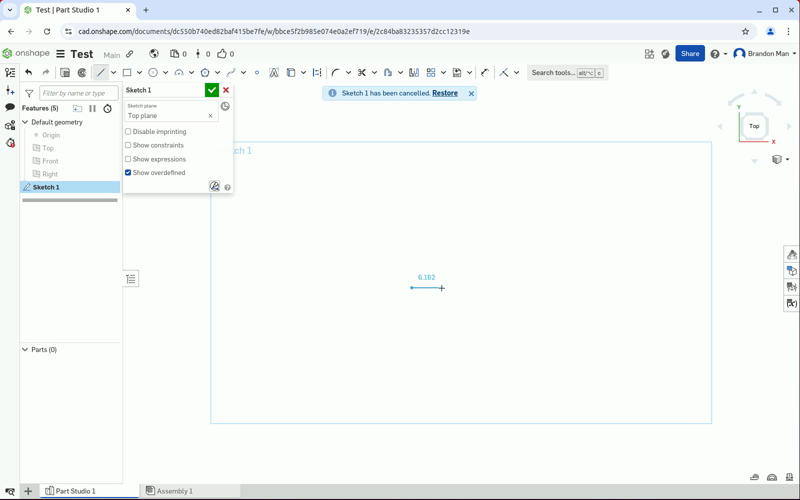
mouse_move(454, 287)
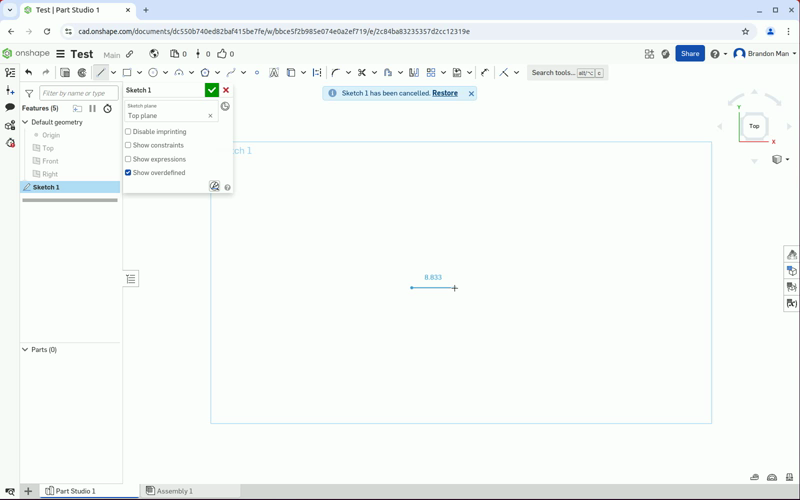
click(454, 287)
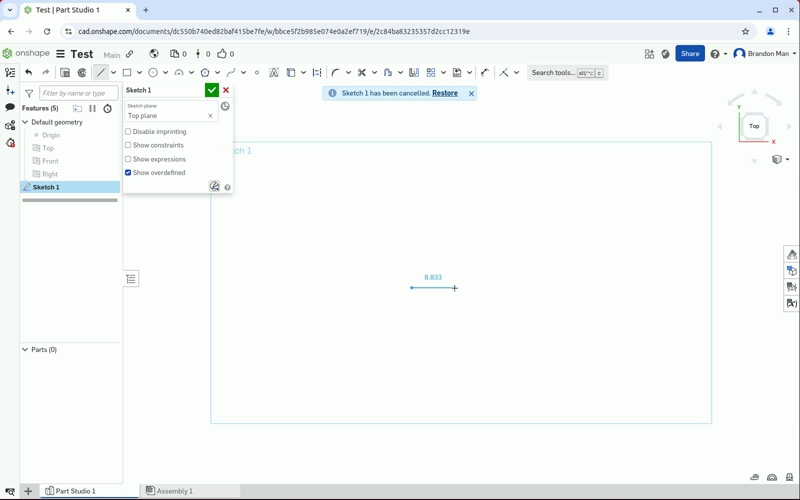
key_up(shift)
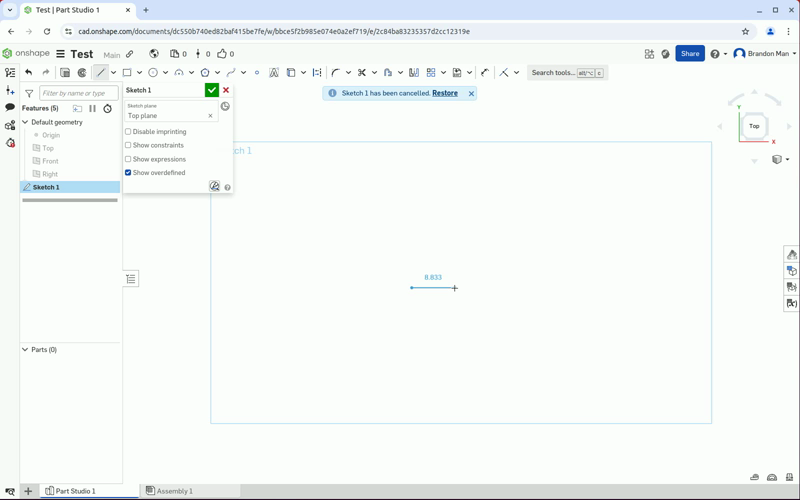
key_down(shift)
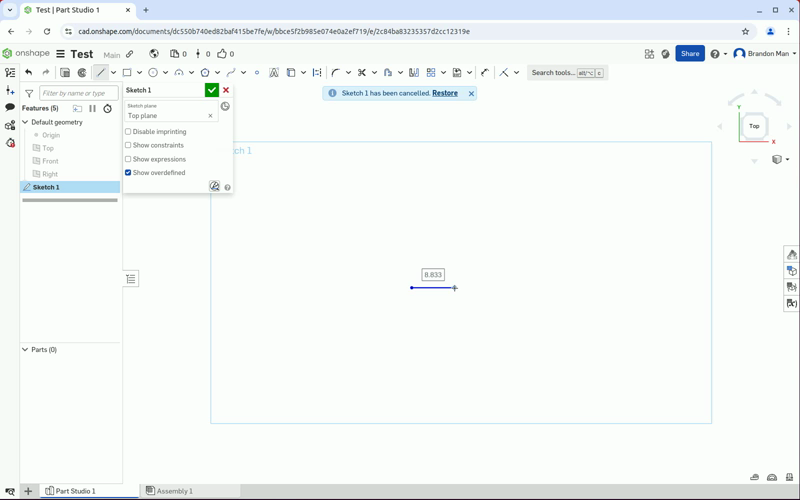
mouse_move(454, 170)
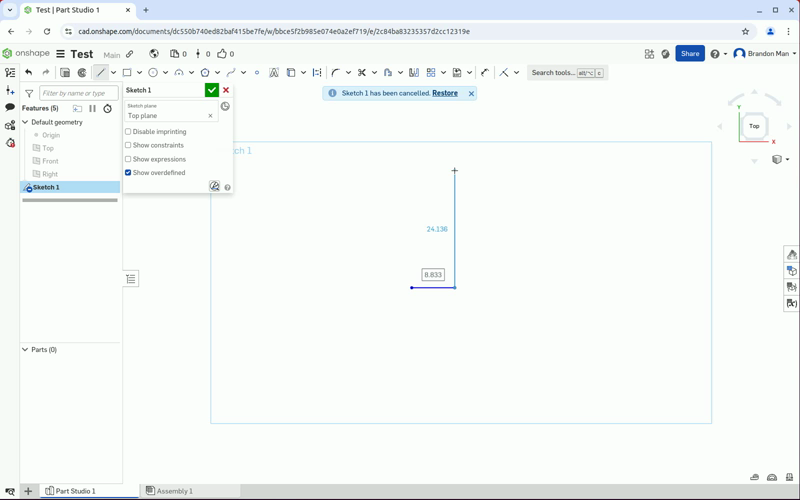
click(454, 170)
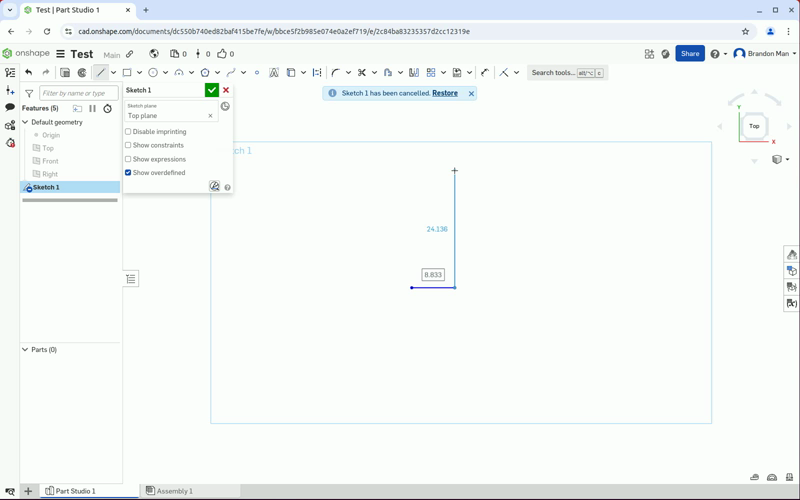
key_up(shift)
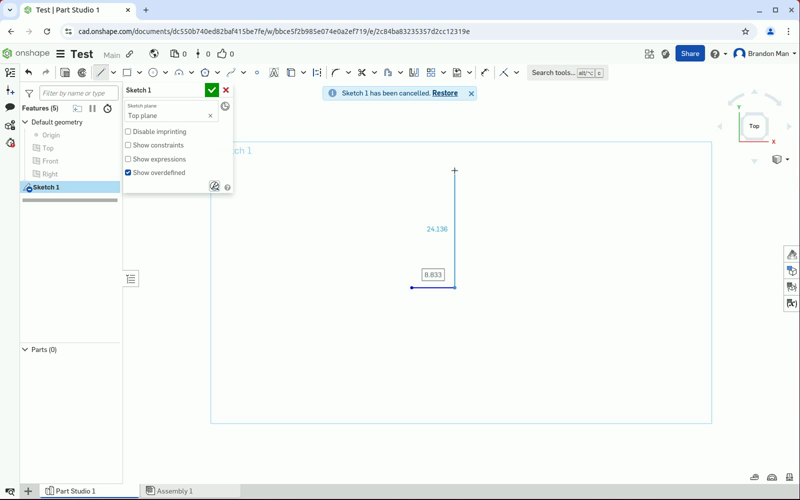
key_down(shift)
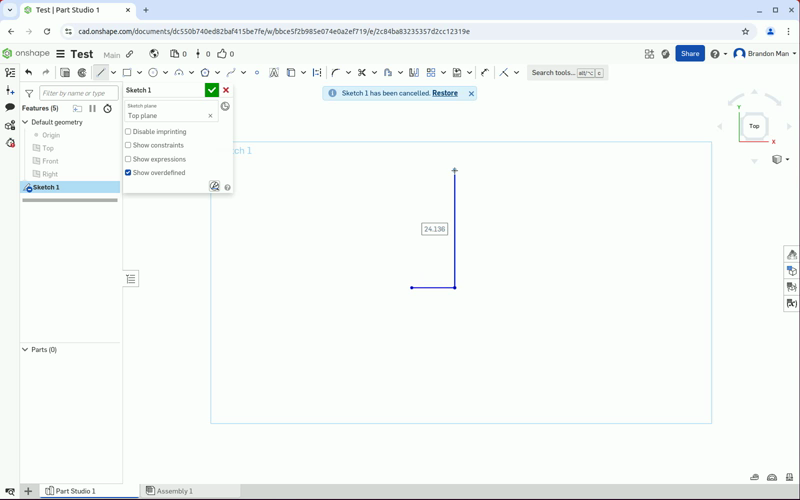
mouse_move(484, 170)
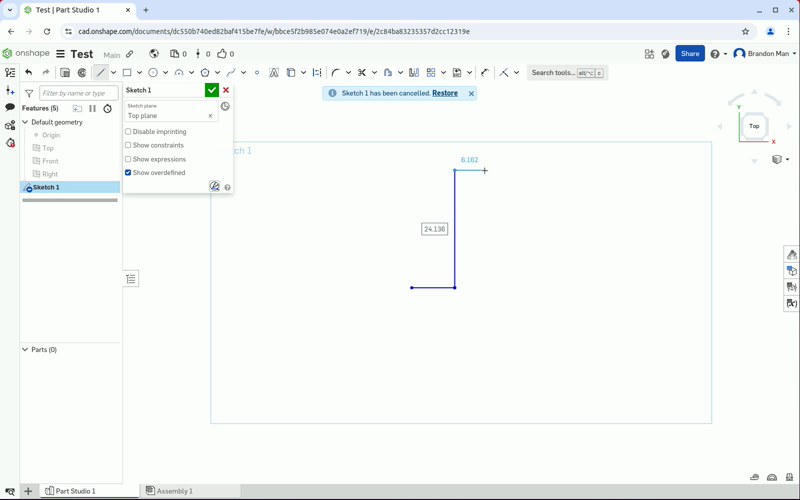
mouse_move(411, 170)
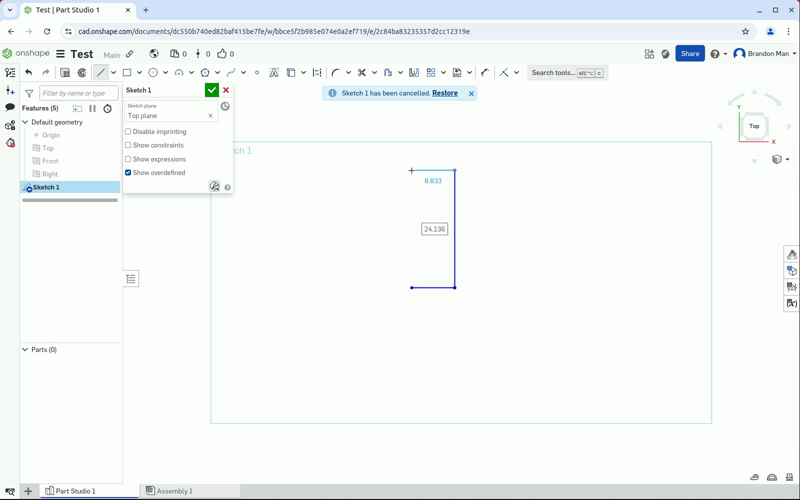
click(411, 170)
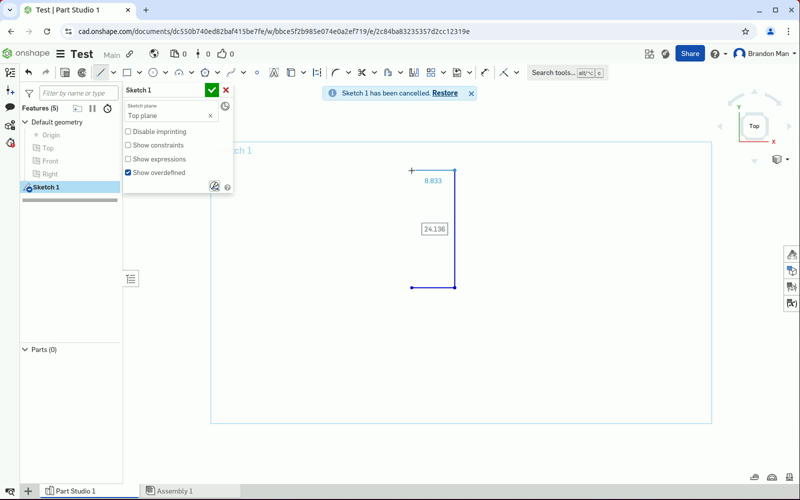
key_up(shift)
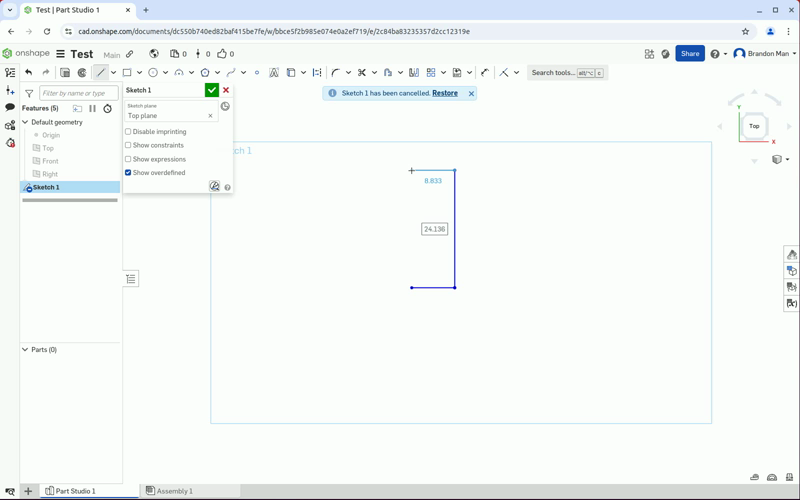
key_down(shift)
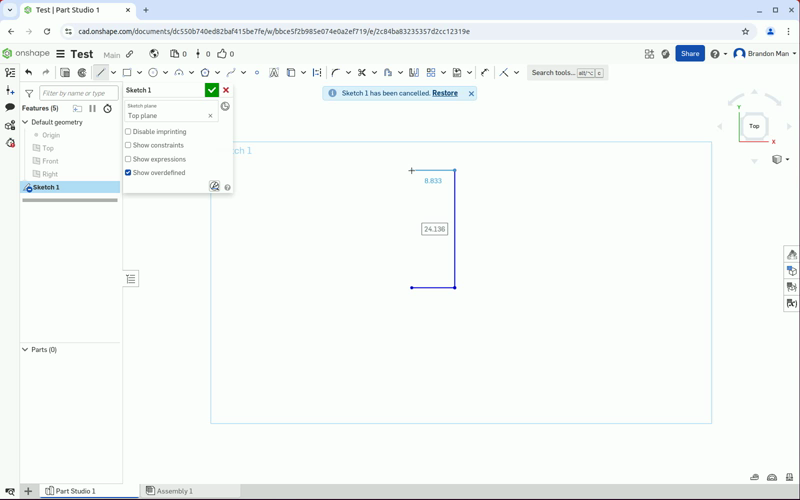
mouse_move(411, 287)
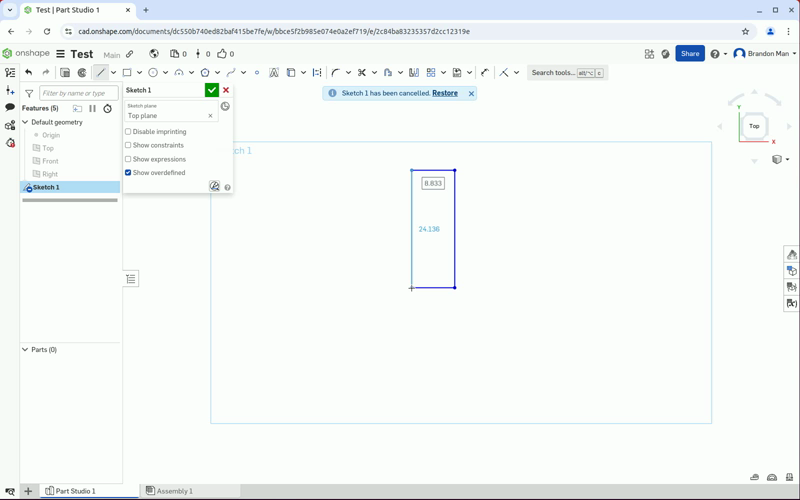
key_up(shift)
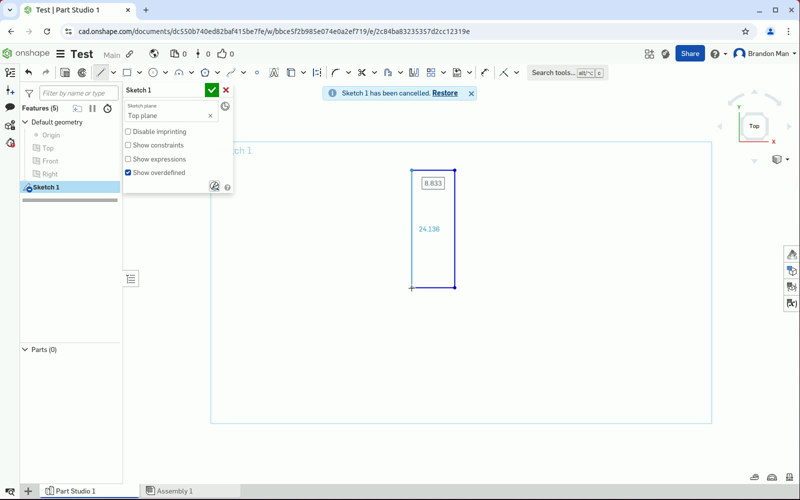
click(411, 287)
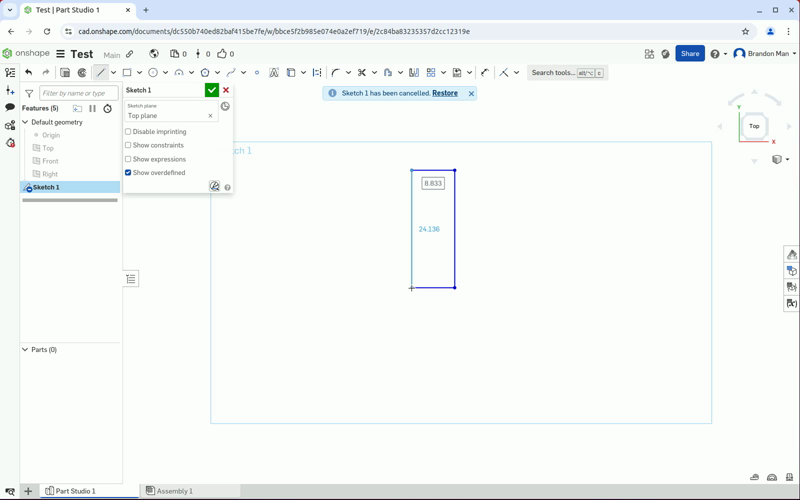
key(esc)
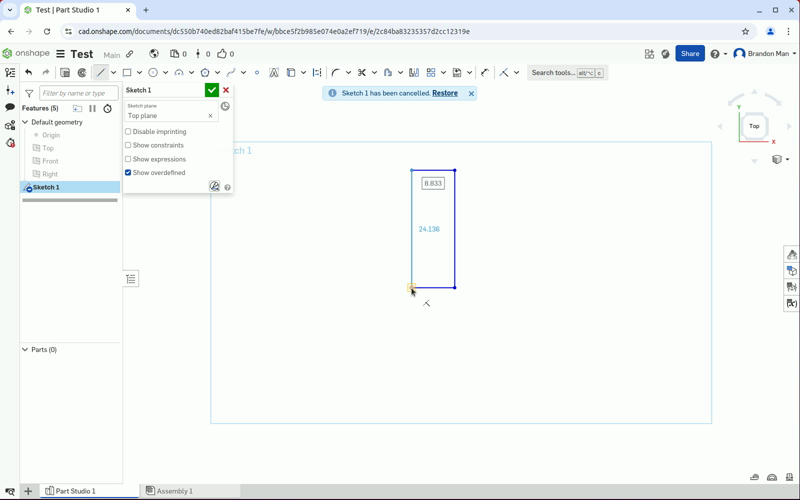
mouse_move(426, 247)
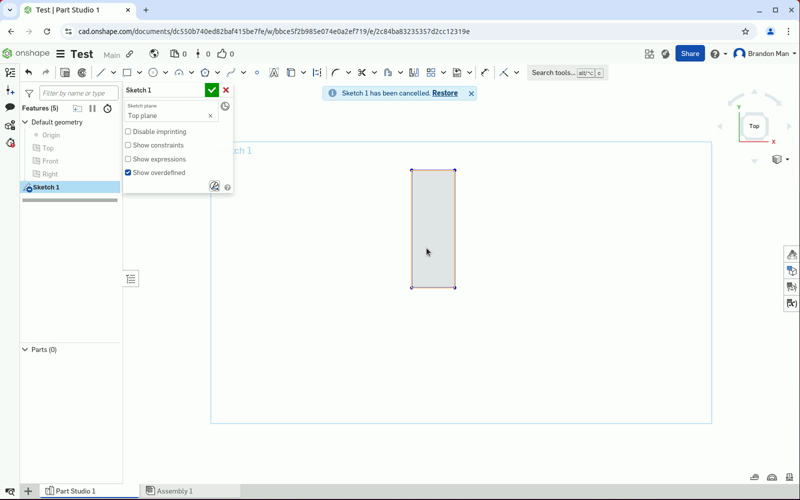
click(426, 247)
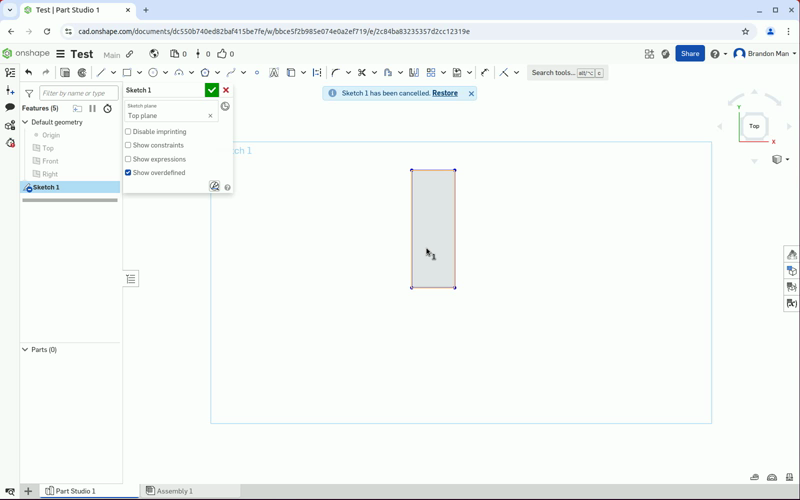
mouse_move(73, 352)
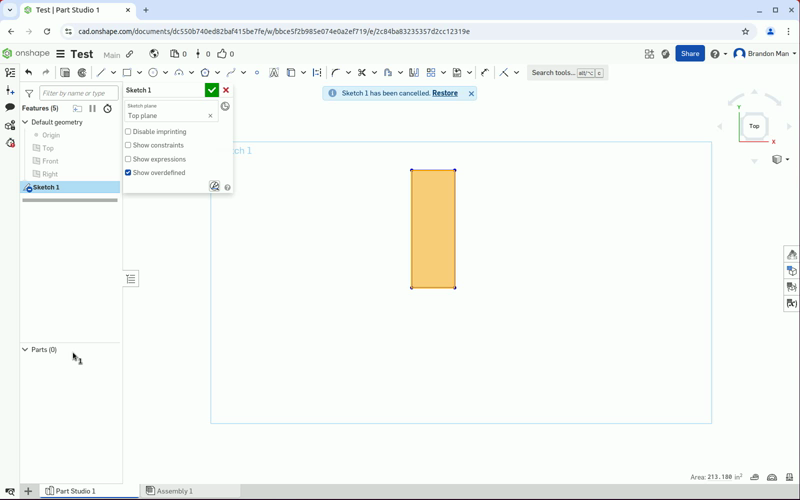
key(shift+y)
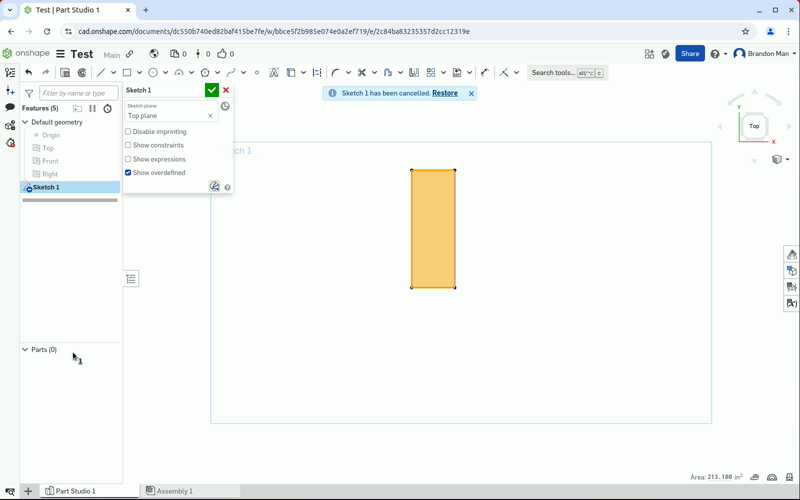
key(shift+e)
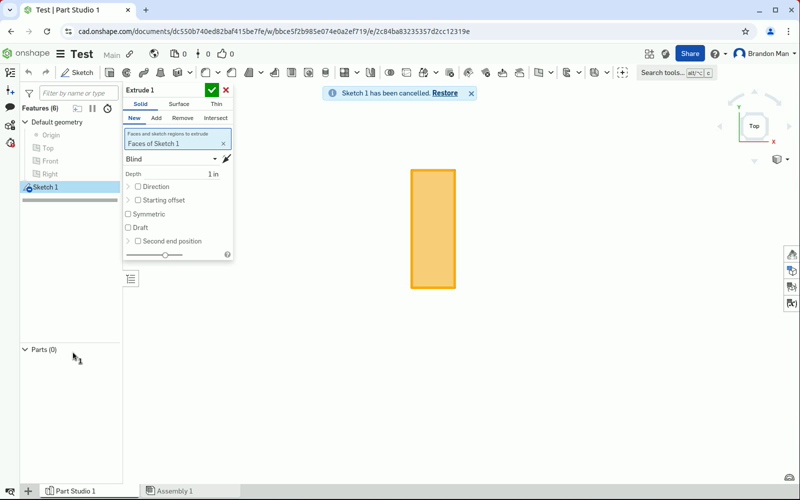
mouse_move(143, 106)
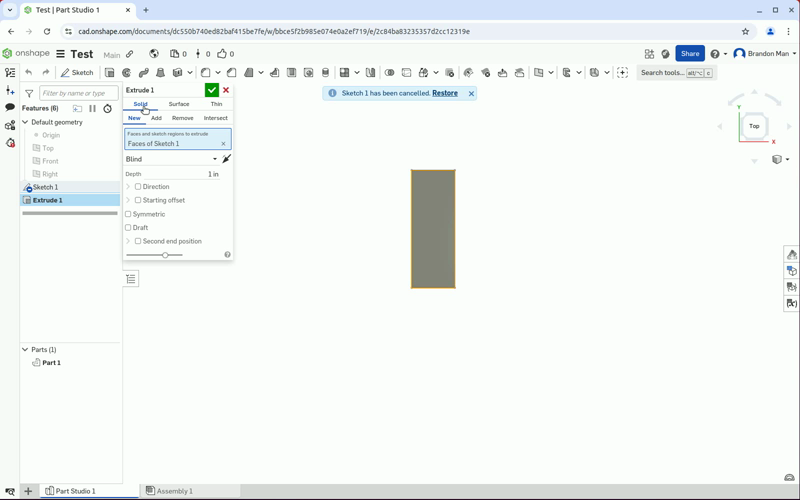
click(143, 106)
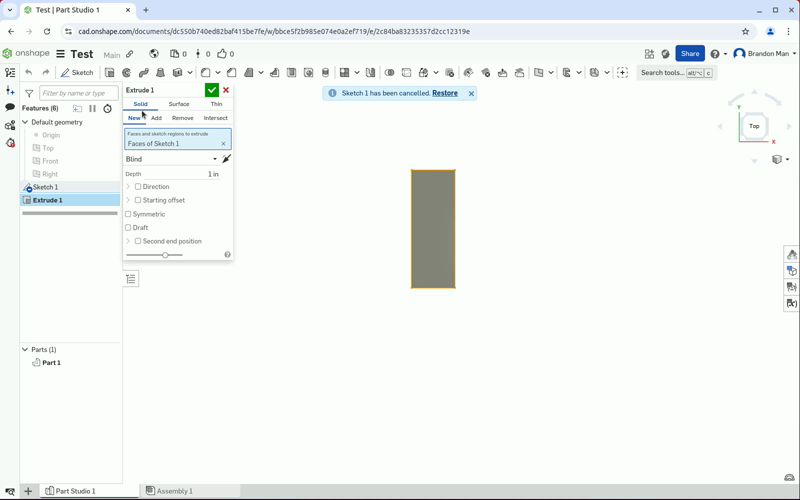
mouse_move(137, 120)
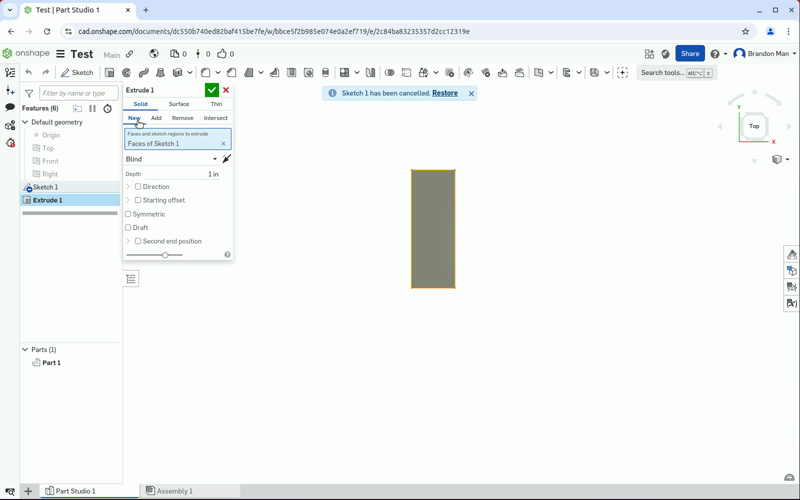
click(137, 120)
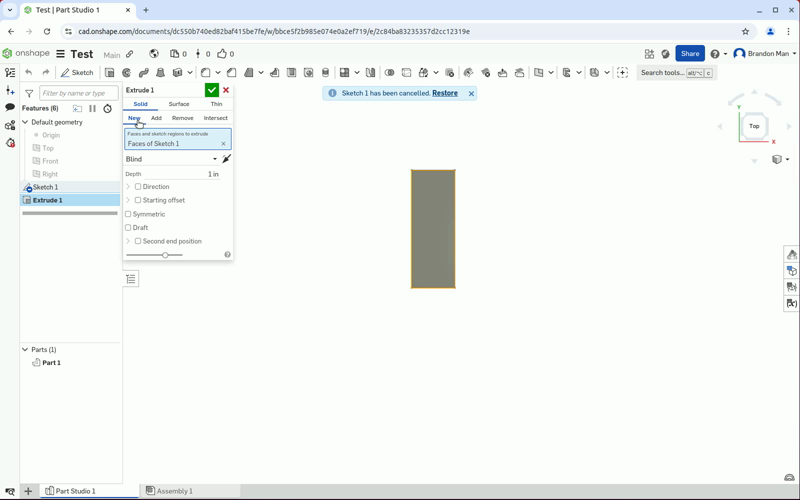
key(tab, 4)
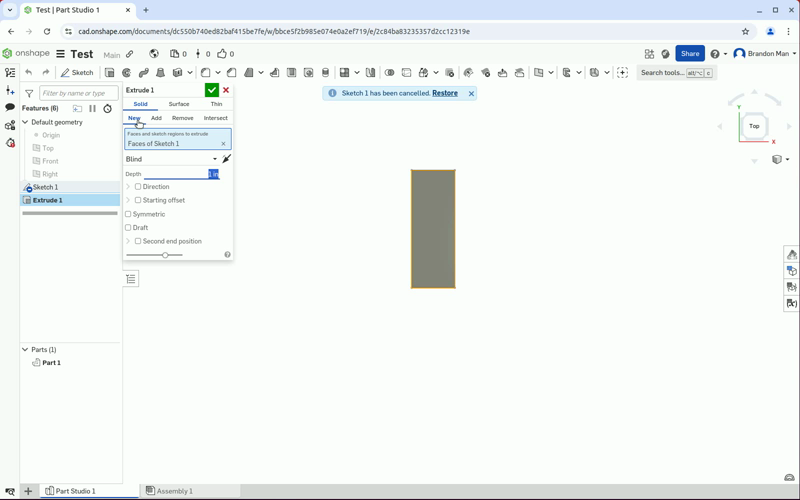
text(0.241)
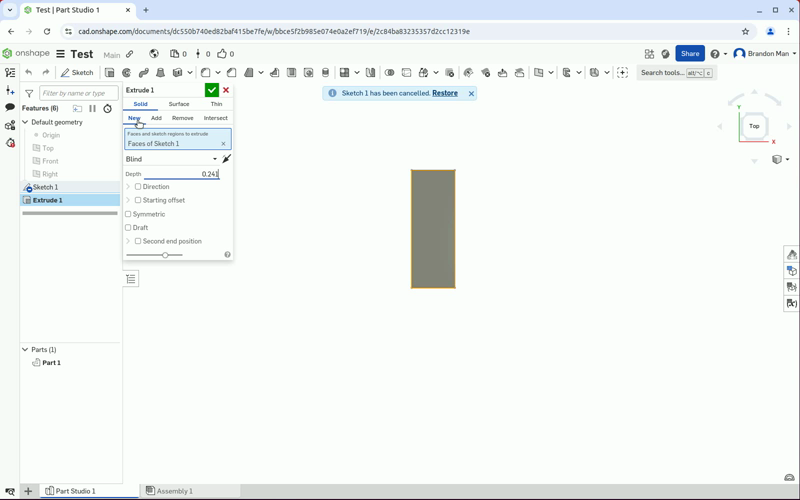
key(enter)
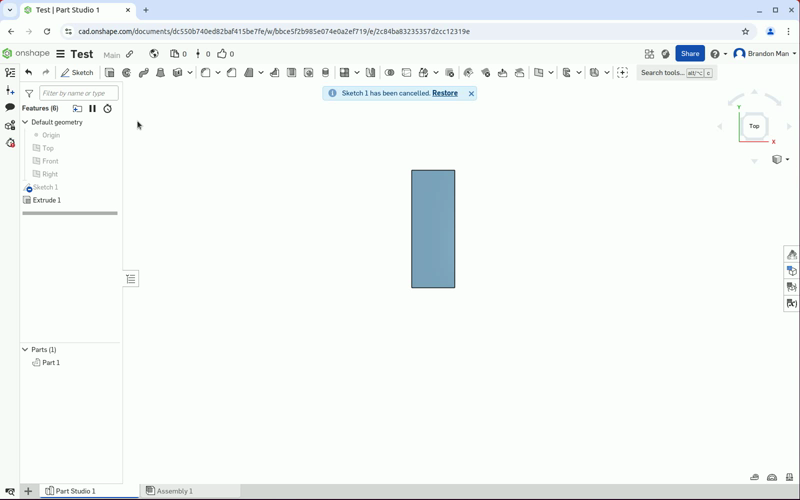
key(shift+h)
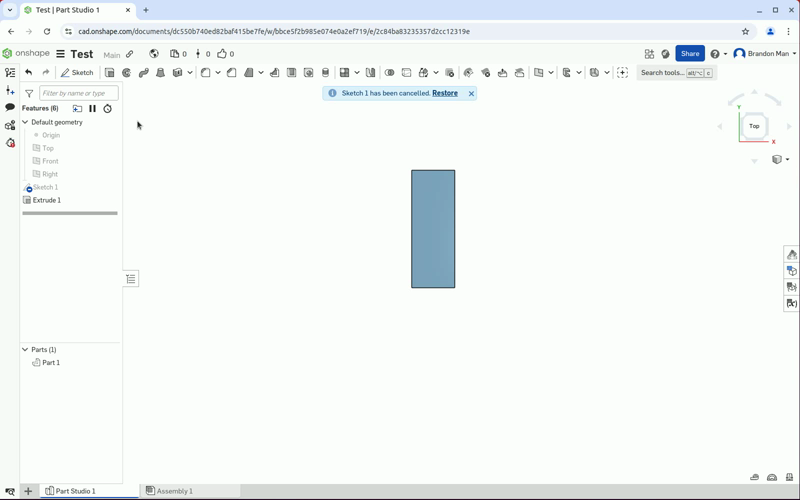
key(shift+h)
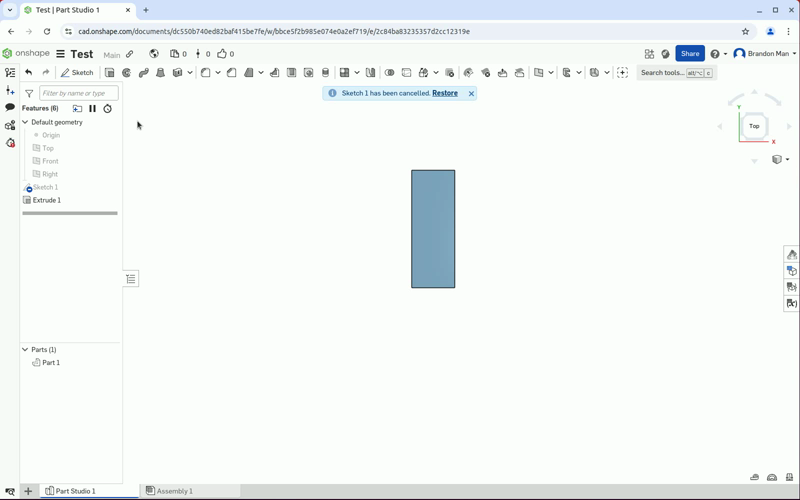
mouse_move(73, 189)
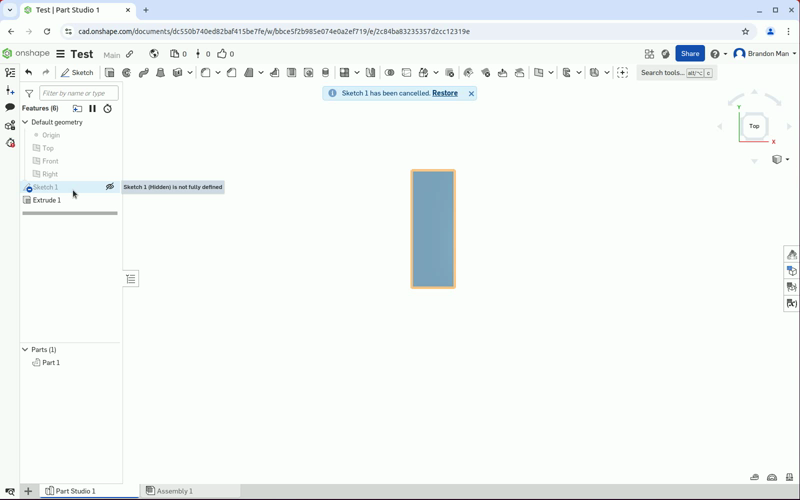
click(73, 189)
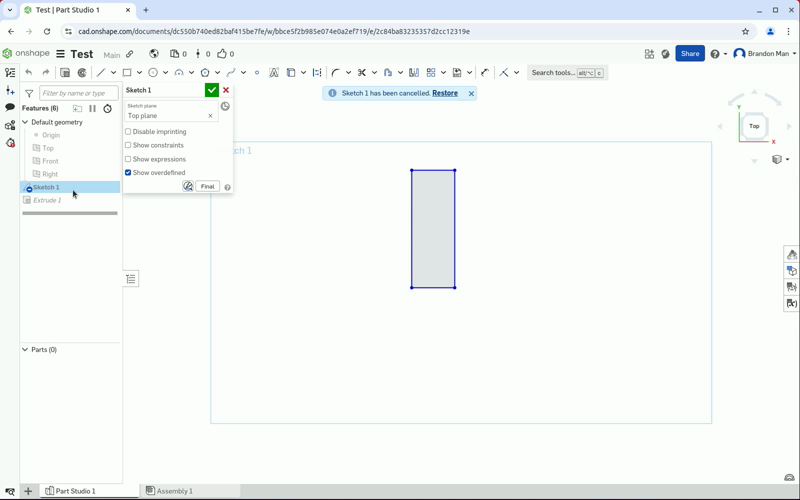
mouse_move(229, 92)
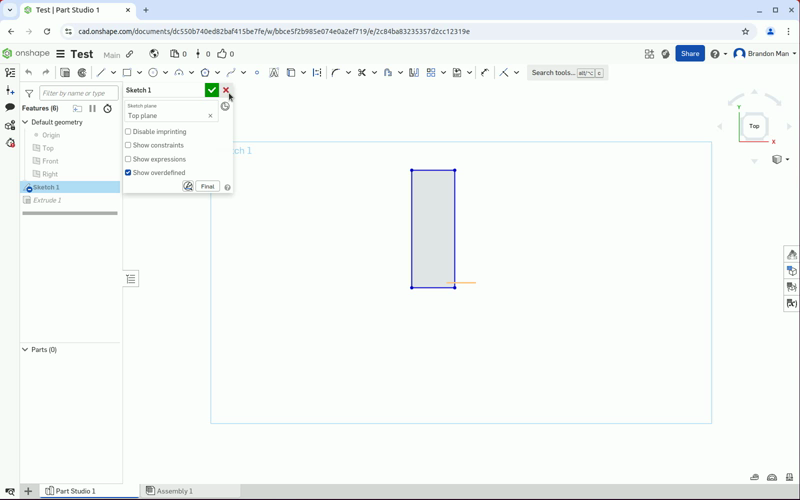
click(229, 92)
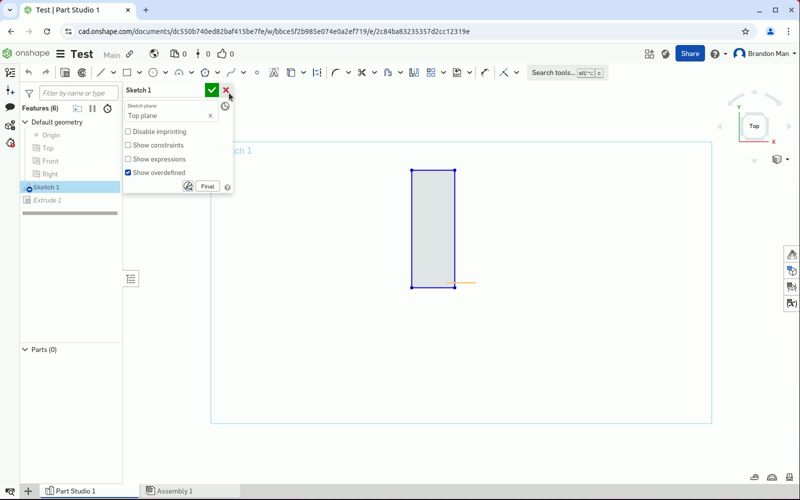
key(shift+s)
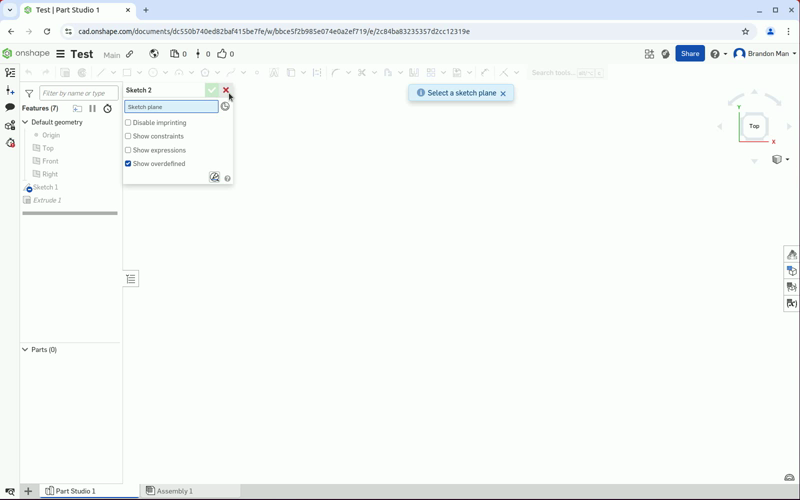
mouse_move(73, 150)
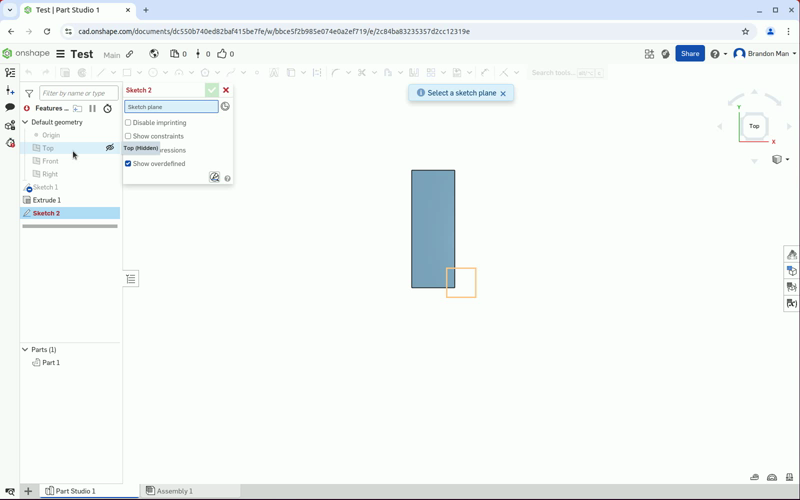
click(73, 150)
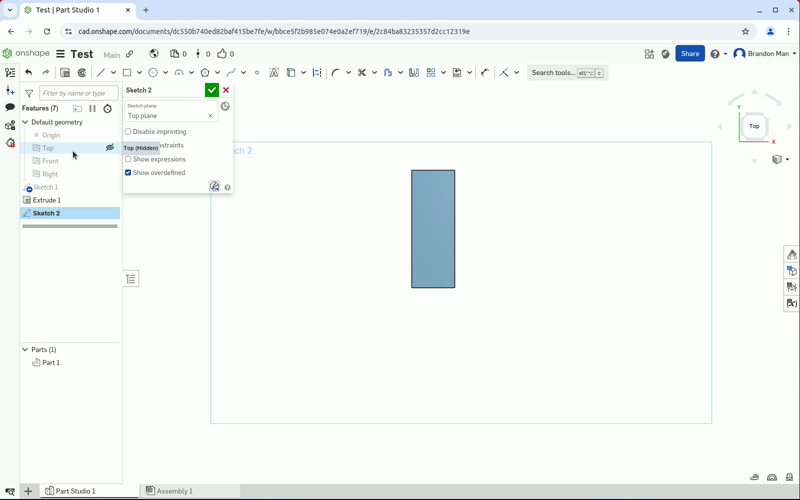
mouse_move(73, 352)
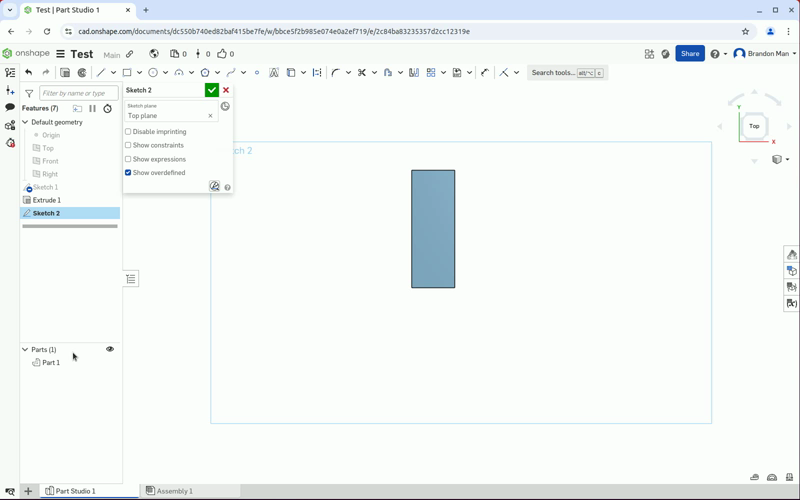
key(y)
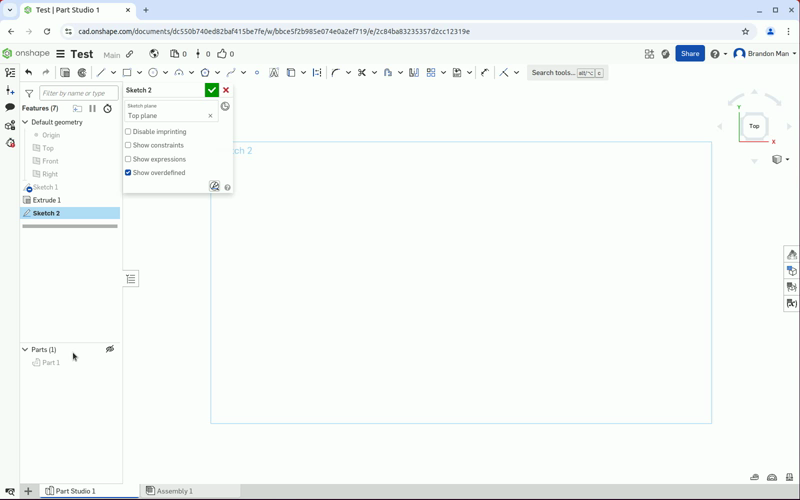
key(l)
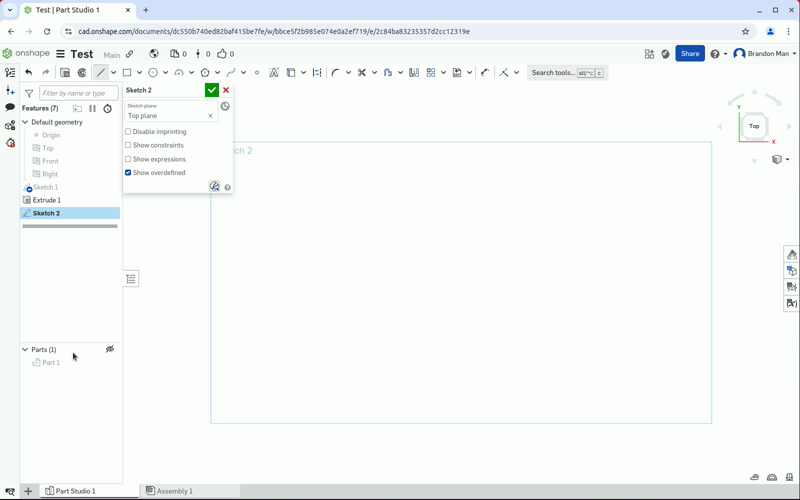
key_down(shift)
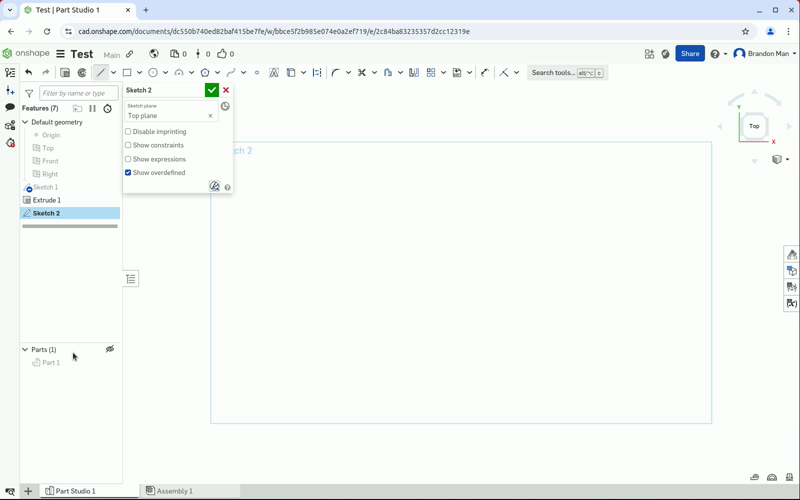
mouse_move(472, 288)
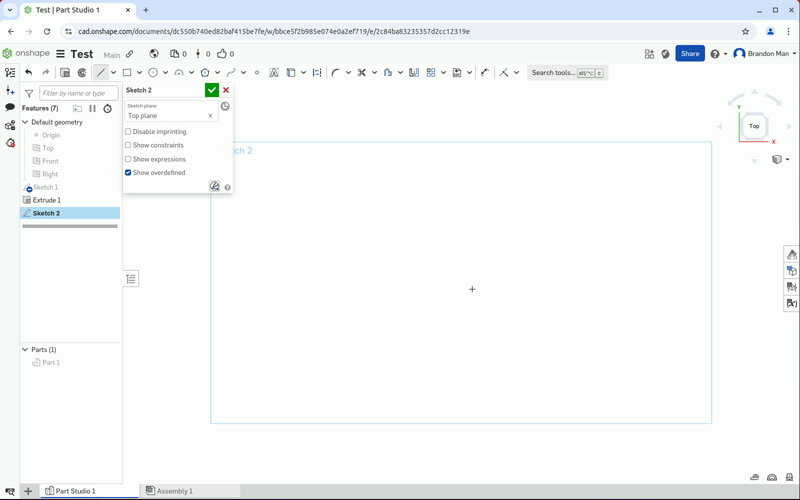
click(472, 288)
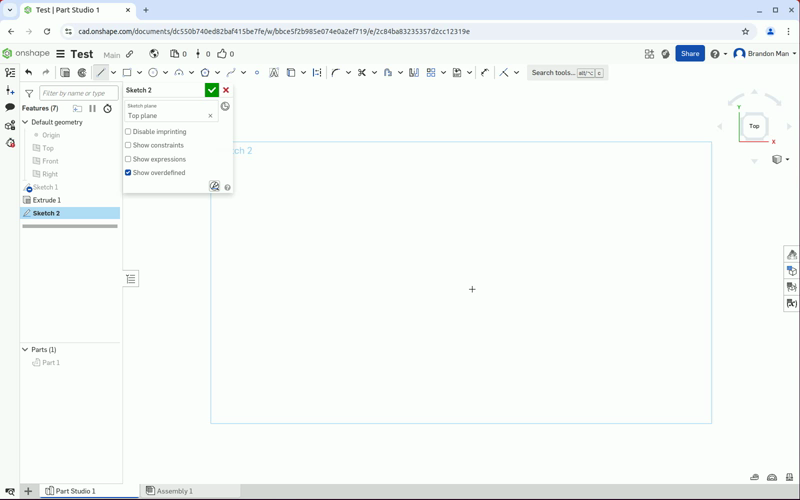
key_up(shift)
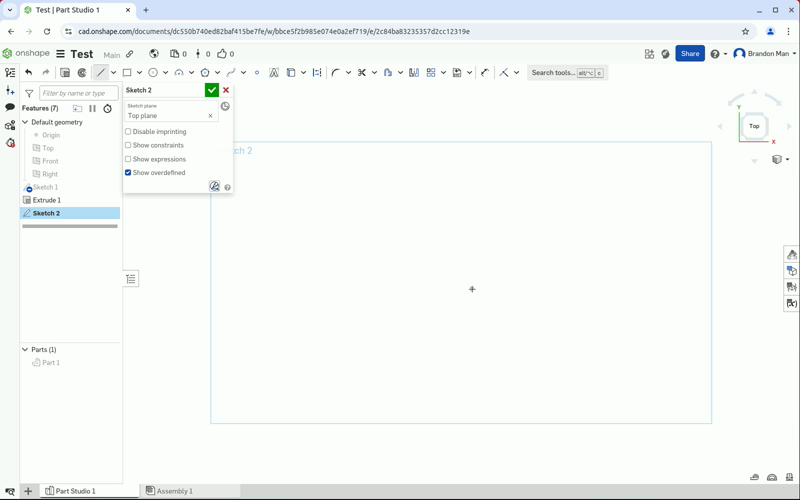
key_down(shift)
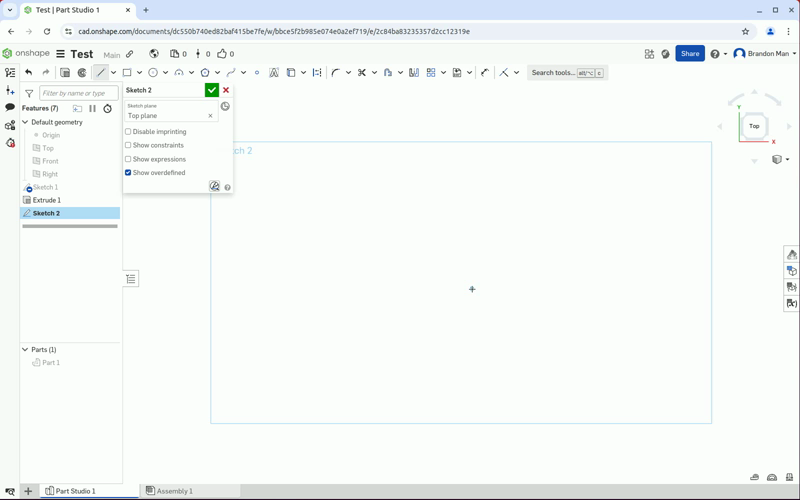
mouse_move(502, 288)
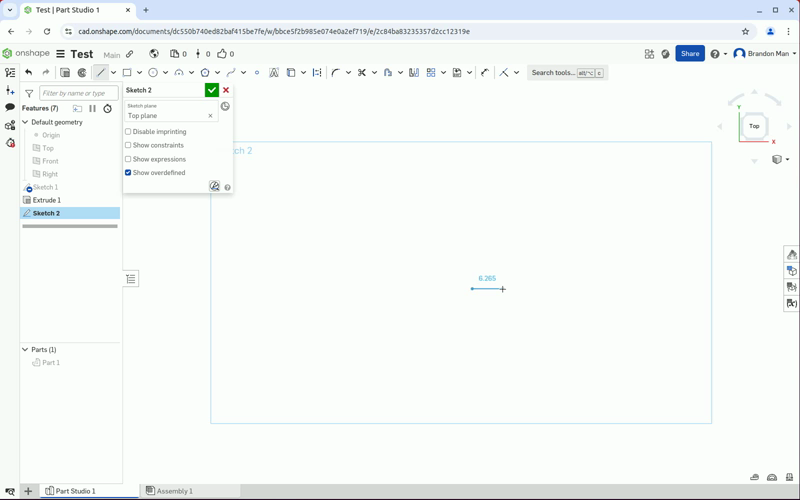
mouse_move(488, 288)
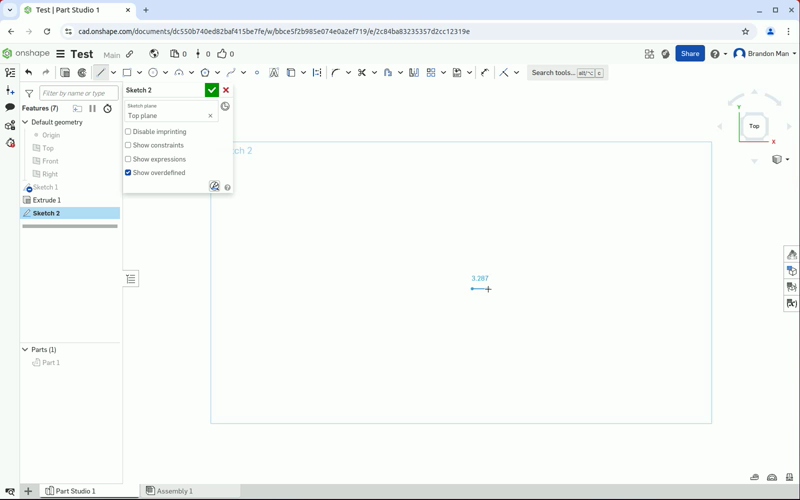
click(488, 288)
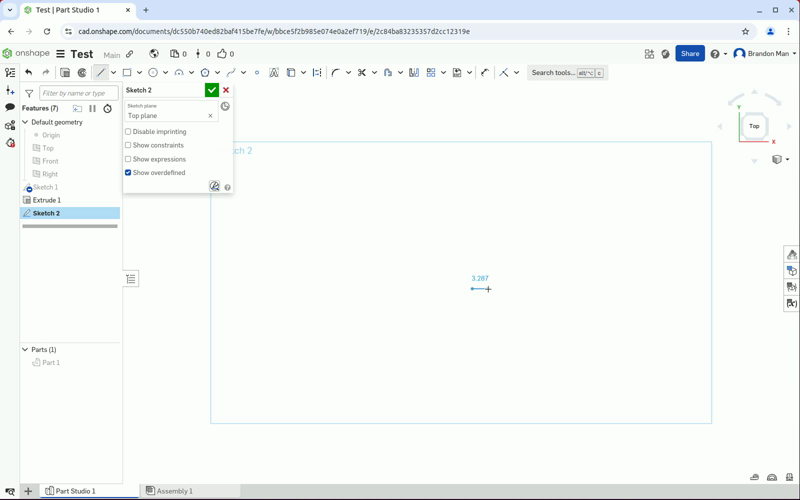
key_up(shift)
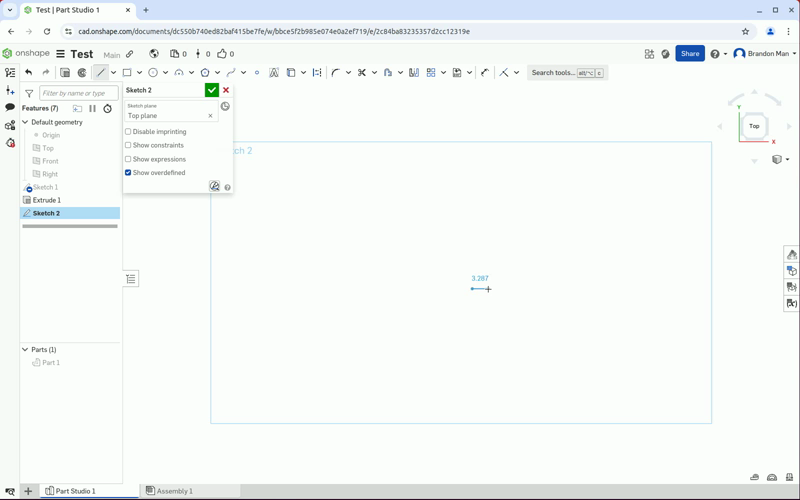
key_down(shift)
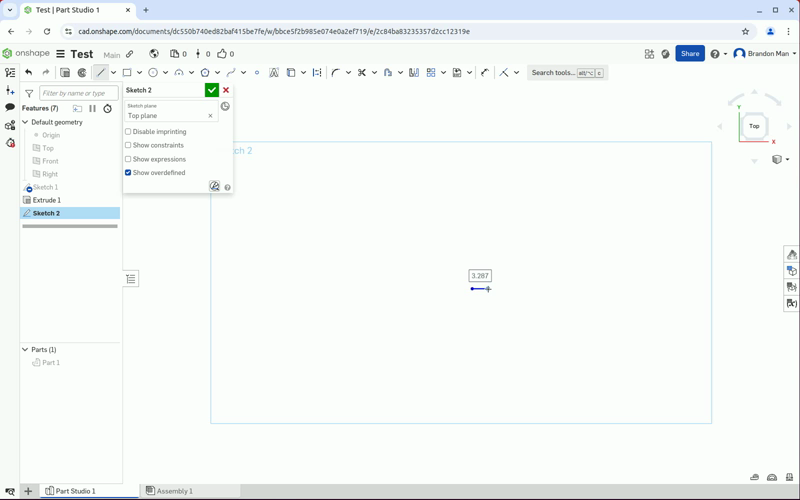
mouse_move(488, 171)
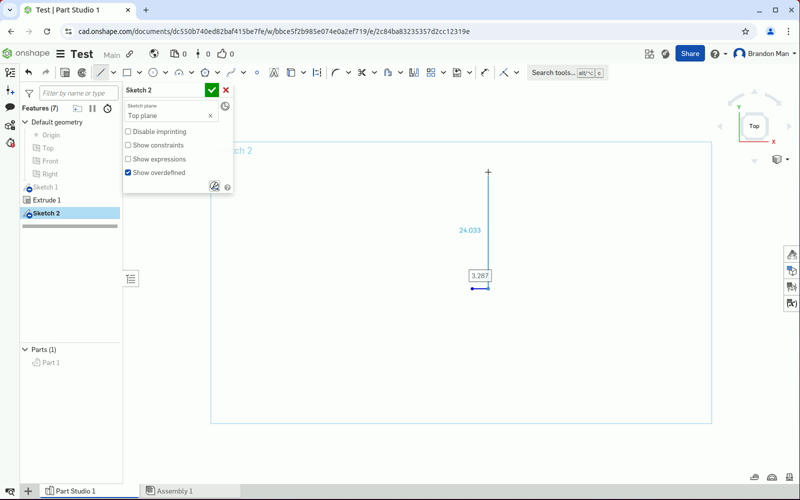
click(488, 171)
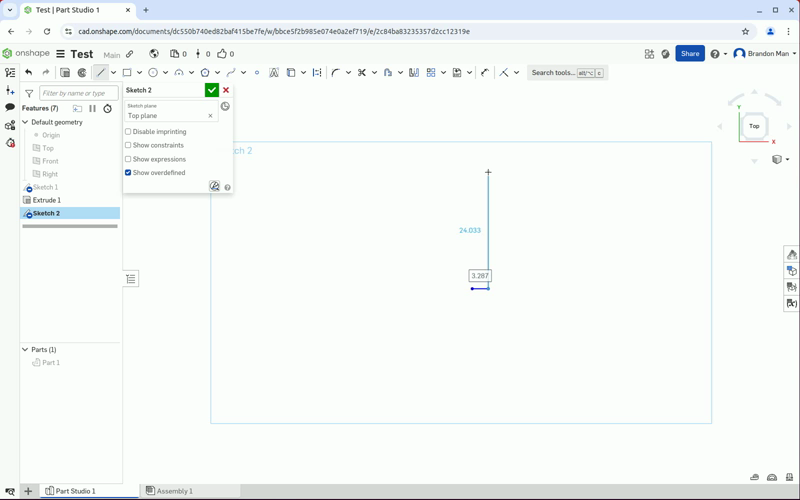
key_up(shift)
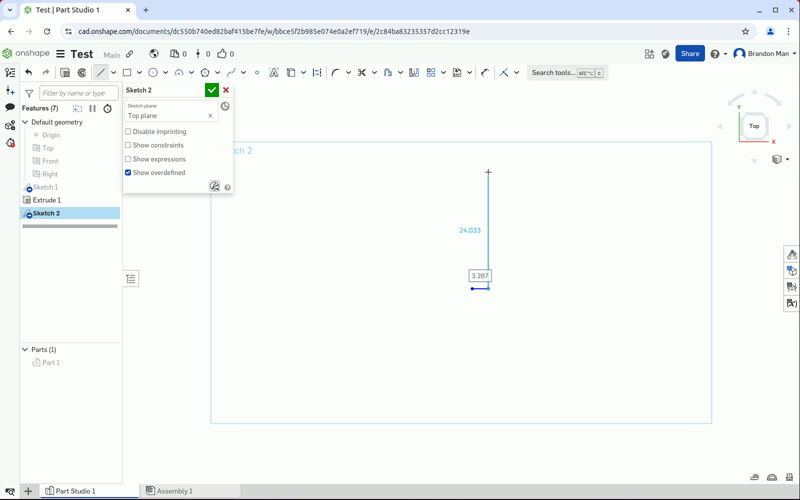
key_down(shift)
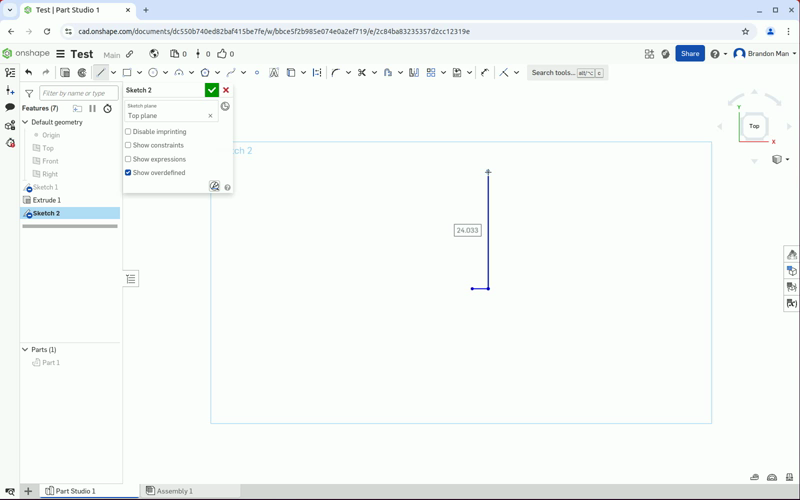
mouse_move(518, 171)
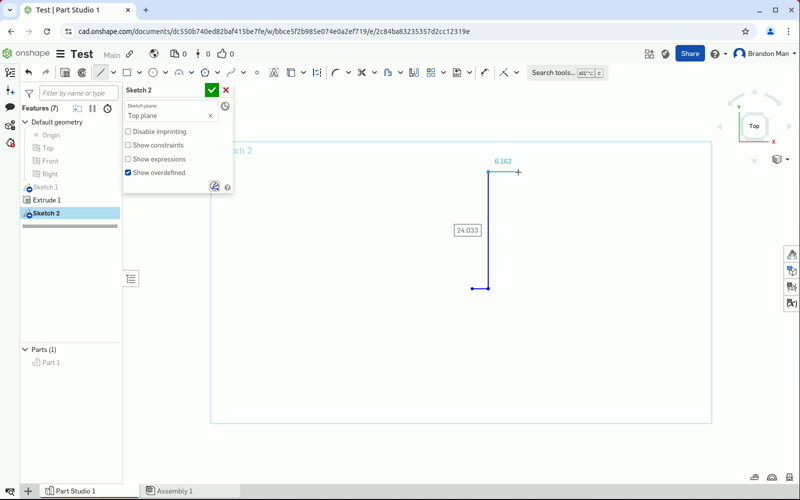
mouse_move(472, 171)
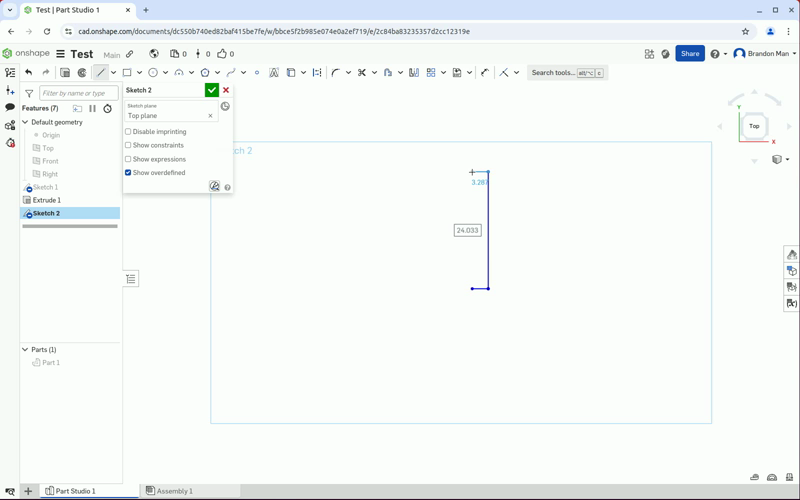
click(472, 171)
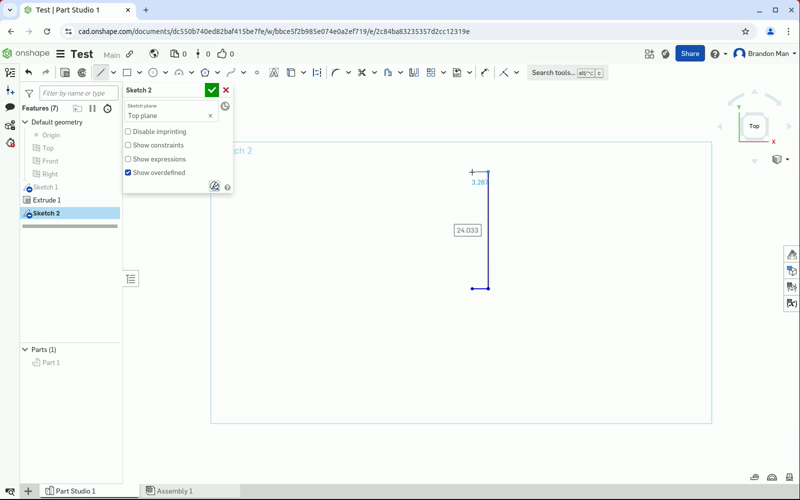
key_up(shift)
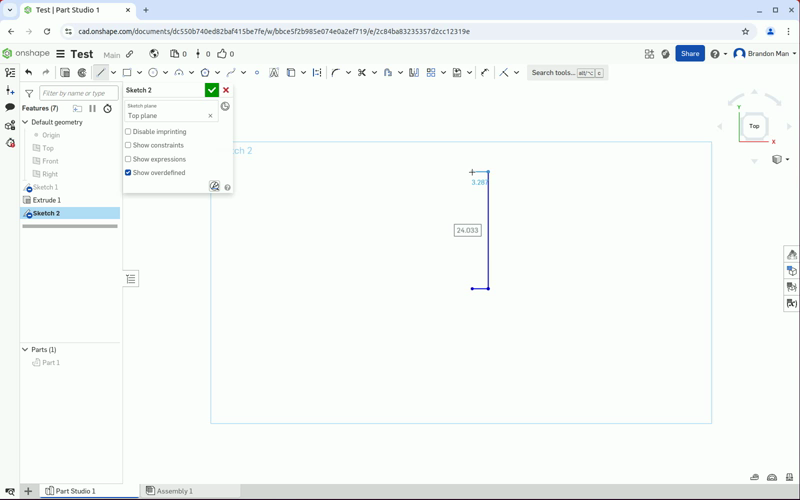
key_down(shift)
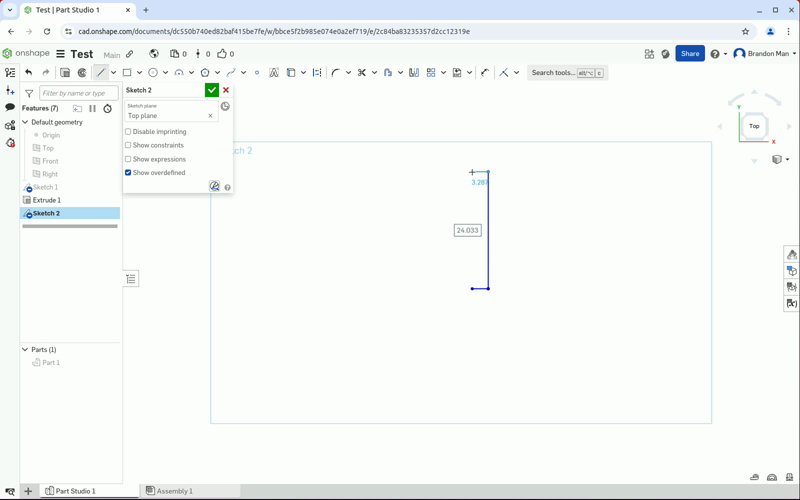
mouse_move(472, 288)
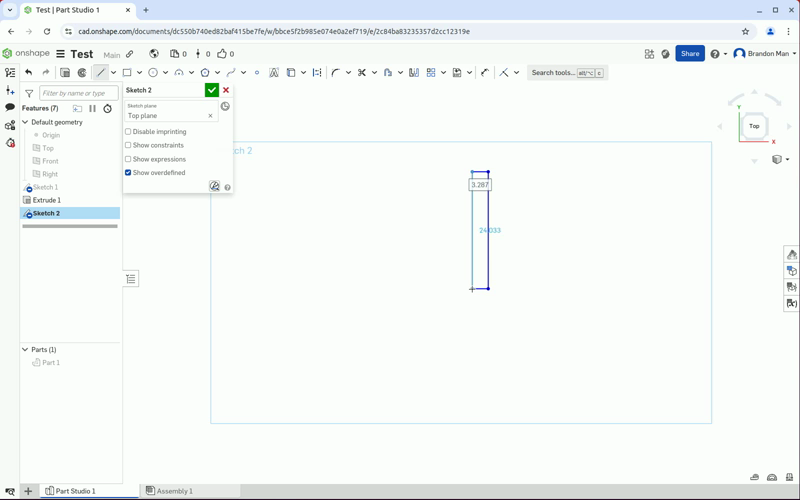
key_up(shift)
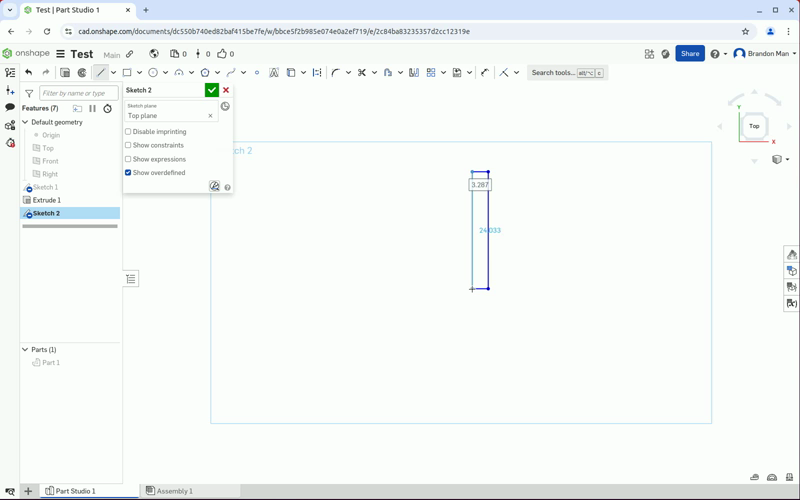
click(472, 288)
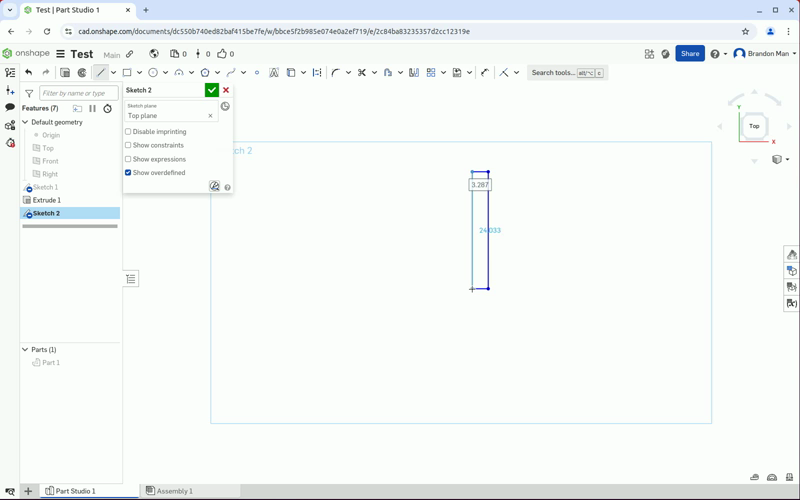
key(esc)
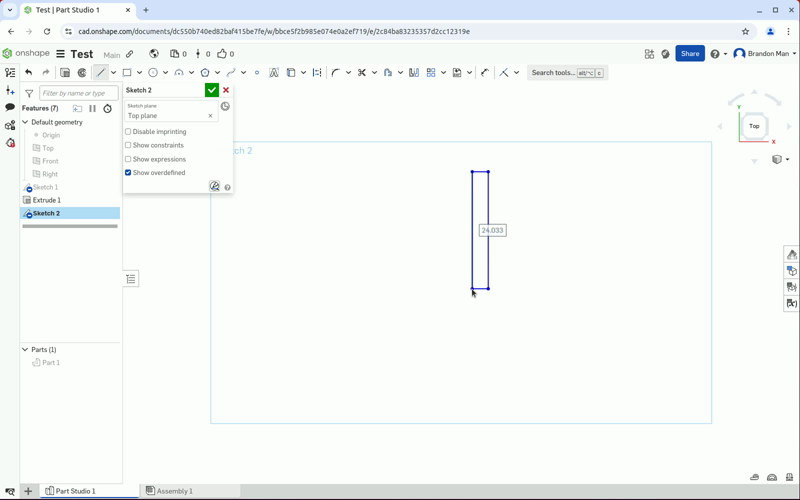
mouse_move(474, 267)
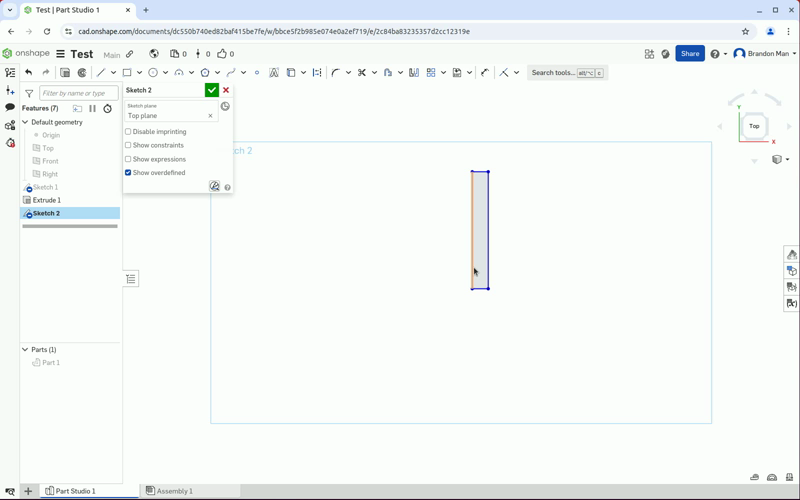
click(474, 267)
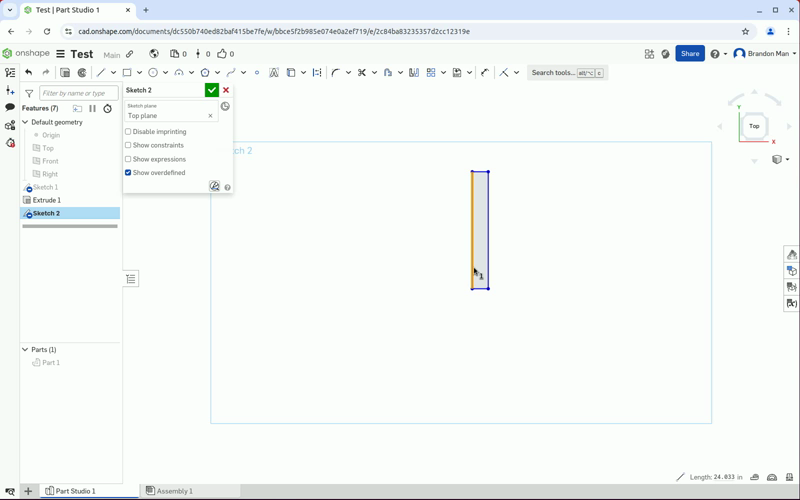
mouse_move(73, 352)
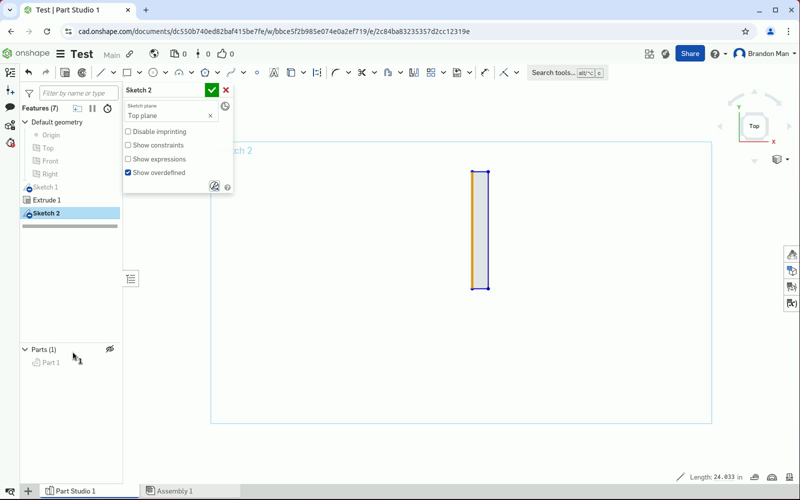
key(shift+y)
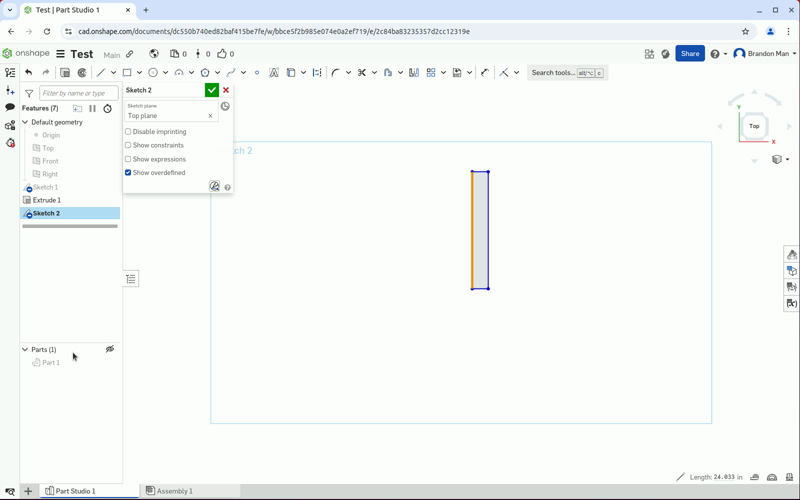
key(shift+e)
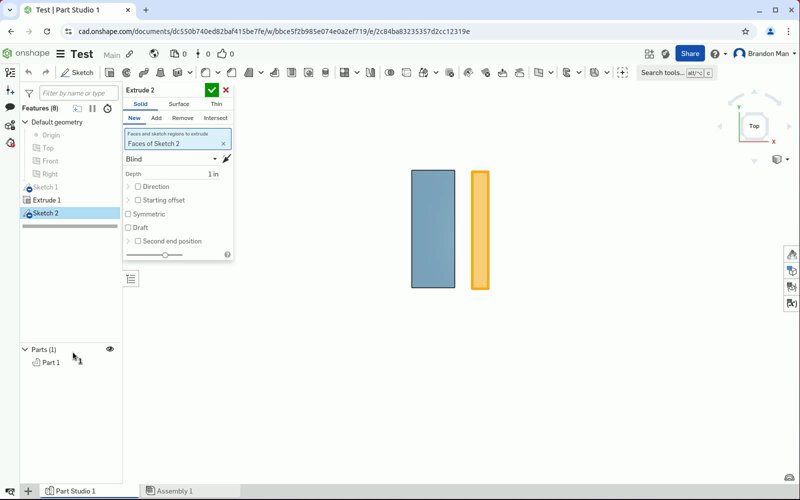
mouse_move(143, 106)
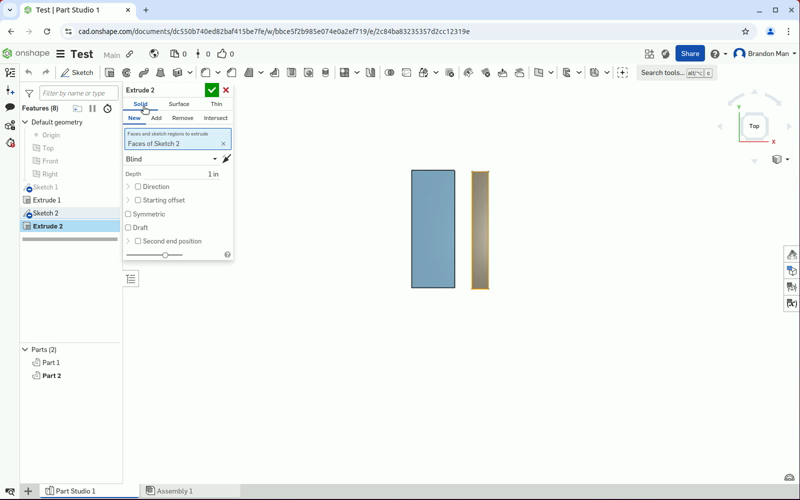
click(143, 106)
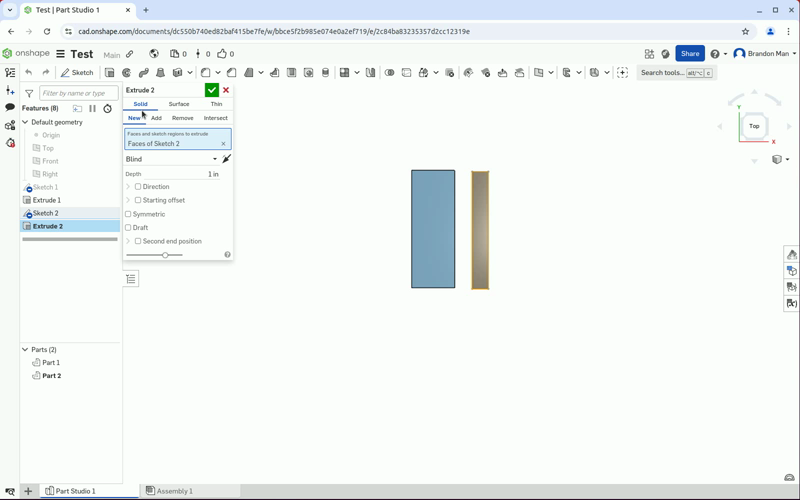
mouse_move(137, 120)
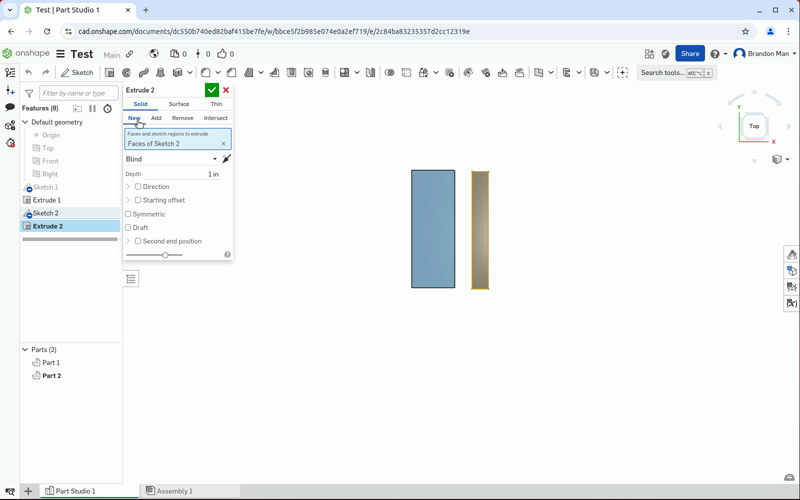
click(137, 120)
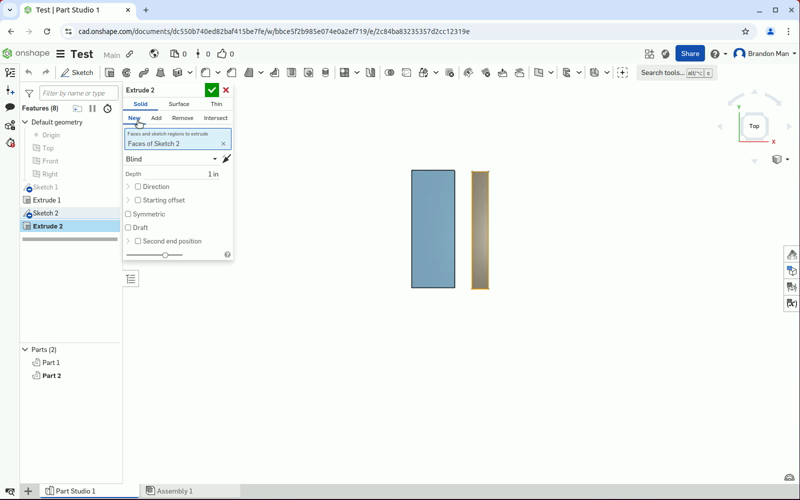
key(tab, 4)
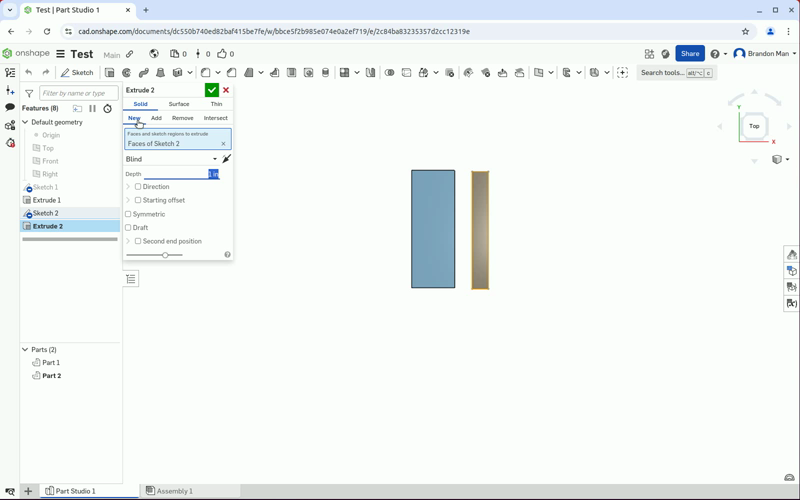
text(0.241)
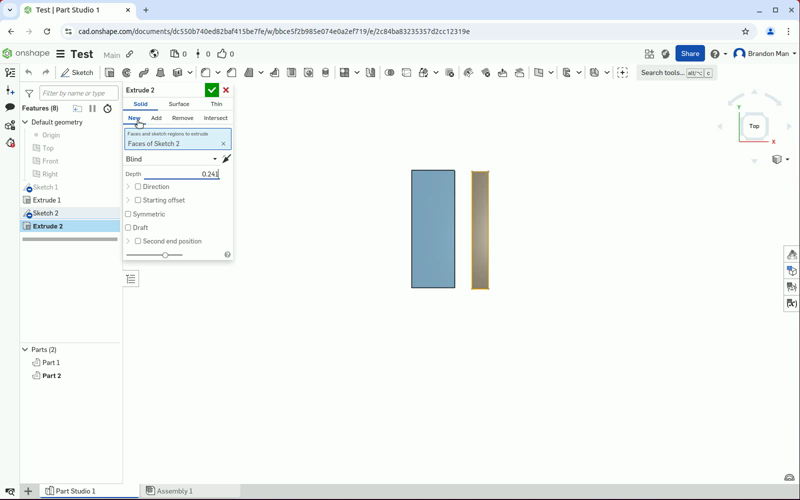
key(enter)
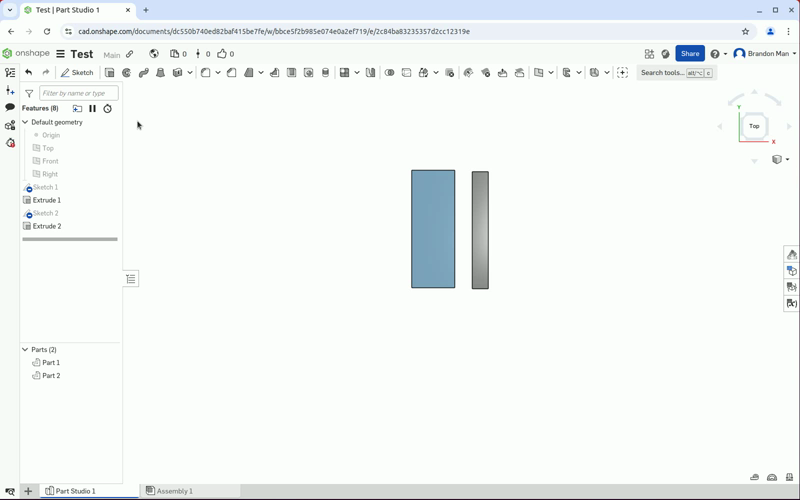
key(shift+h)
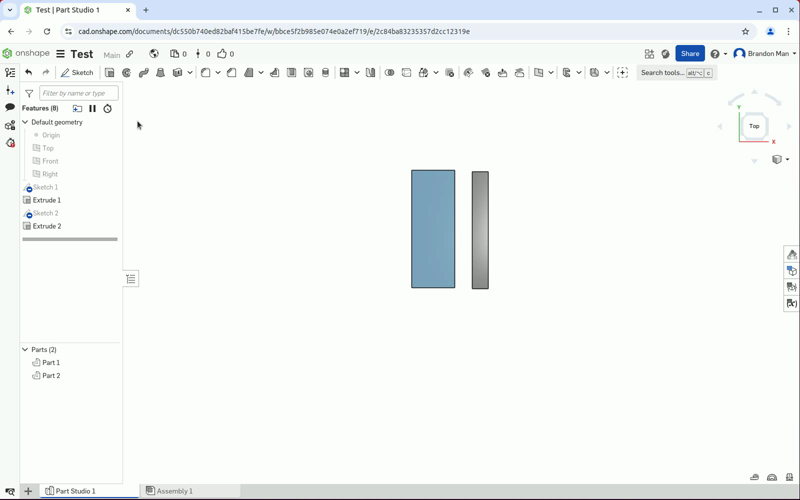
key(shift+h)
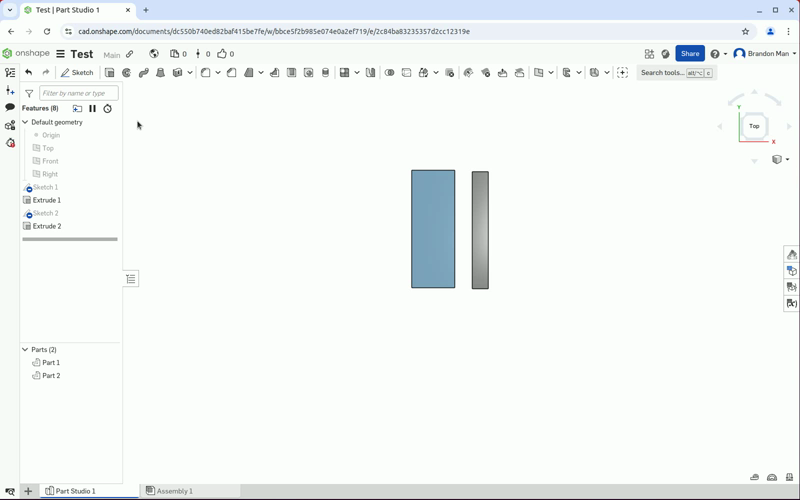
mouse_move(73, 189)
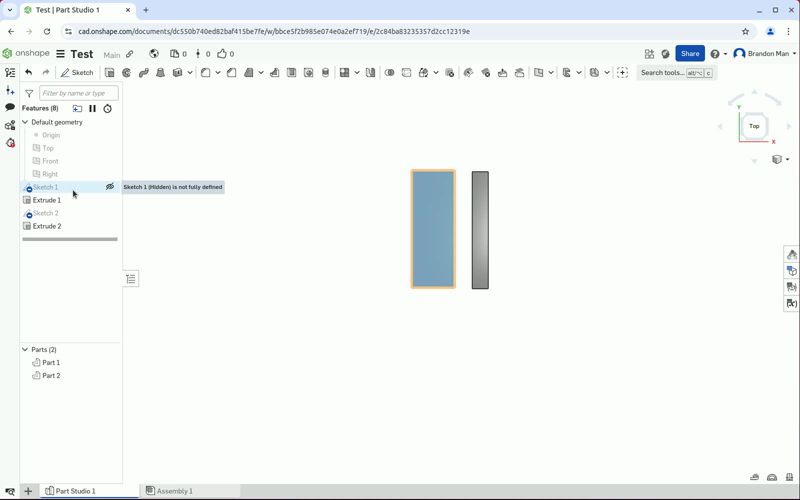
click(73, 189)
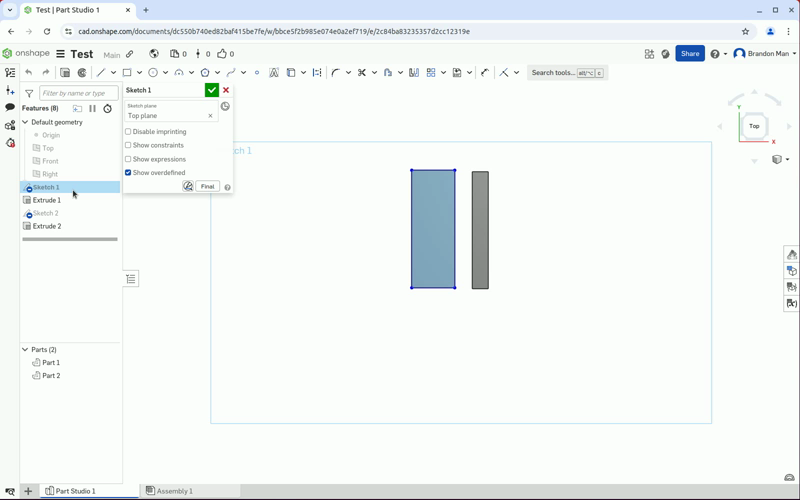
mouse_move(229, 92)
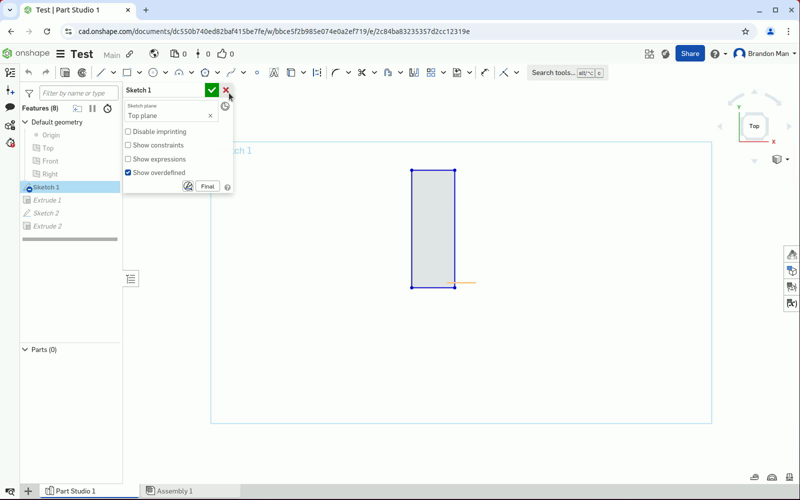
click(229, 92)
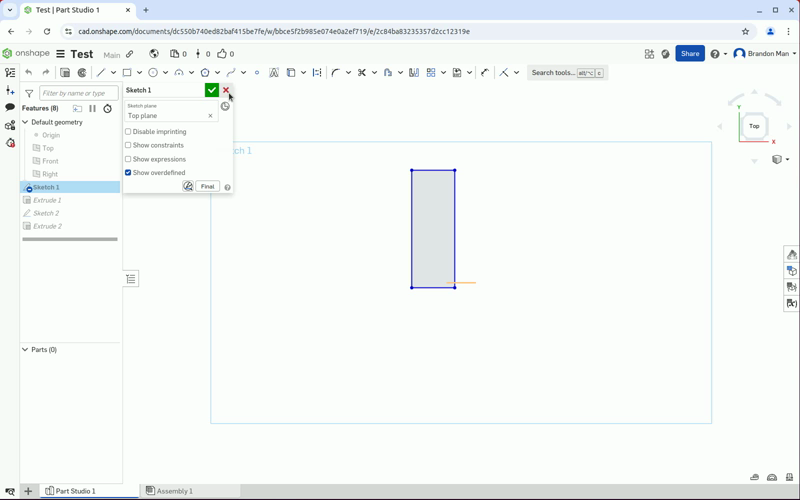
key(shift+s)
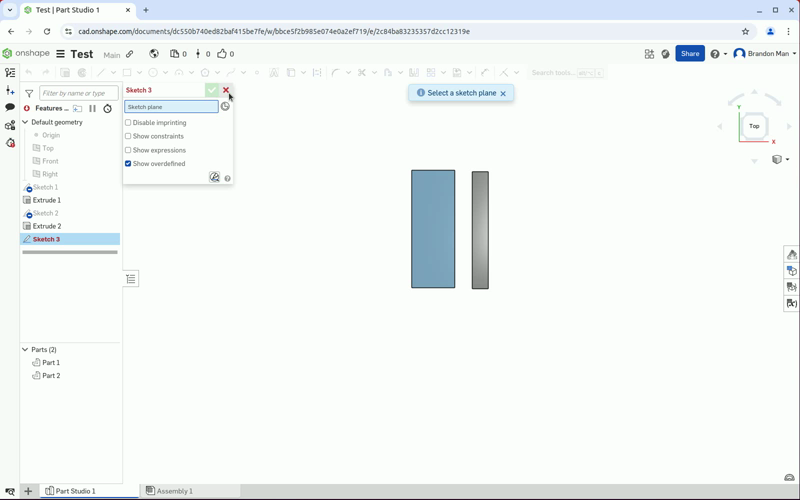
mouse_move(73, 150)
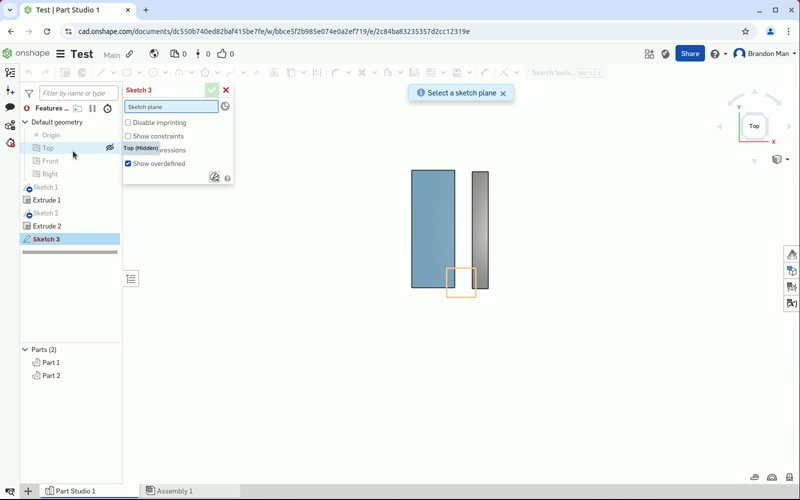
click(73, 150)
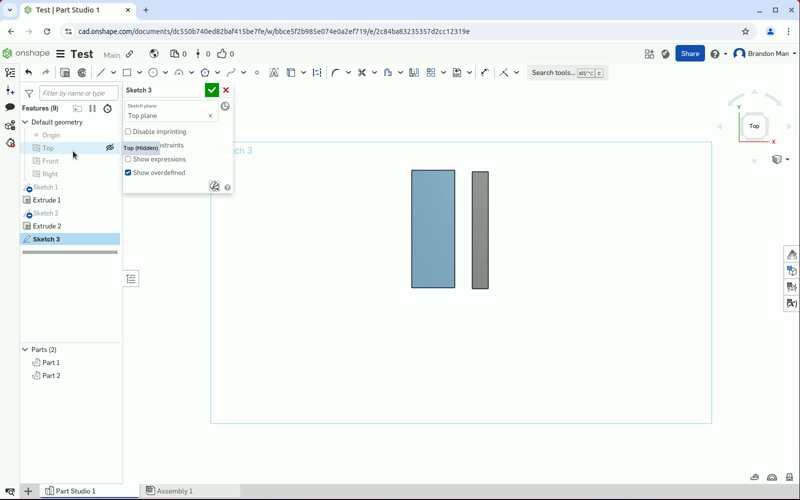
mouse_move(73, 352)
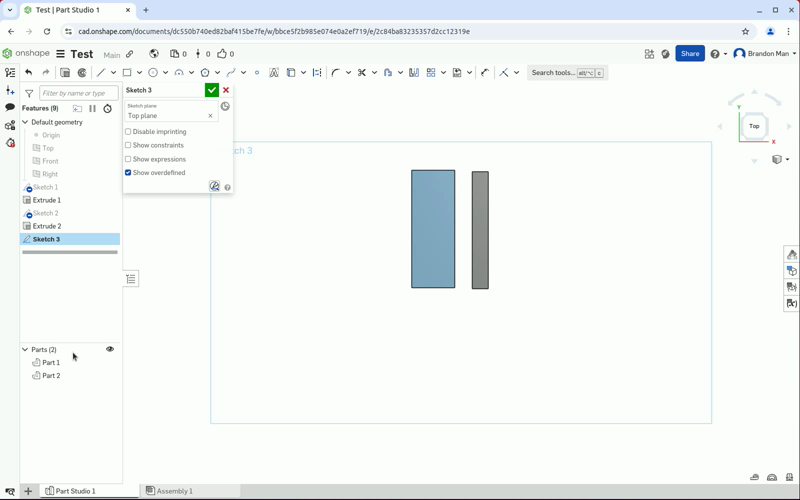
key(y)
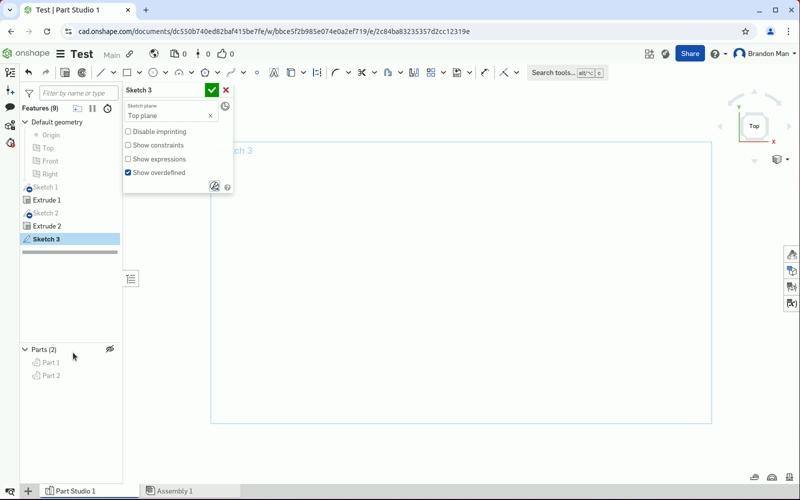
key(l)
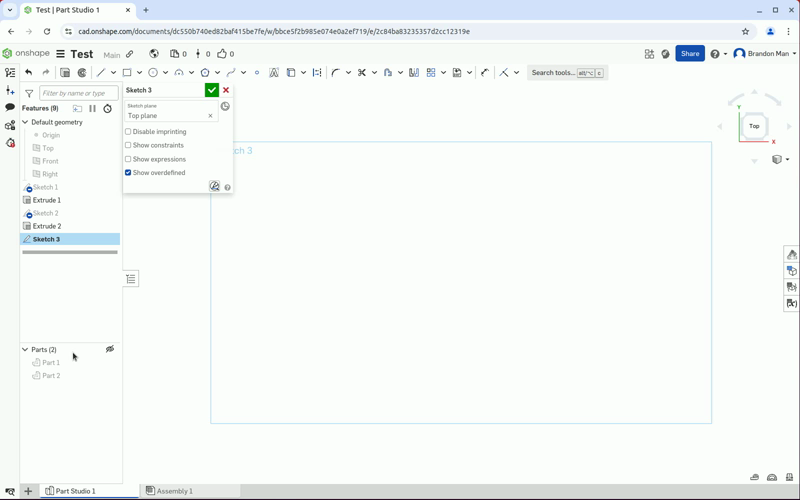
key_down(shift)
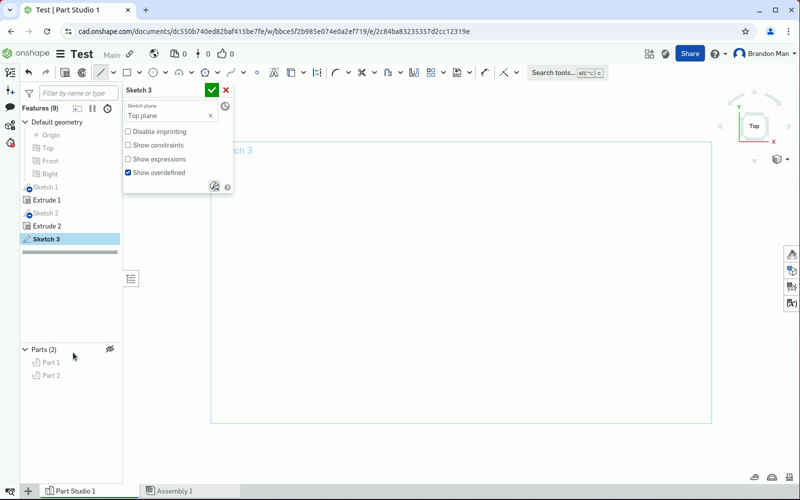
mouse_move(413, 309)
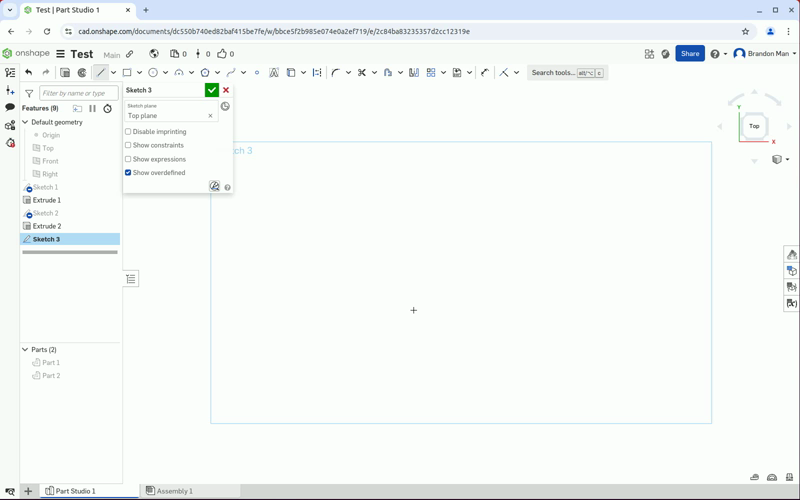
click(413, 309)
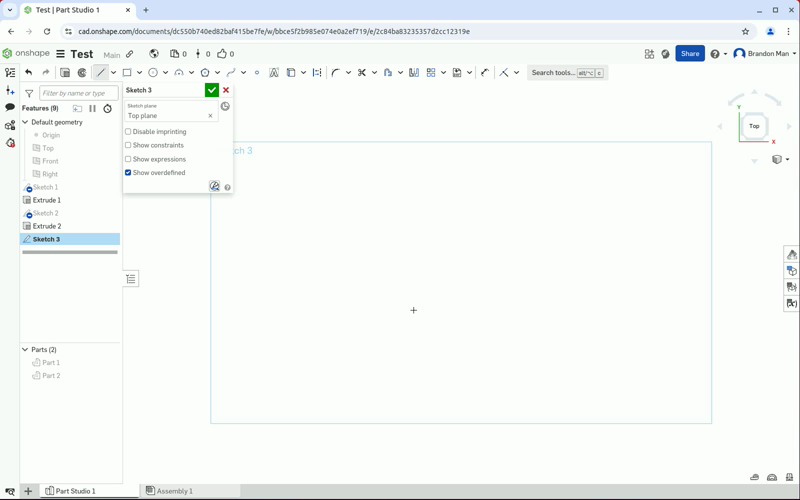
key_up(shift)
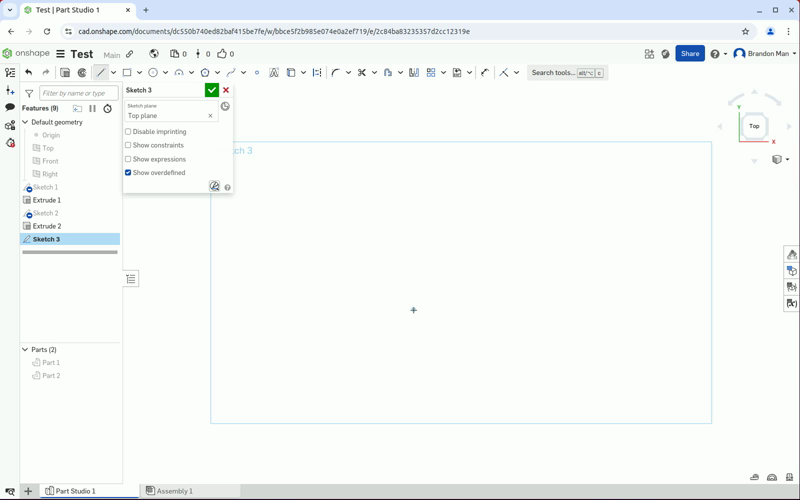
key_down(shift)
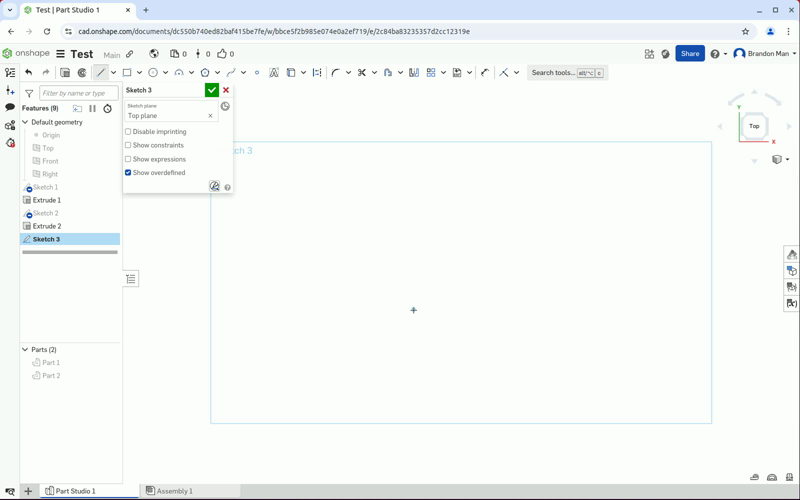
mouse_move(444, 309)
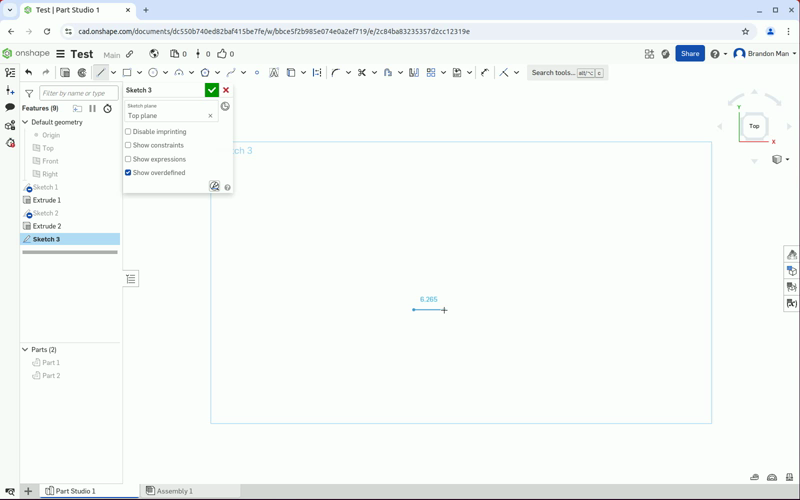
mouse_move(455, 309)
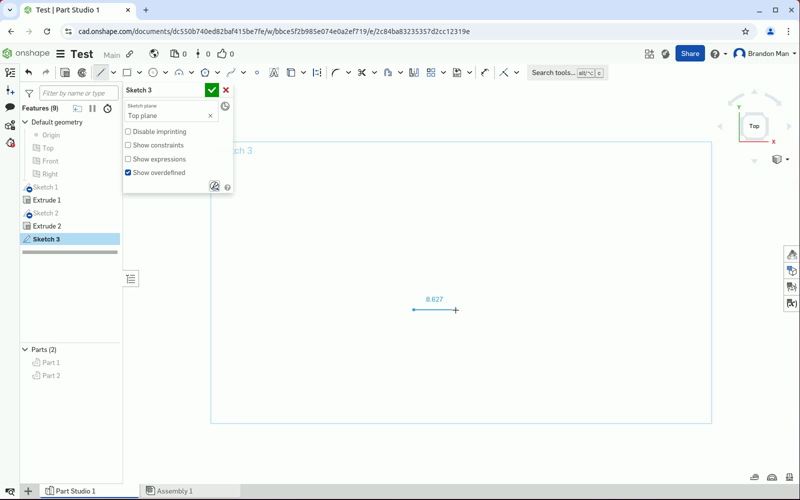
click(455, 309)
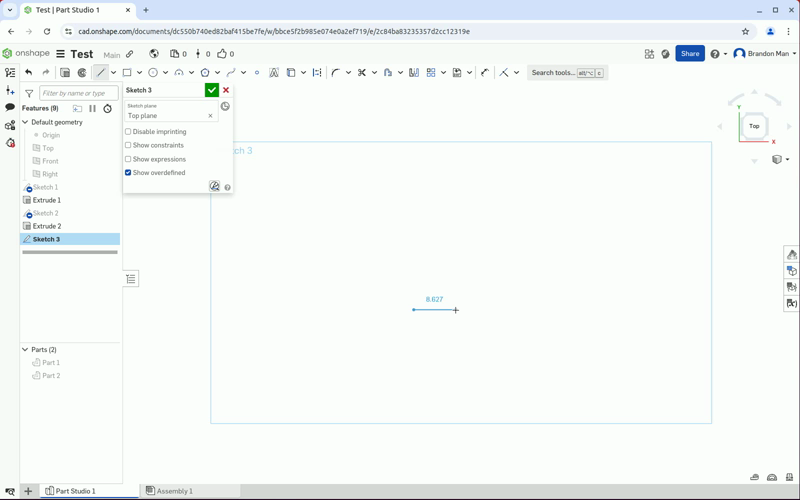
key_up(shift)
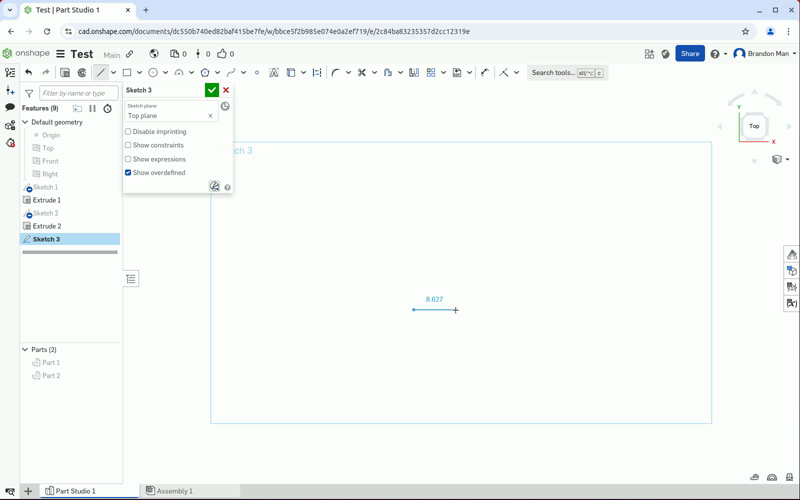
key_down(shift)
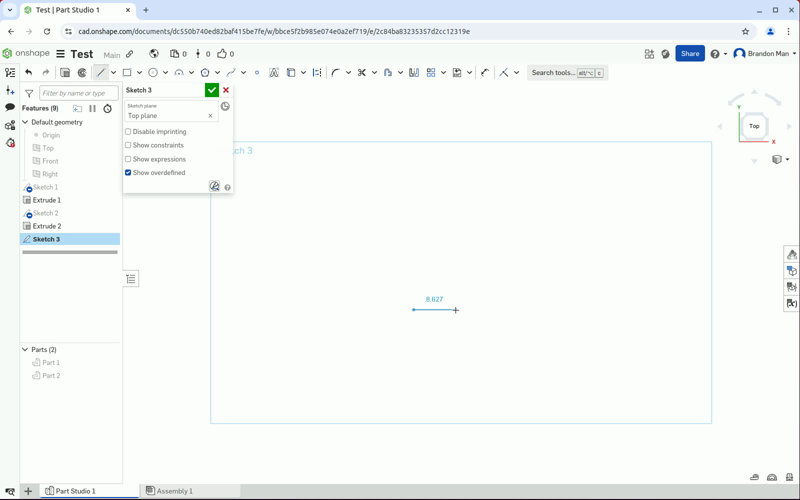
mouse_move(485, 309)
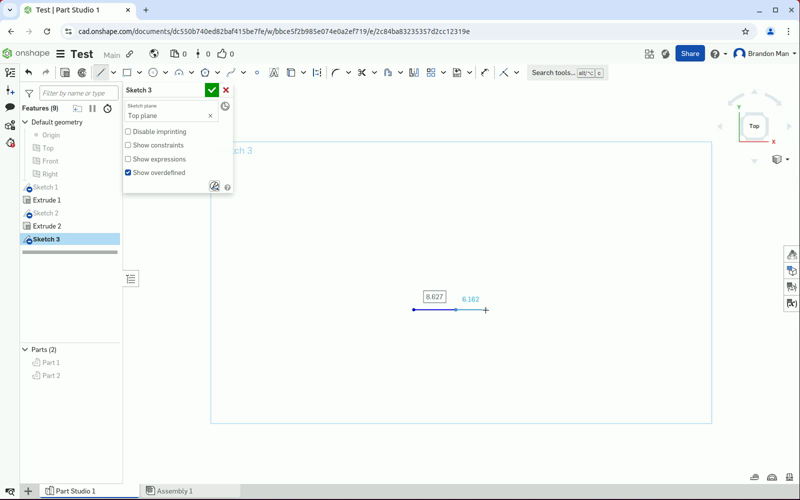
mouse_move(455, 293)
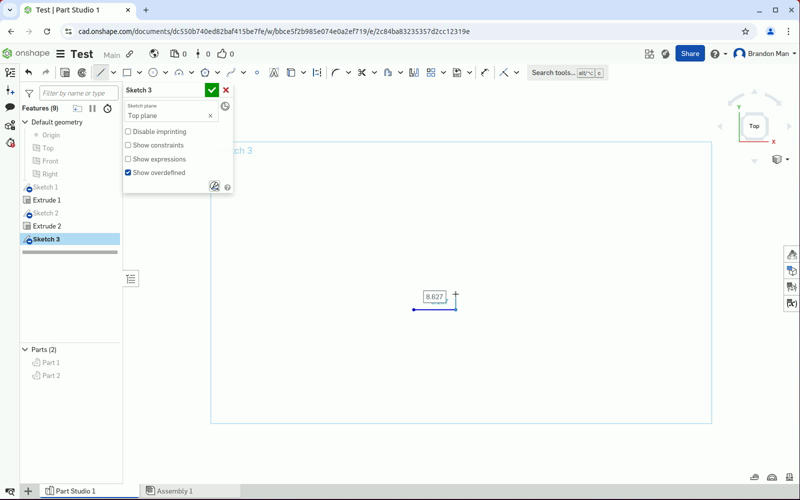
click(455, 293)
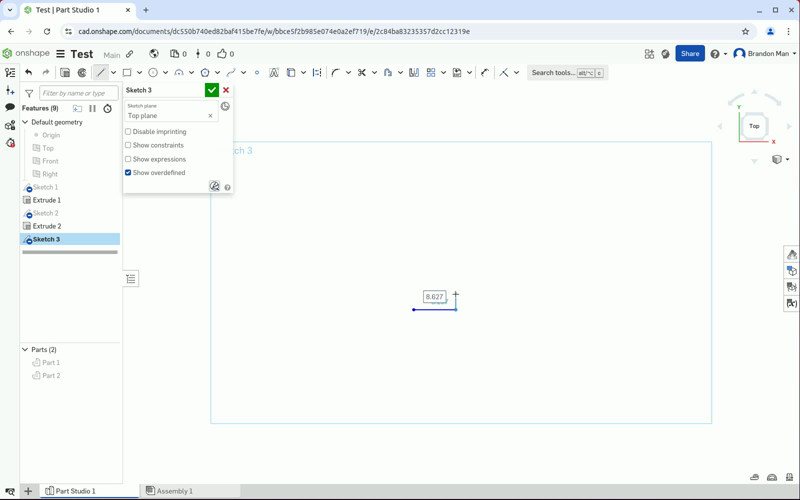
key_up(shift)
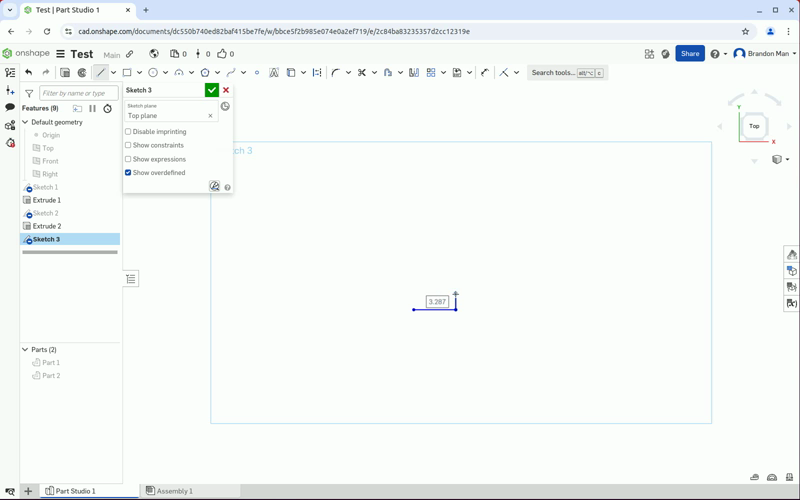
key_down(shift)
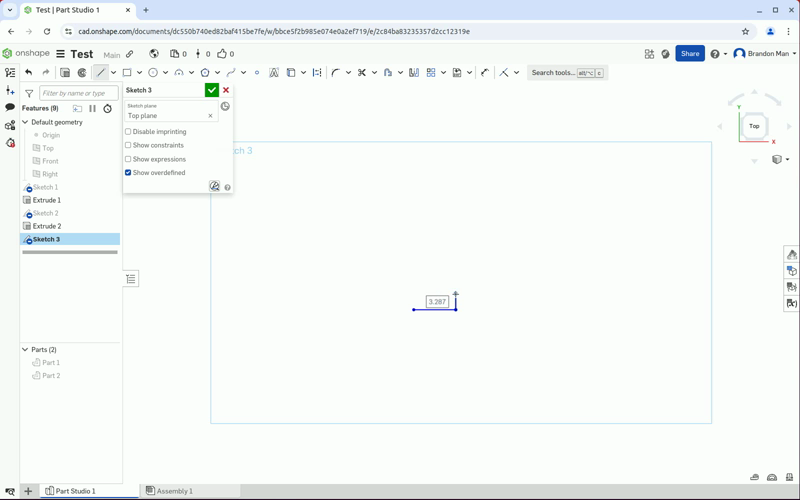
mouse_move(485, 293)
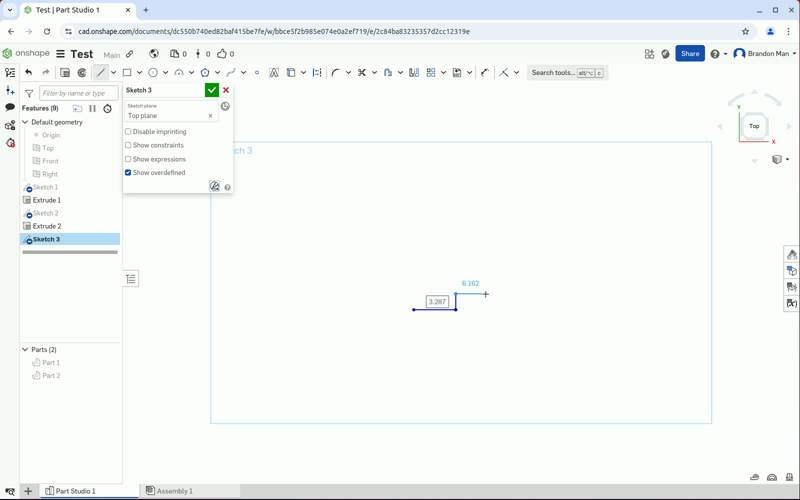
mouse_move(413, 293)
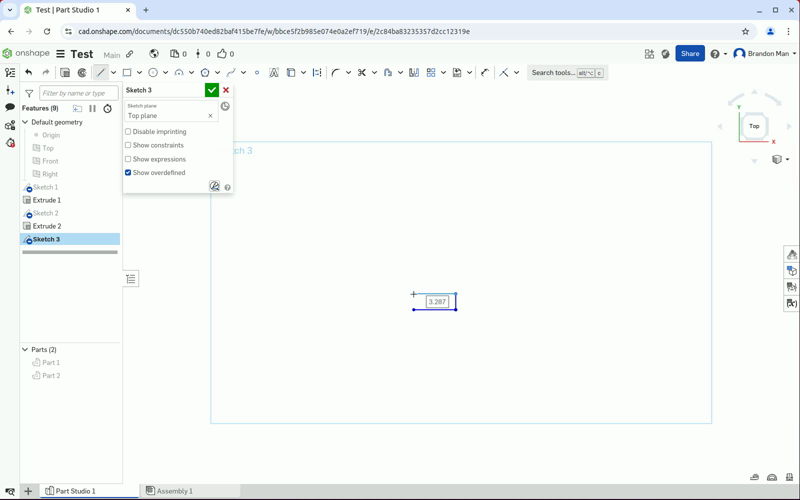
click(413, 293)
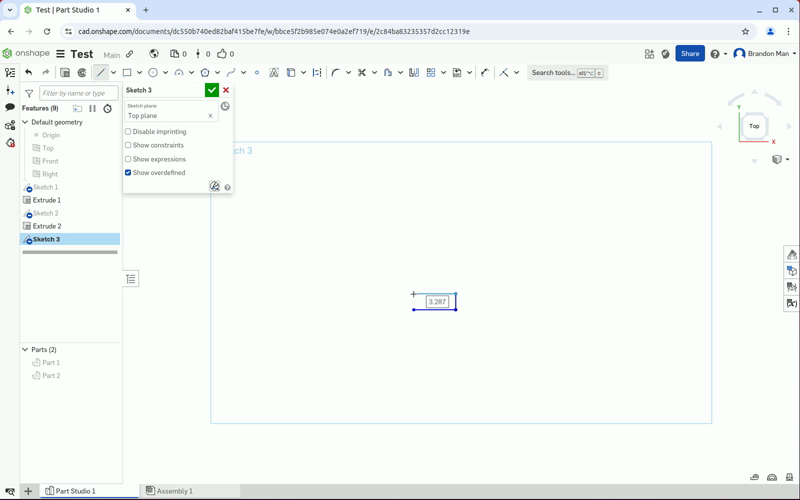
key_up(shift)
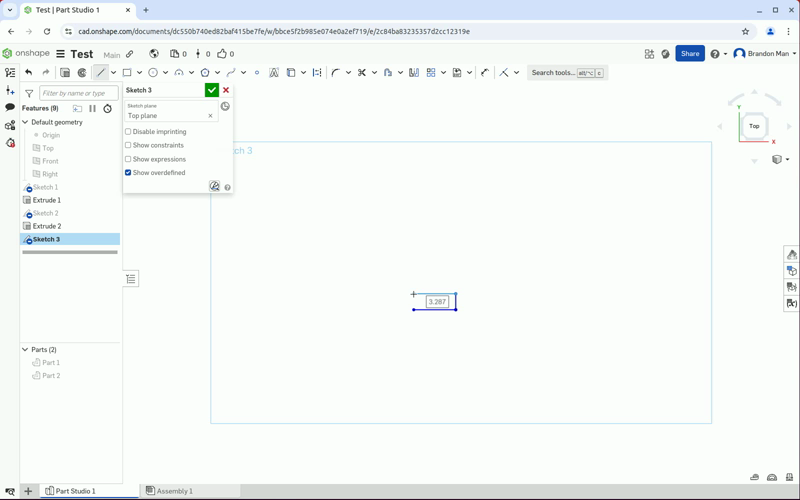
mouse_move(444, 293)
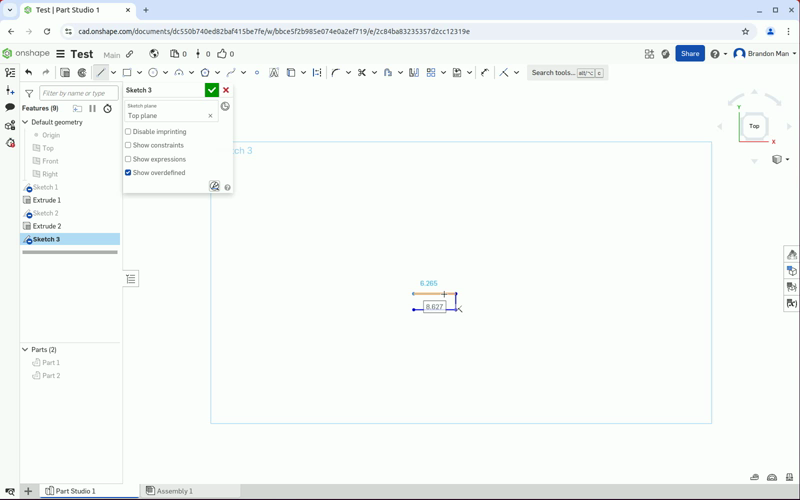
key_down(shift)
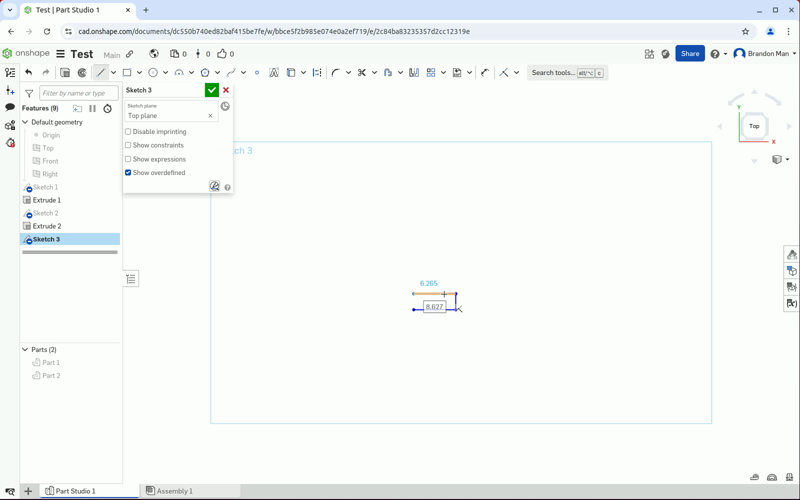
mouse_move(413, 309)
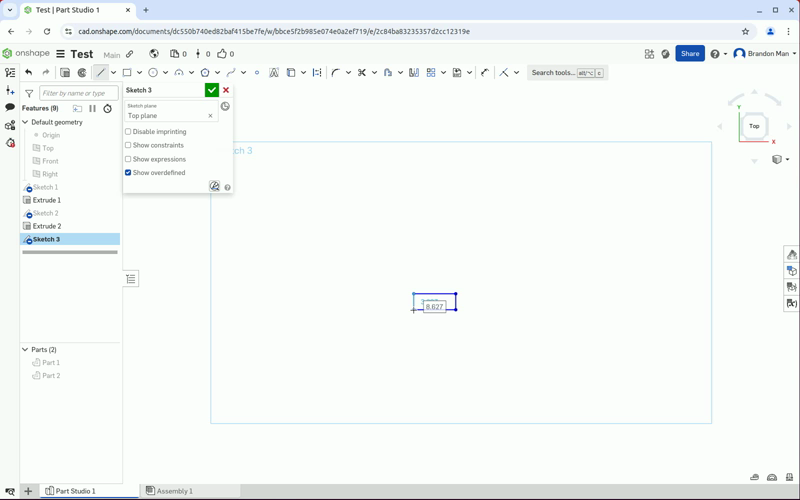
key_up(shift)
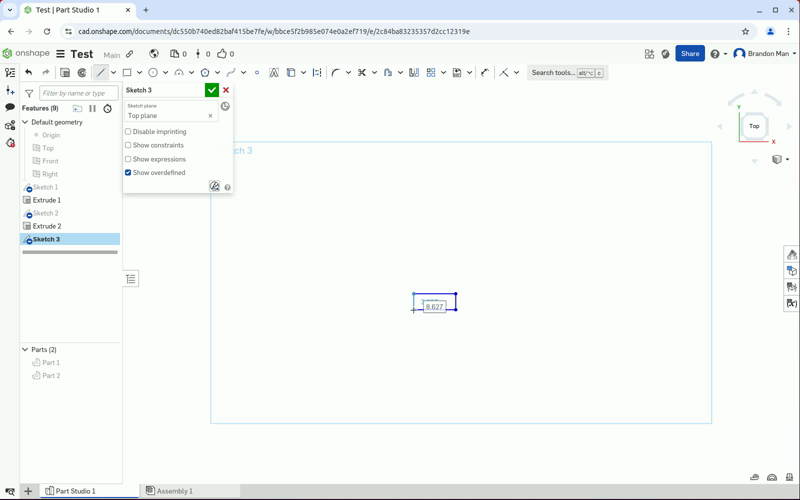
click(413, 309)
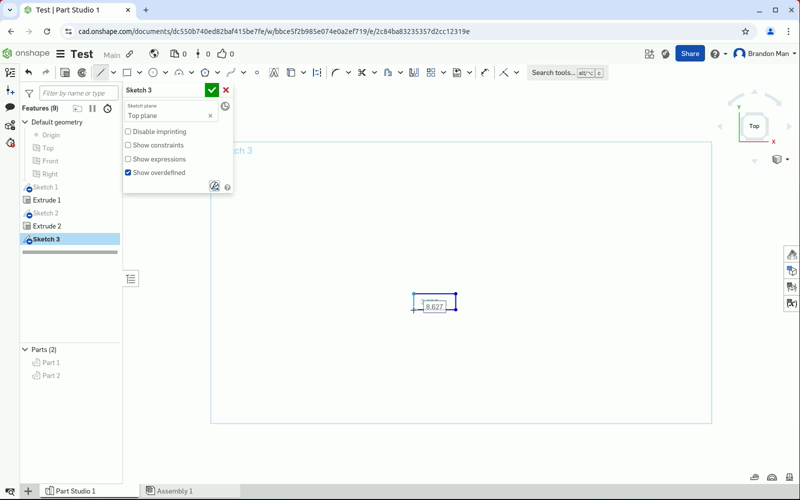
key(esc)
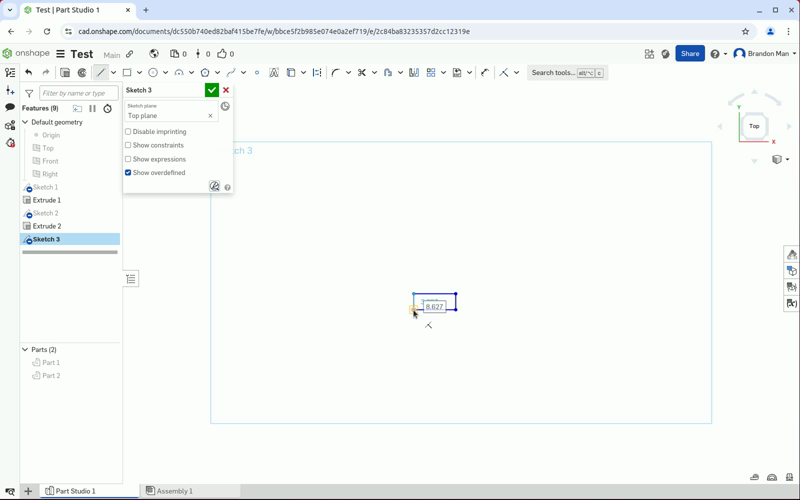
mouse_move(430, 305)
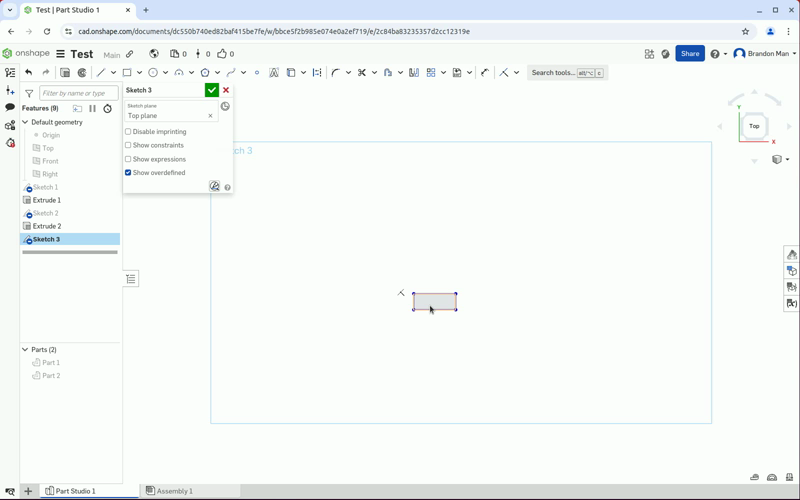
scroll(6)
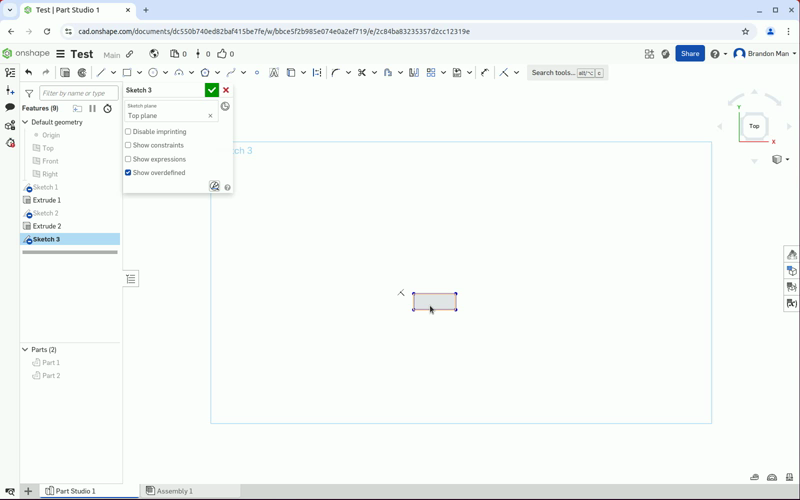
scroll(6)
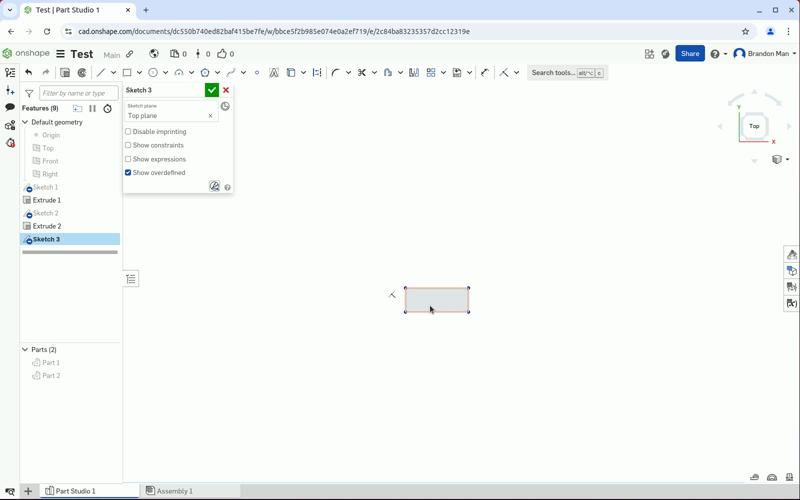
scroll(6)
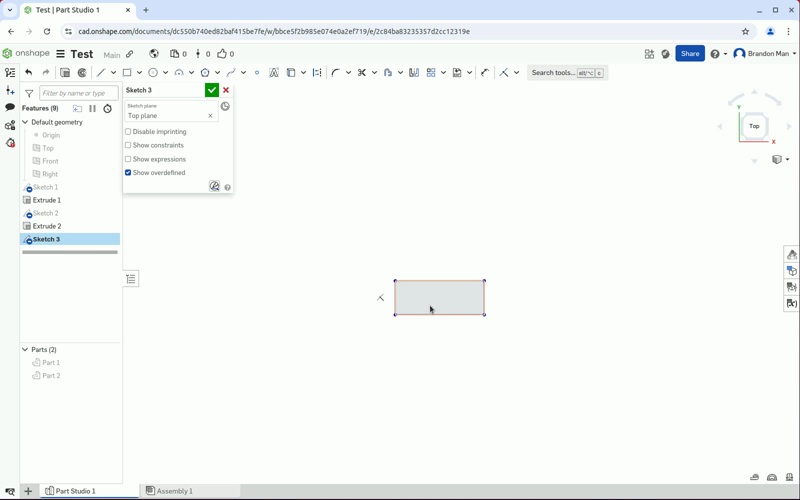
scroll(6)
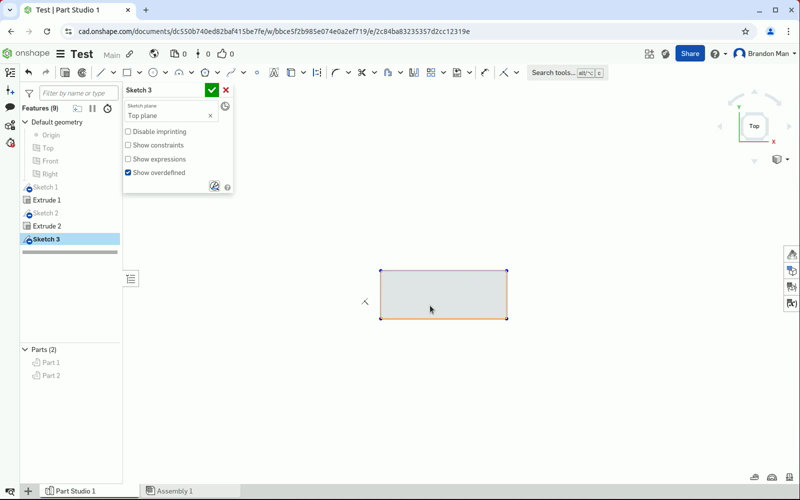
scroll(6)
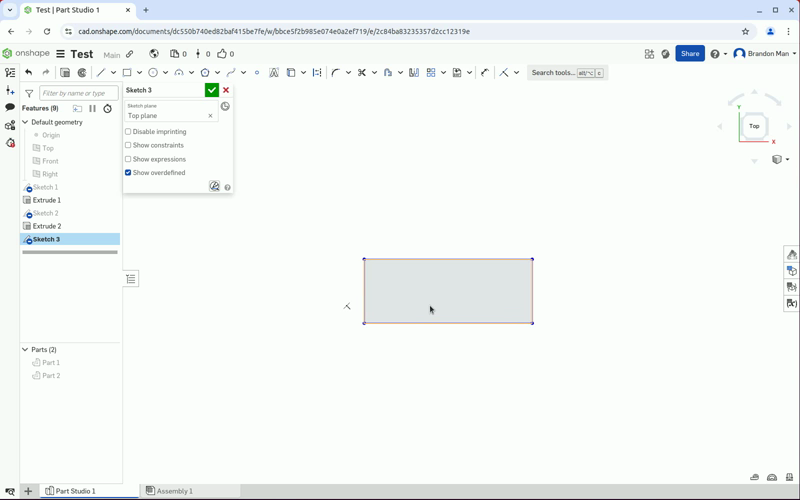
scroll(6)
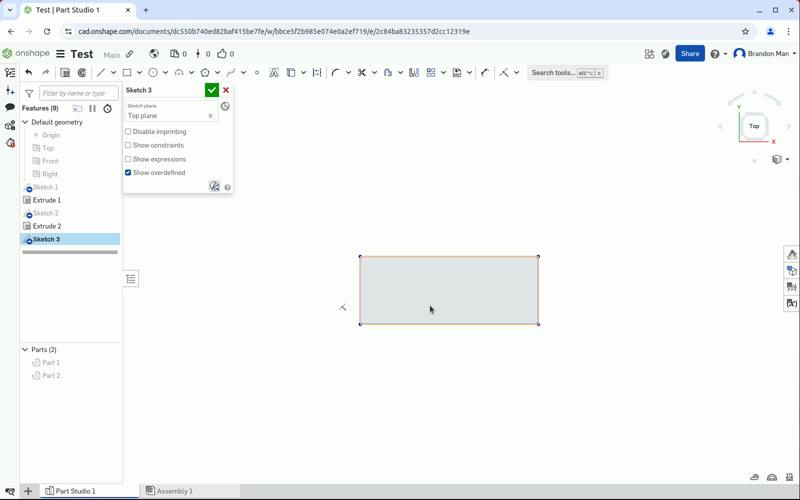
scroll(6)
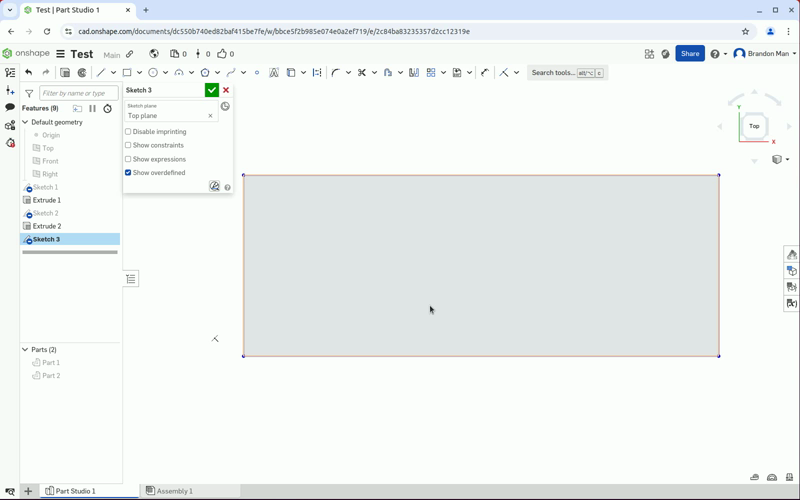
click(430, 305)
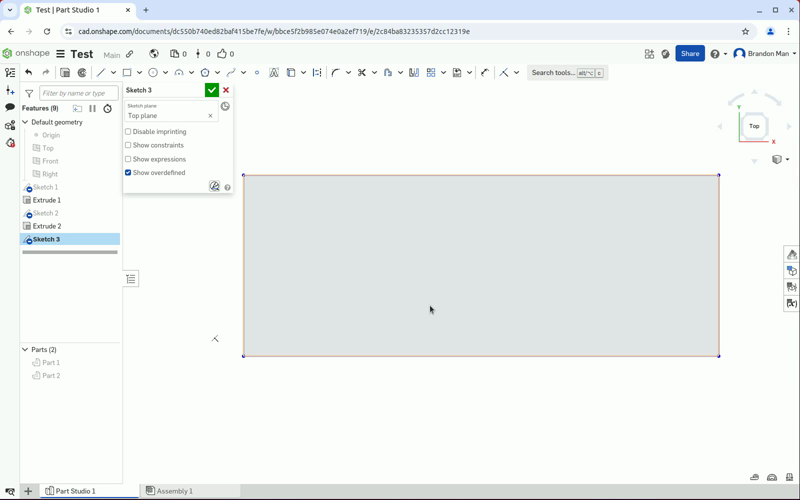
scroll(-6)
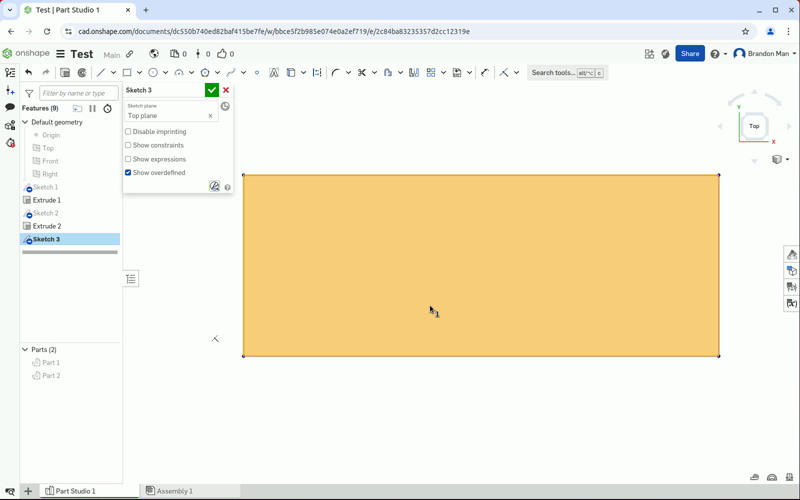
scroll(-6)
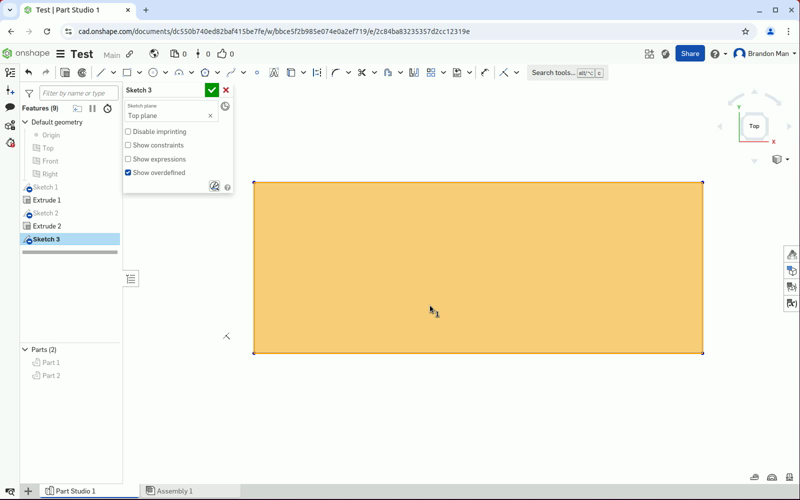
scroll(-6)
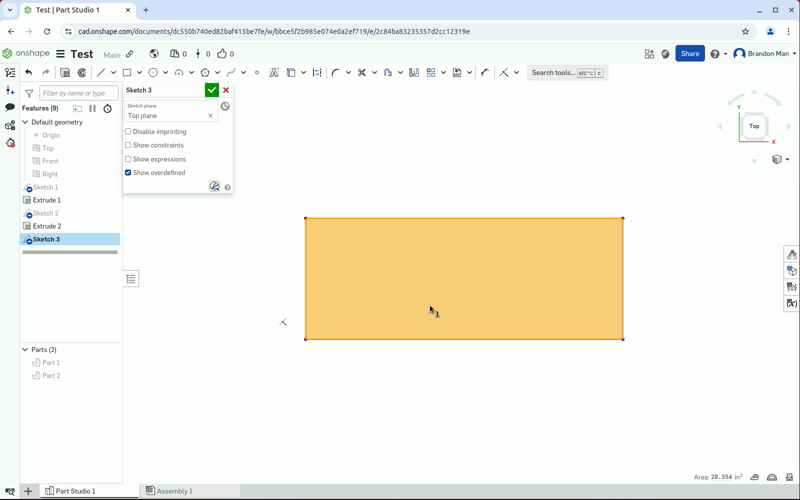
scroll(-6)
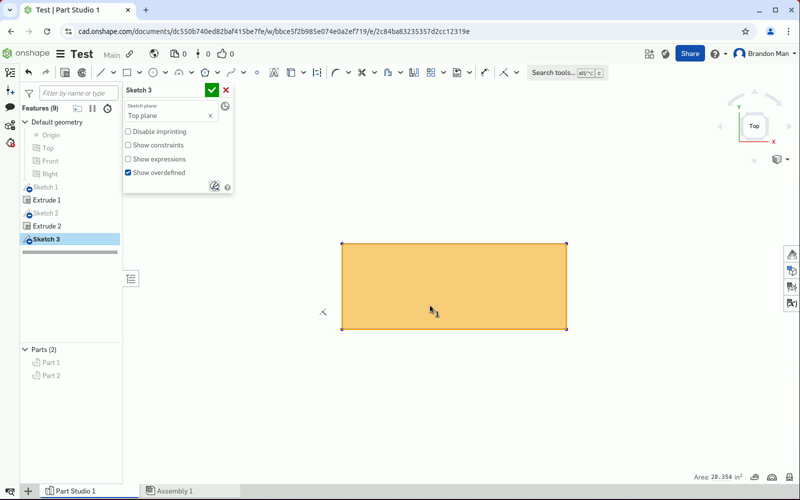
scroll(-6)
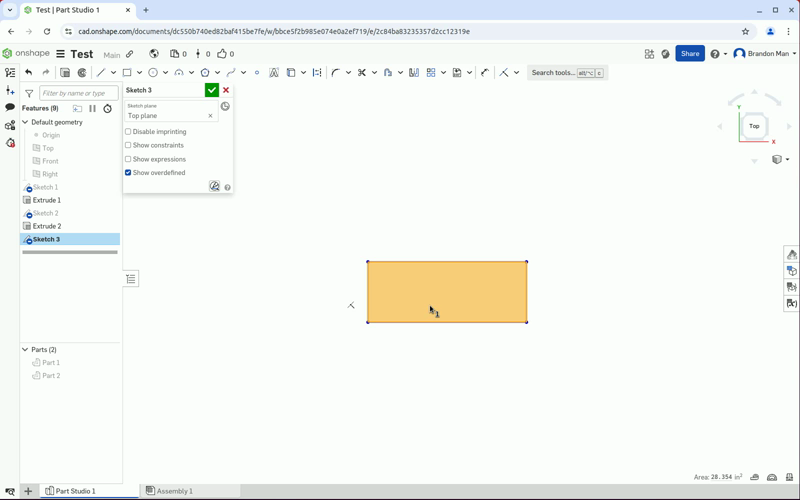
scroll(-6)
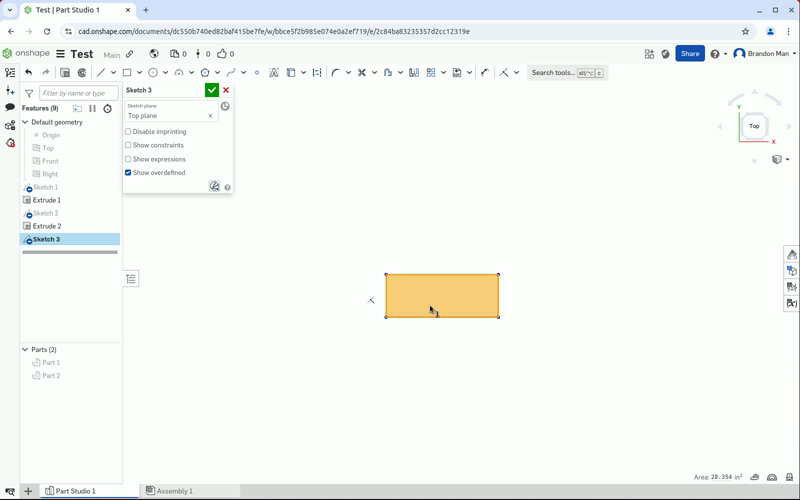
scroll(-6)
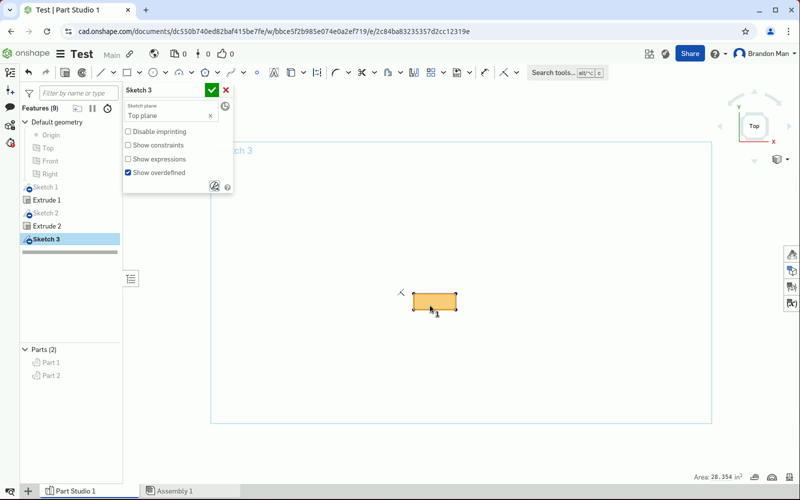
mouse_move(73, 352)
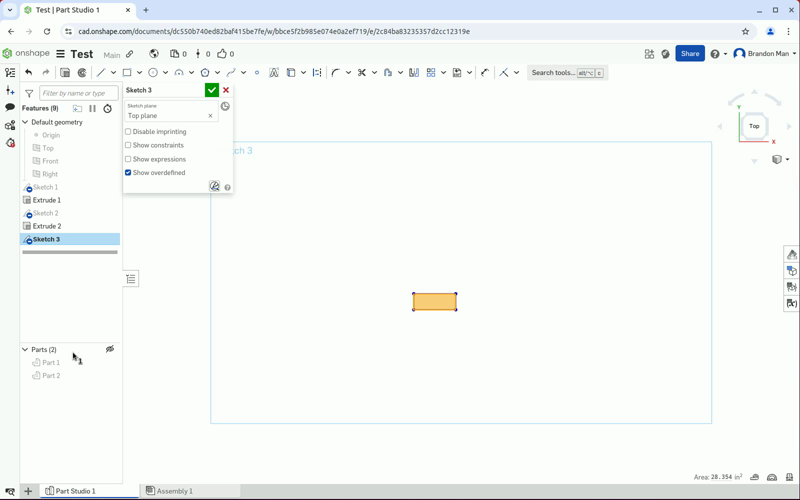
key(shift+y)
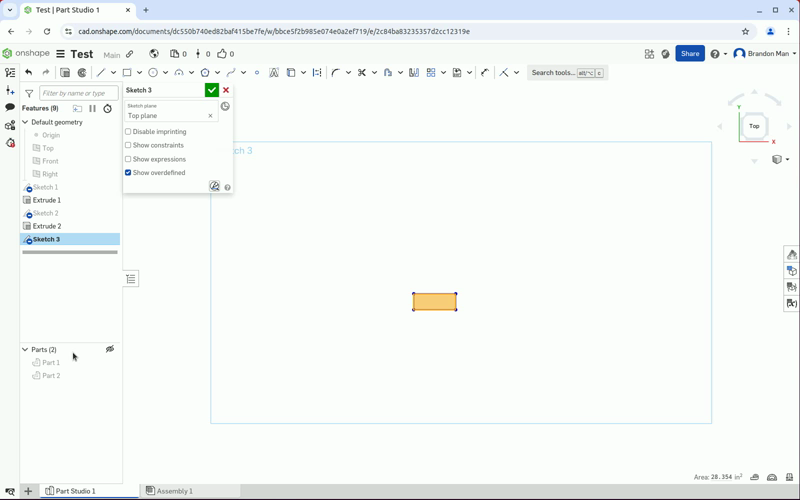
key(shift+e)
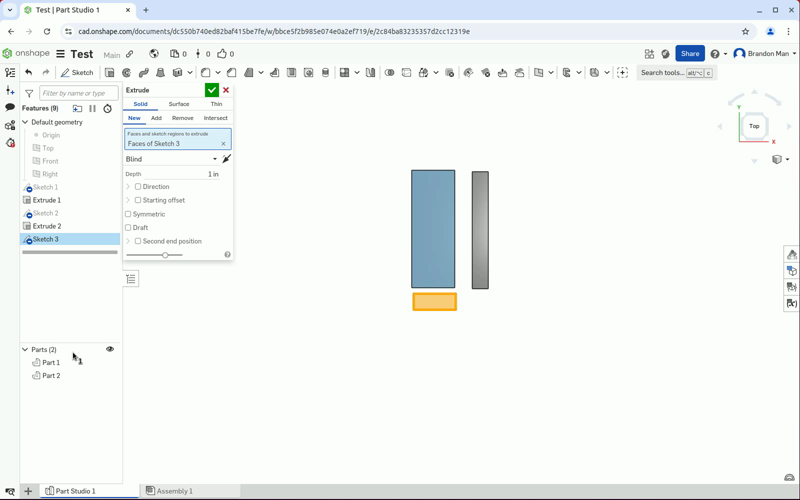
mouse_move(143, 106)
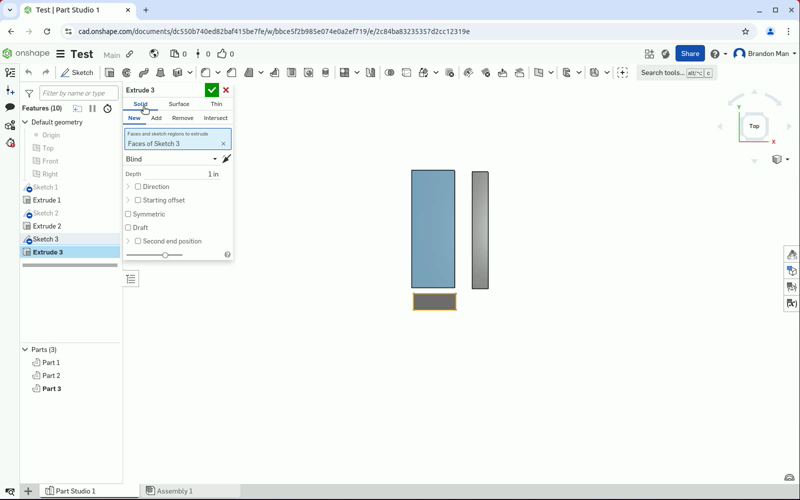
click(143, 106)
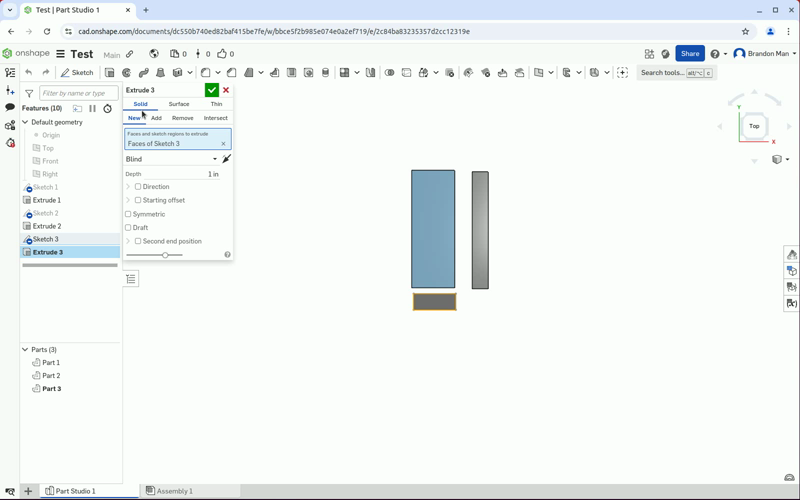
mouse_move(137, 120)
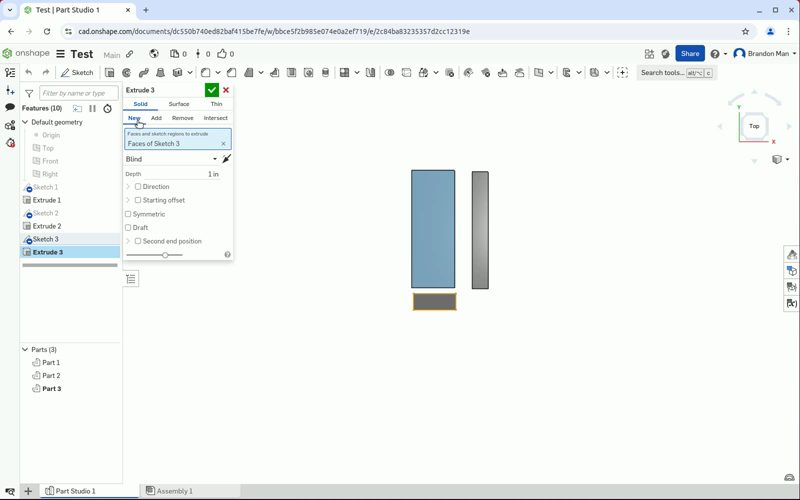
click(137, 120)
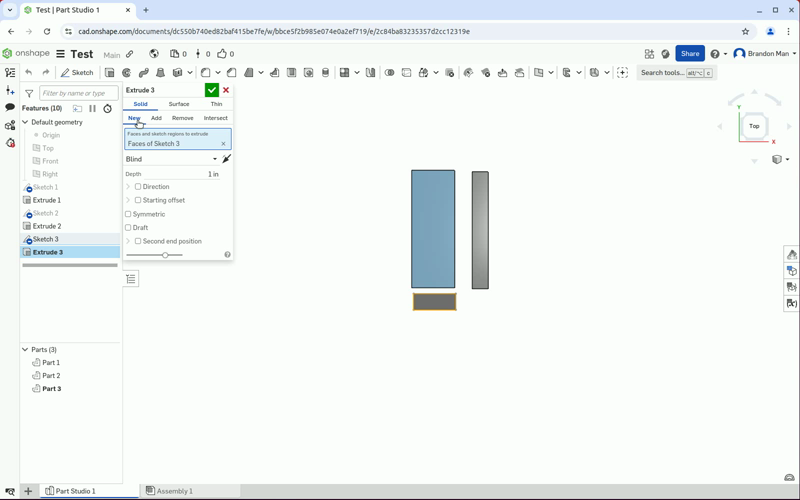
key(tab, 4)
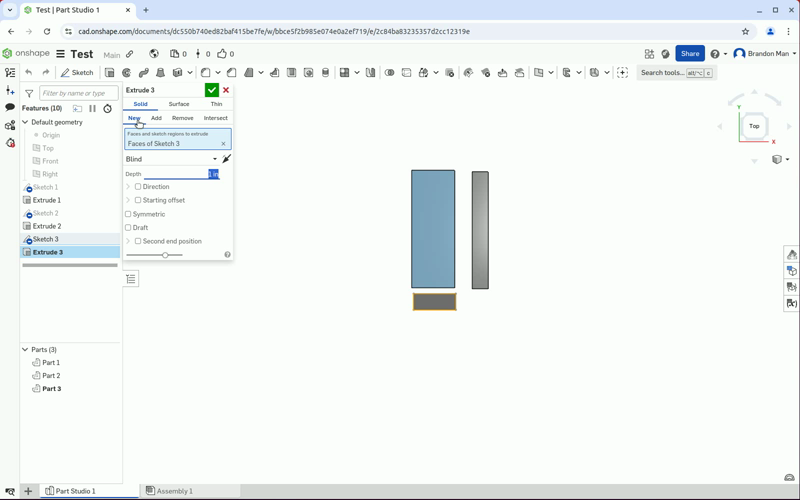
text(0.241)
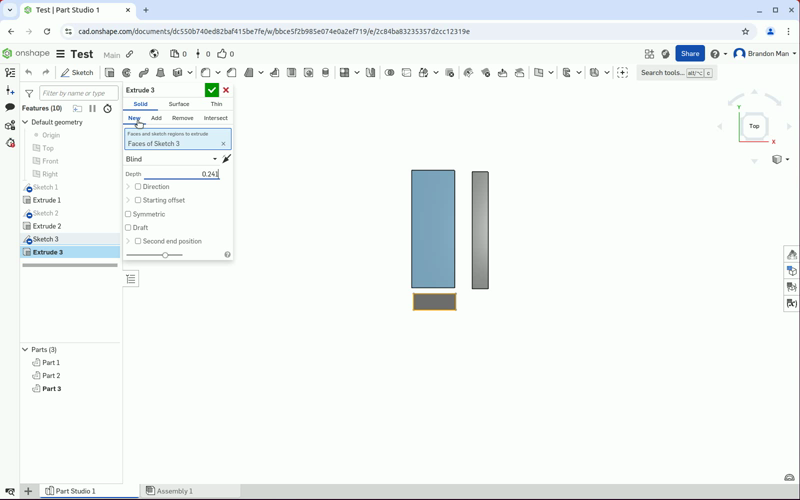
key(enter)
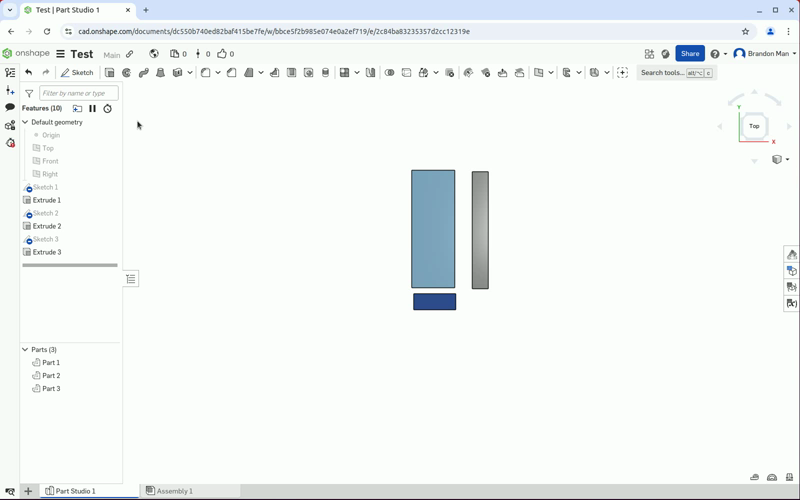
key(shift+h)
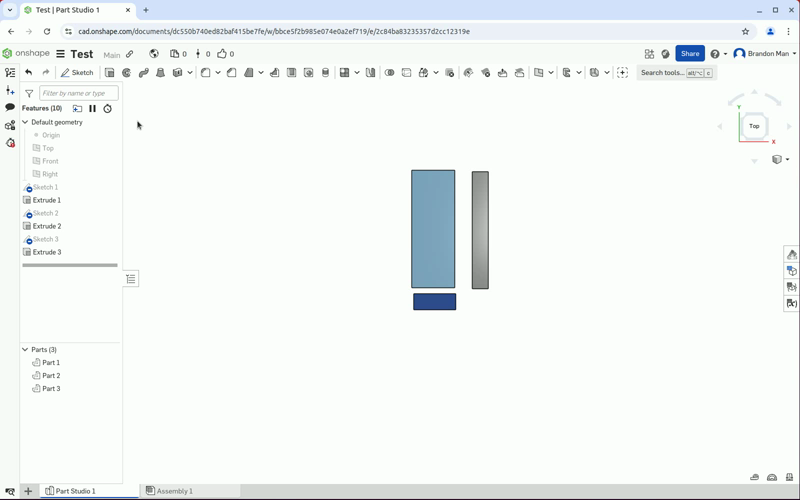
key(shift+h)
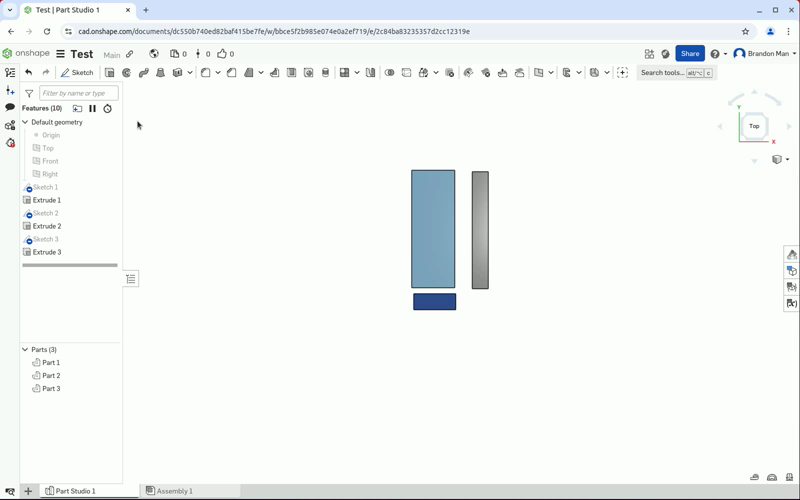
mouse_move(73, 189)
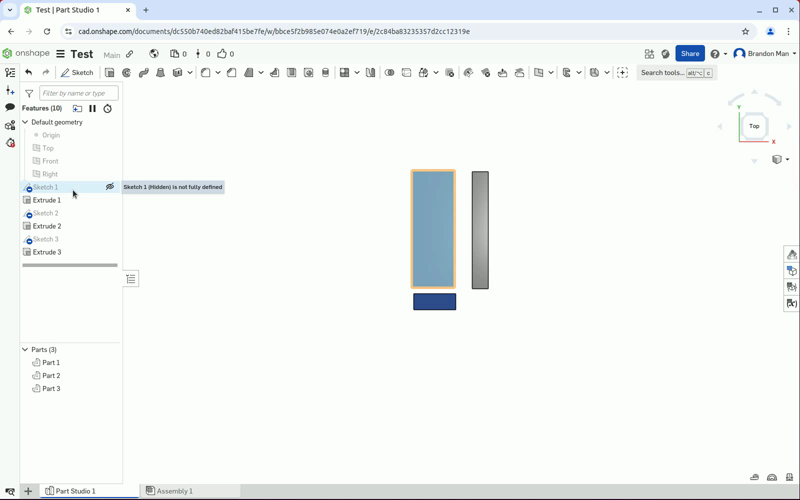
click(73, 189)
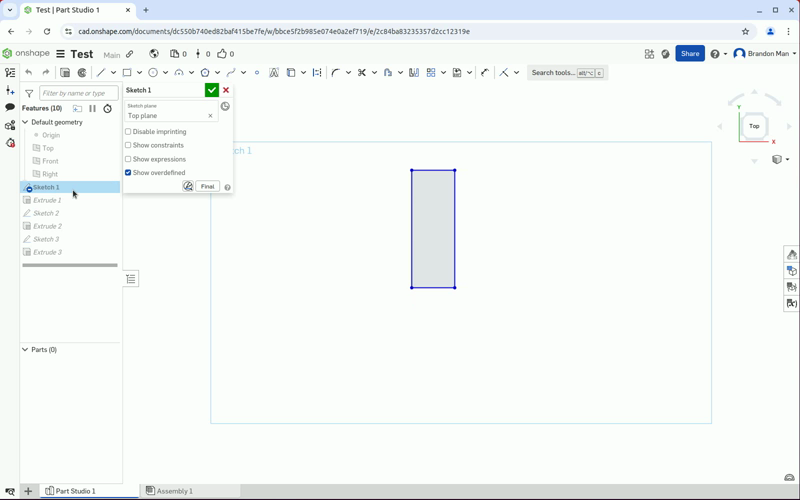
mouse_move(229, 92)
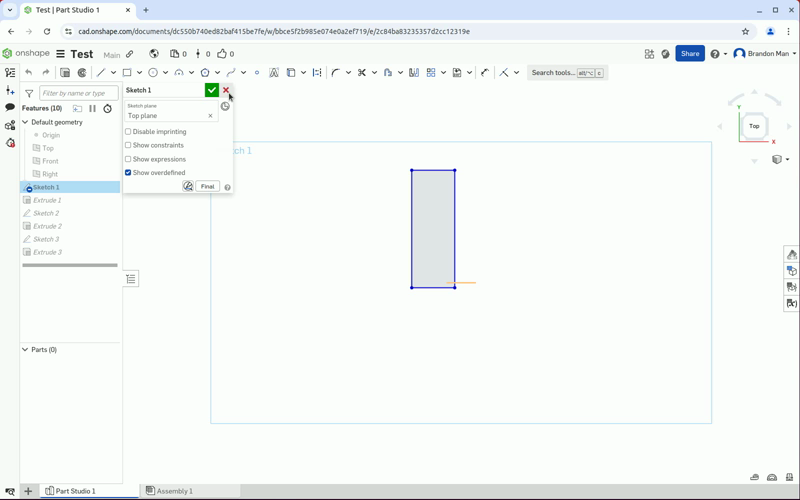
click(229, 92)
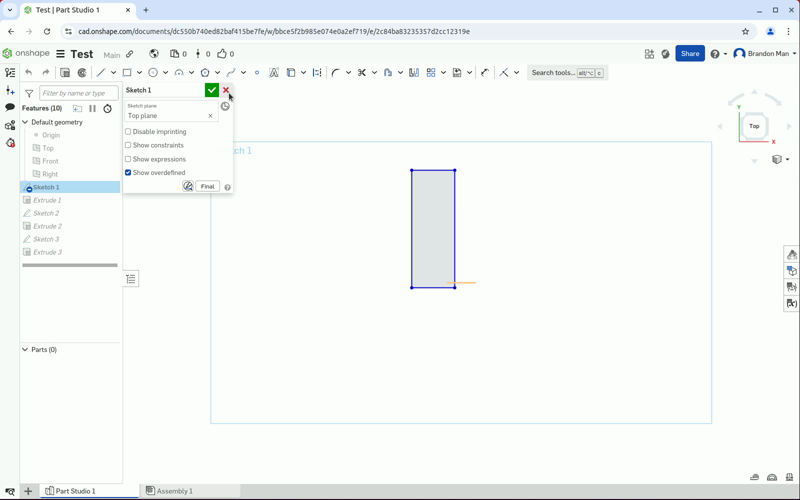
key(shift+s)
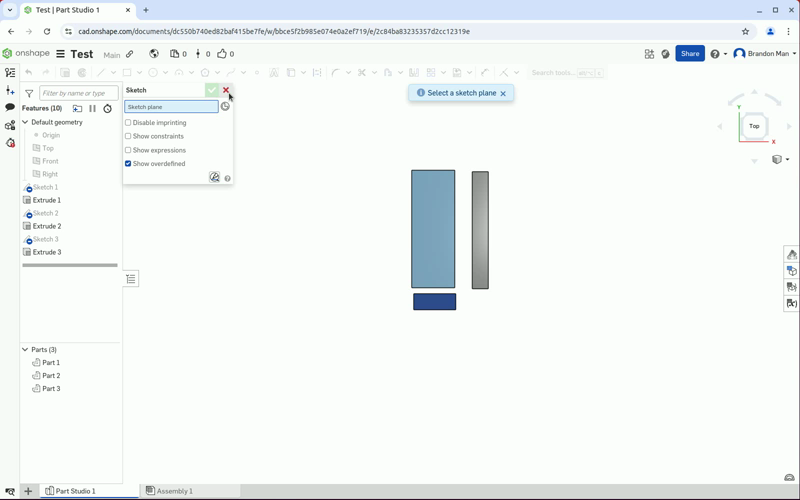
mouse_move(73, 150)
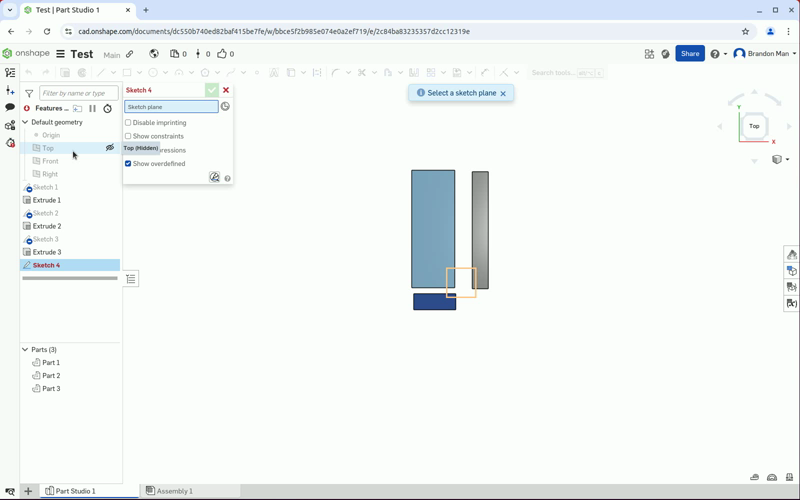
click(73, 150)
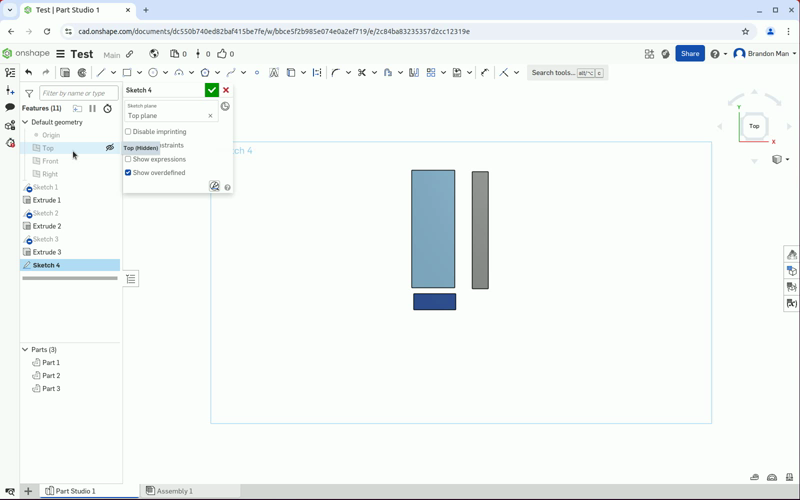
mouse_move(73, 352)
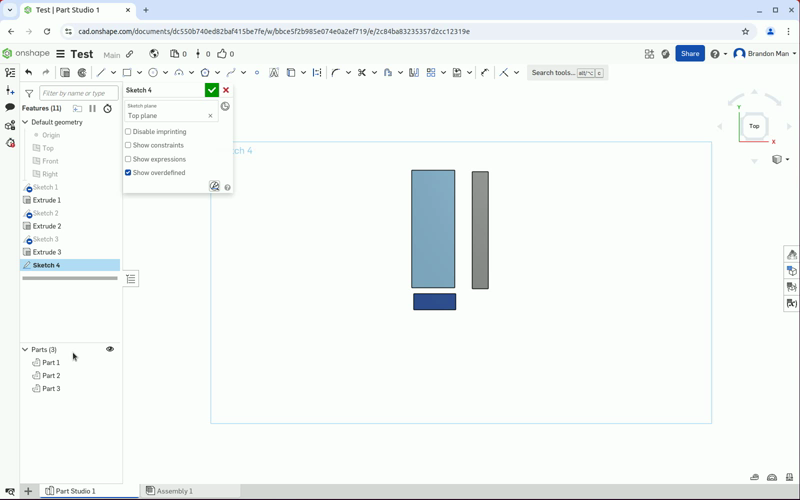
key(y)
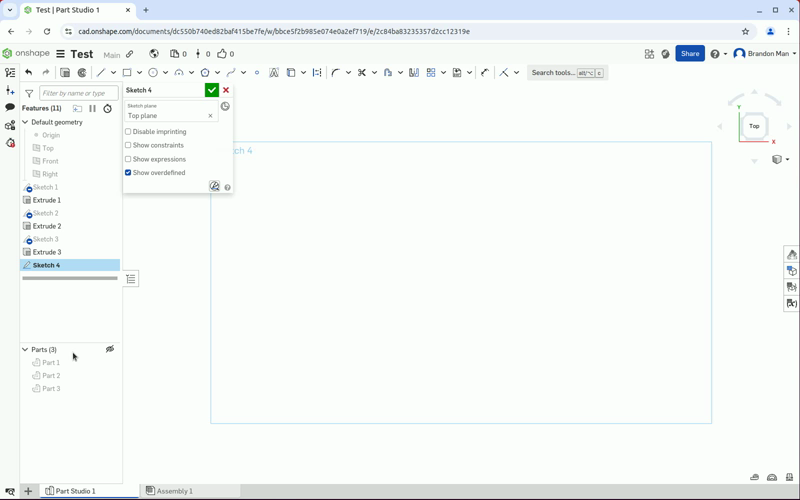
key(l)
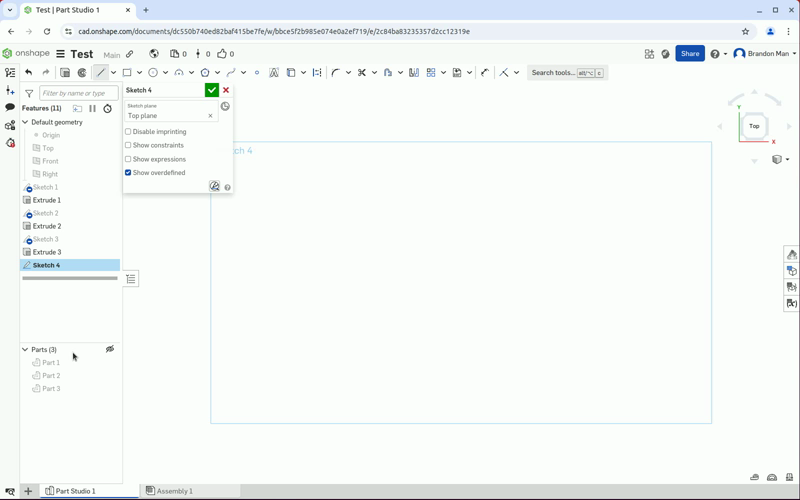
key_down(shift)
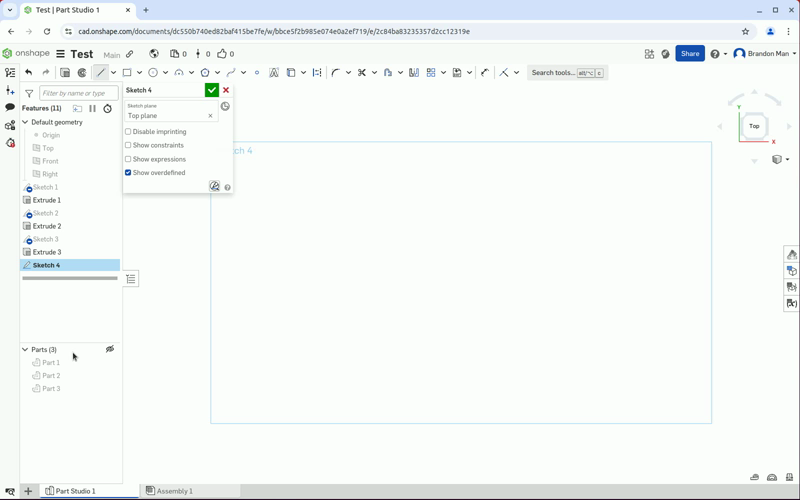
mouse_move(358, 282)
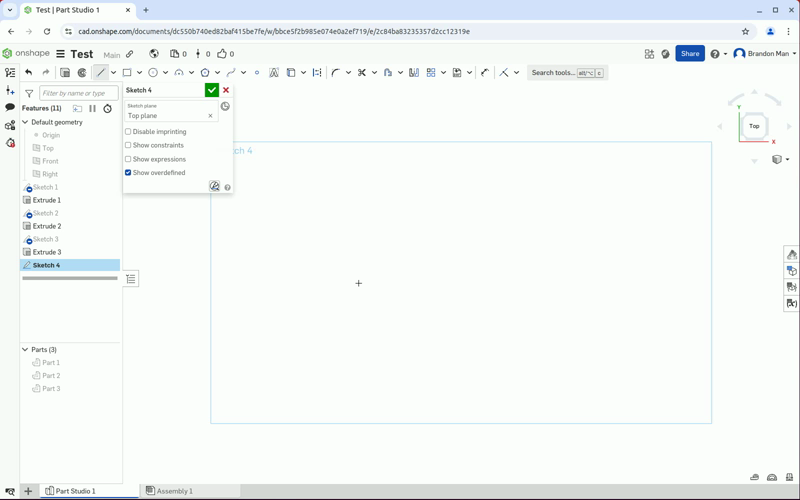
click(358, 282)
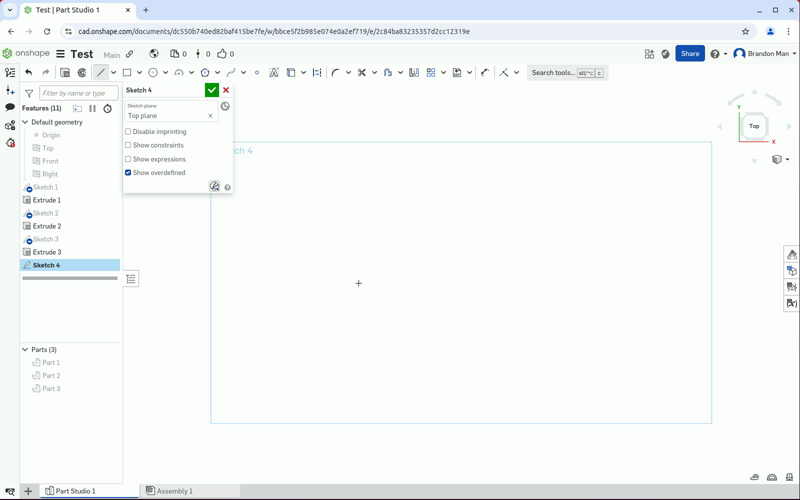
key_up(shift)
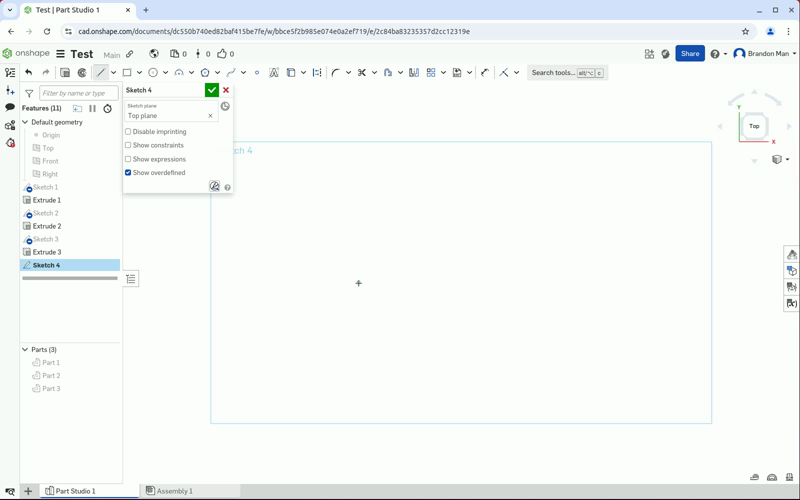
key_down(shift)
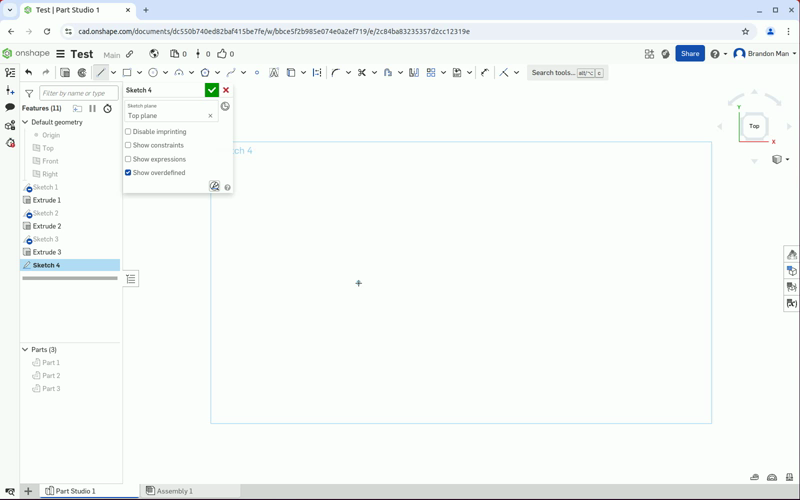
mouse_move(388, 282)
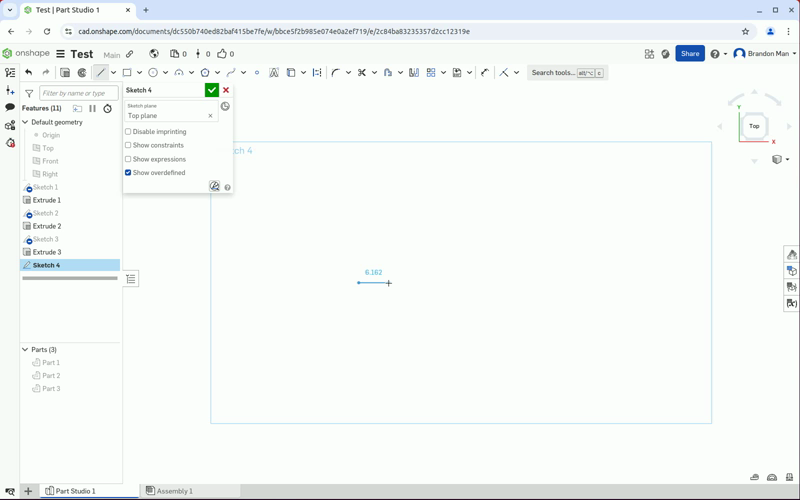
mouse_move(401, 282)
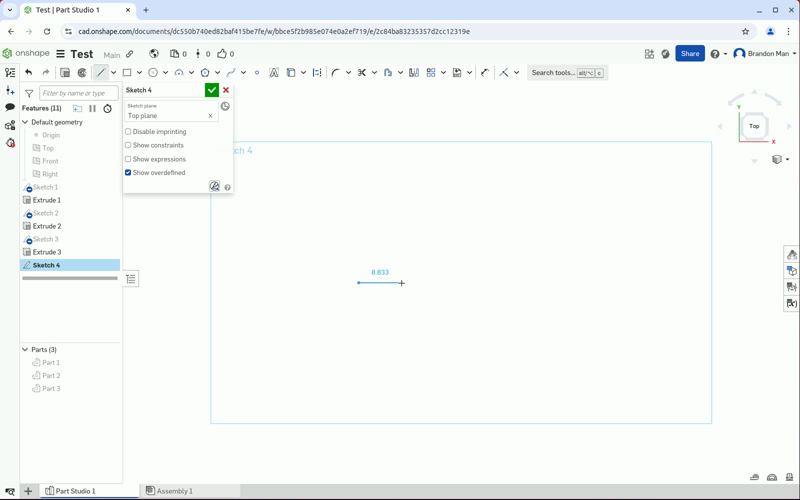
click(401, 282)
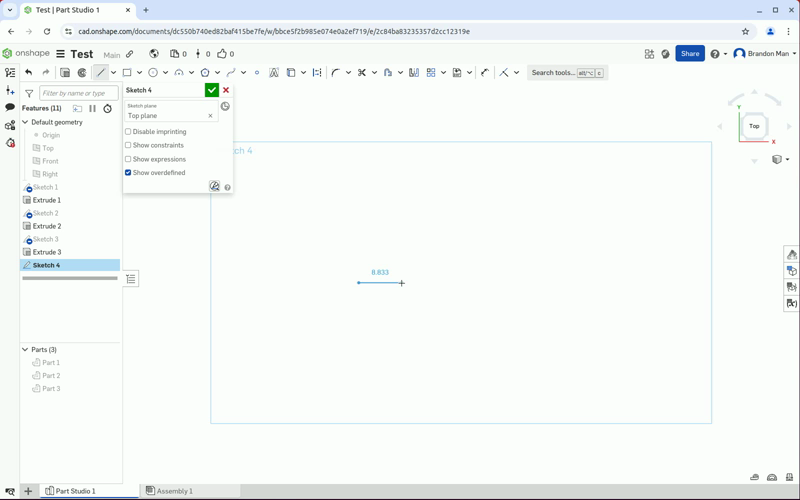
key_up(shift)
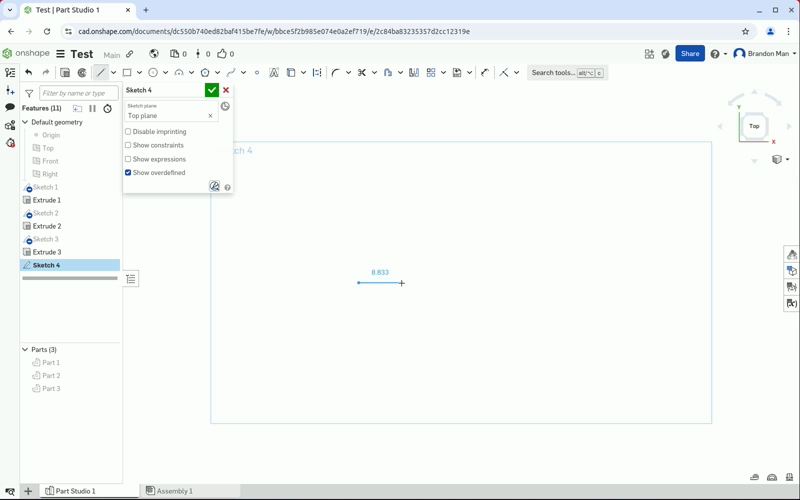
key_down(shift)
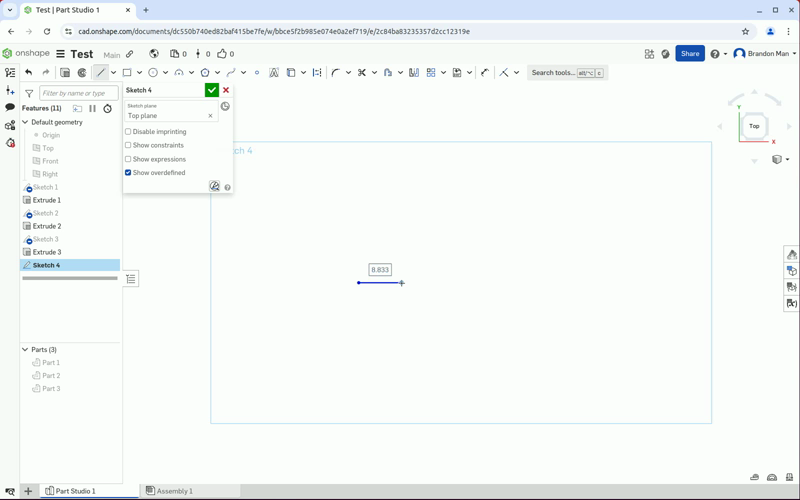
mouse_move(431, 282)
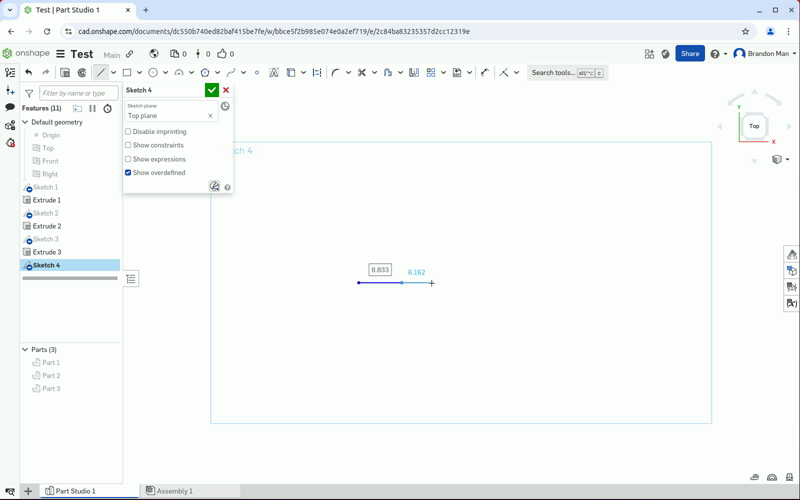
mouse_move(401, 277)
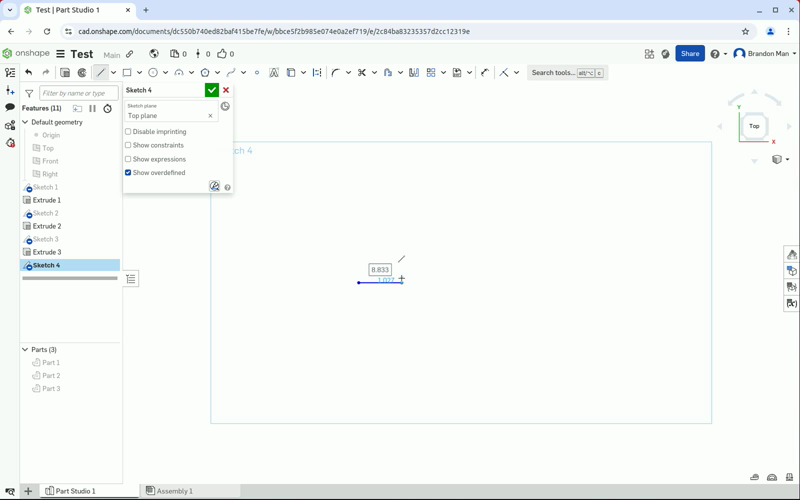
scroll(6)
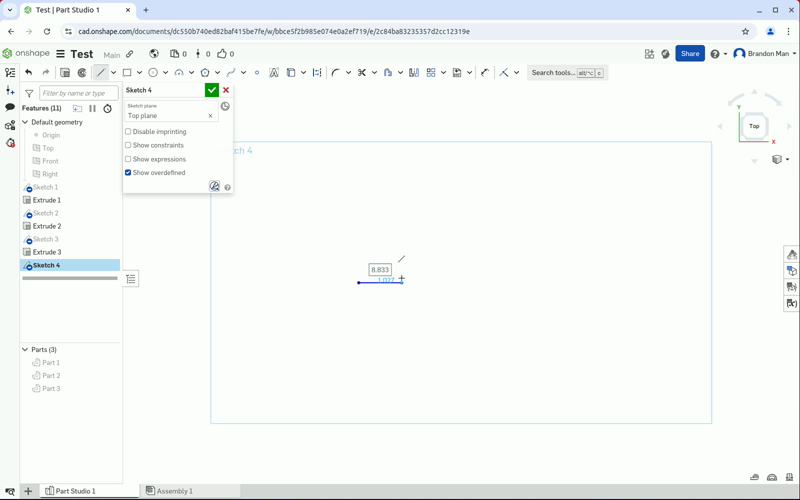
scroll(6)
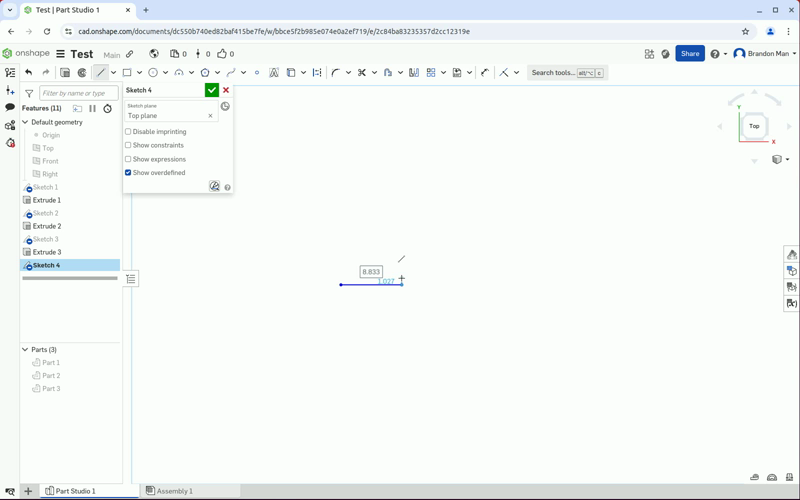
scroll(6)
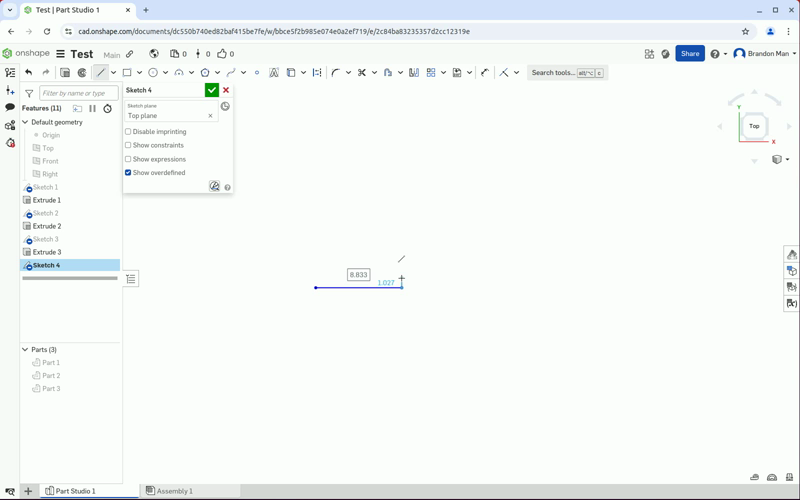
scroll(6)
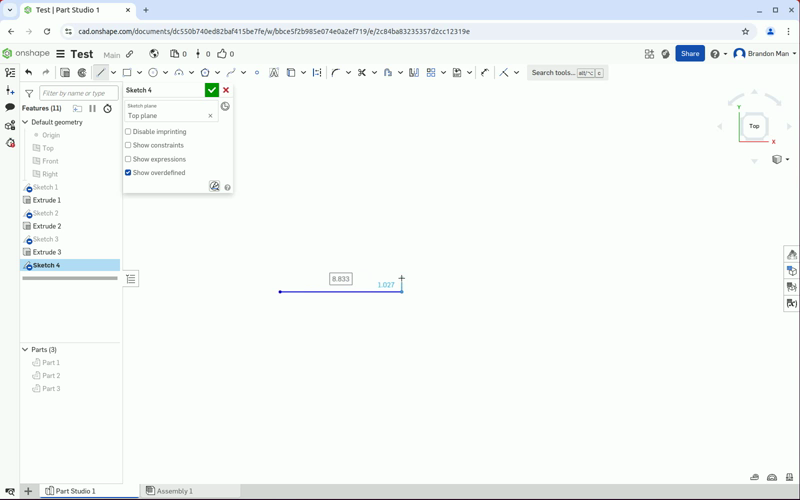
scroll(6)
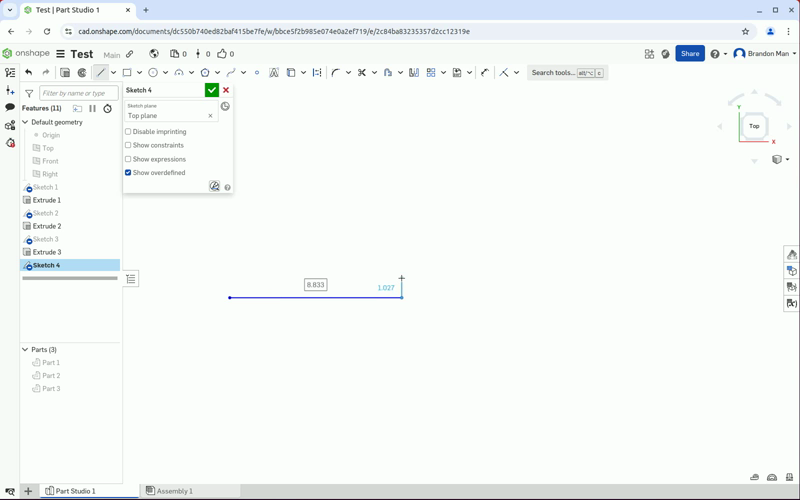
scroll(6)
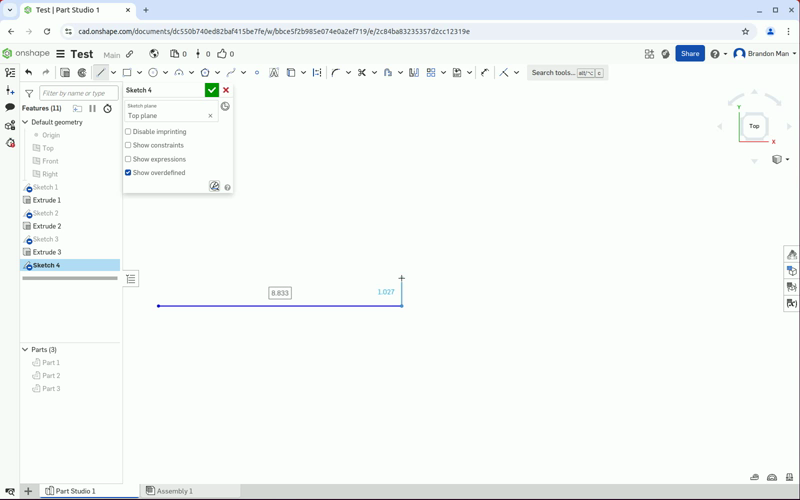
scroll(6)
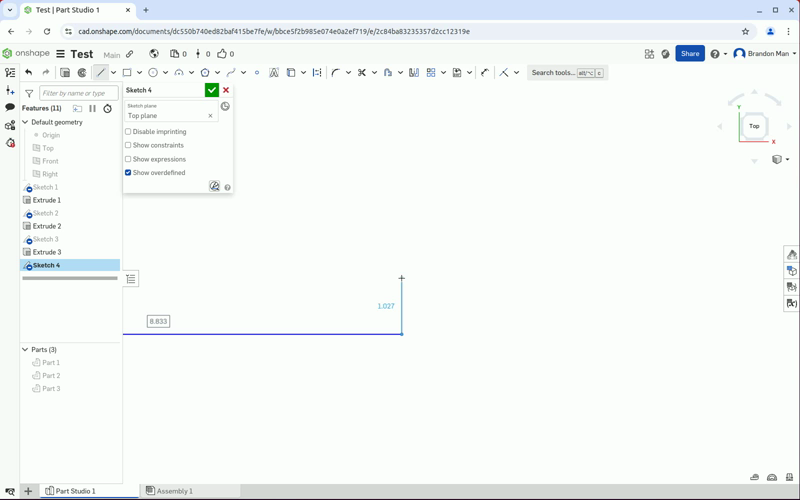
click(401, 277)
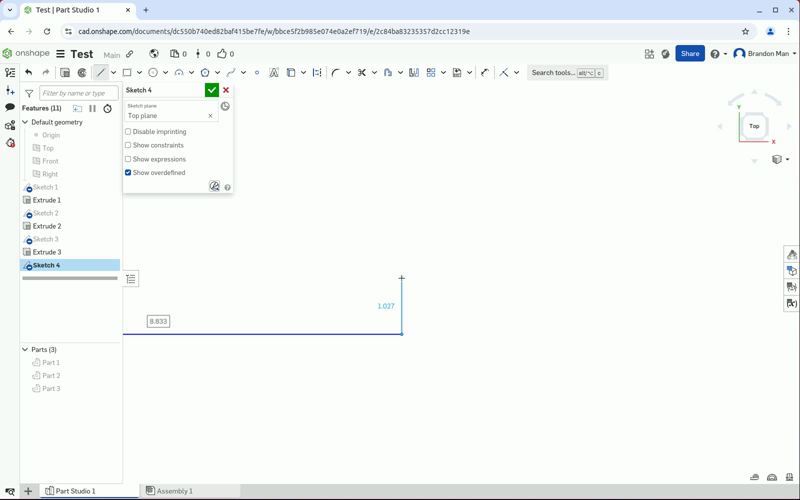
scroll(-6)
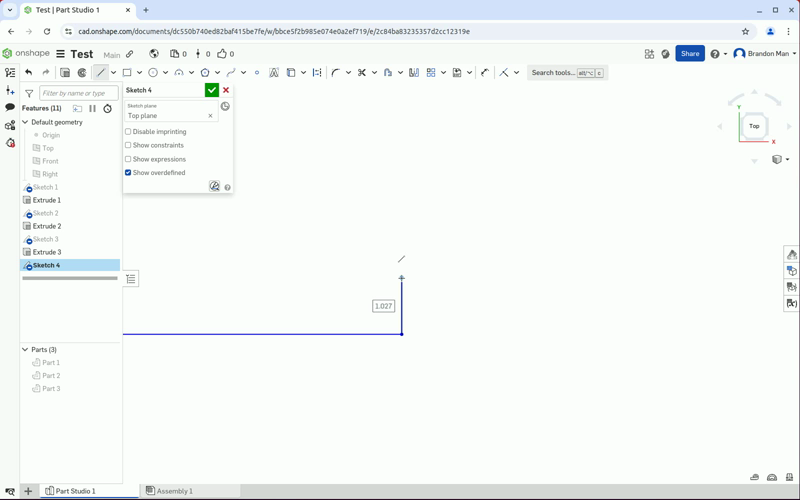
scroll(-6)
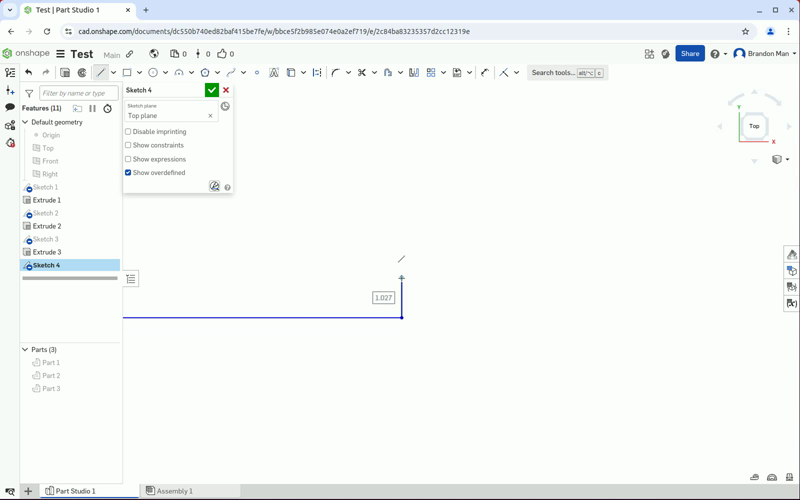
scroll(-6)
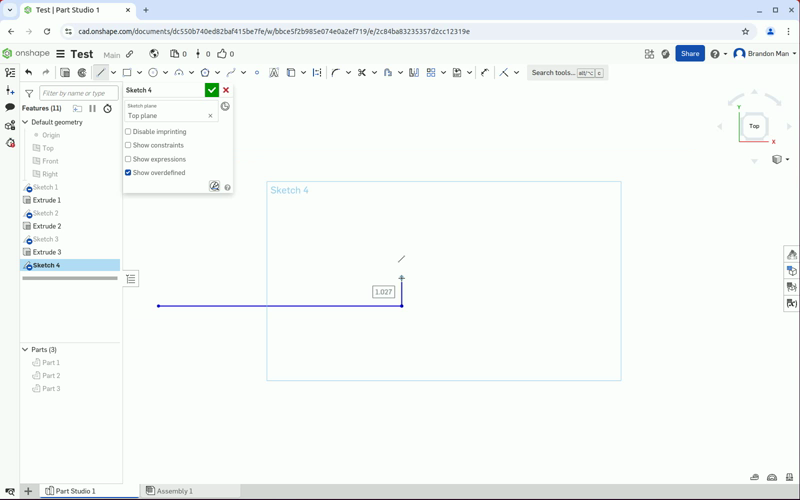
scroll(-6)
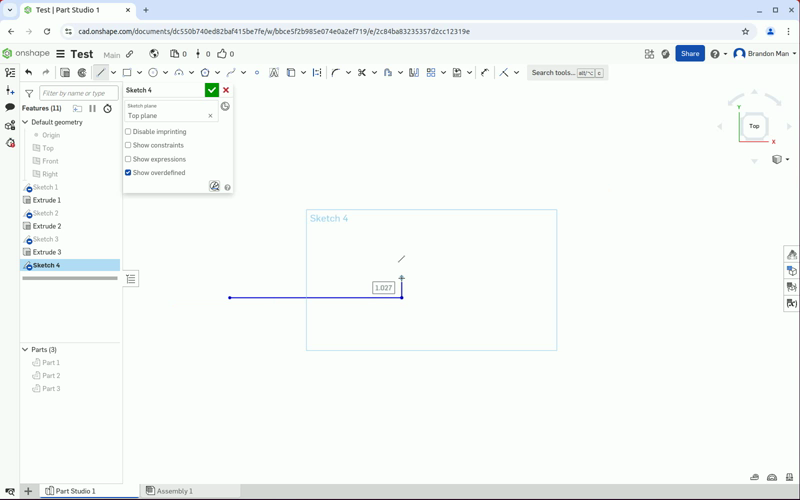
scroll(-6)
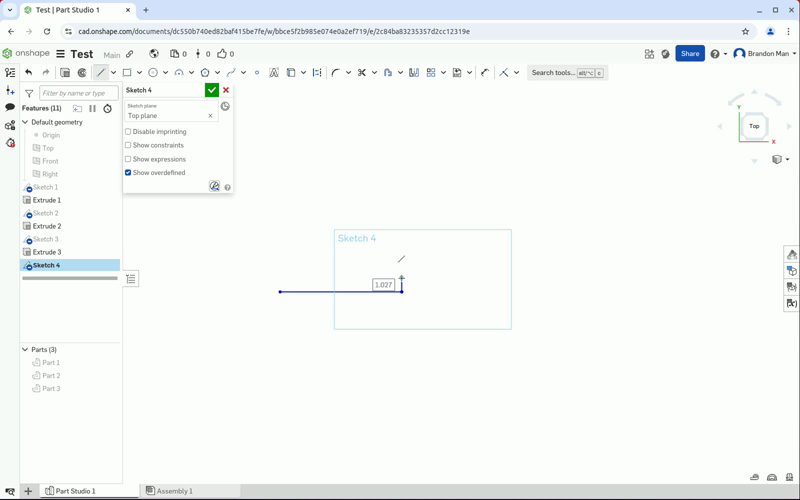
scroll(-6)
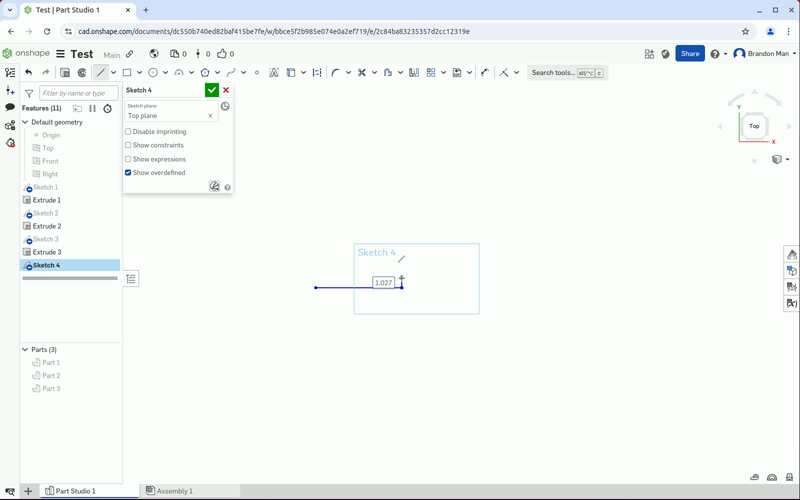
scroll(-6)
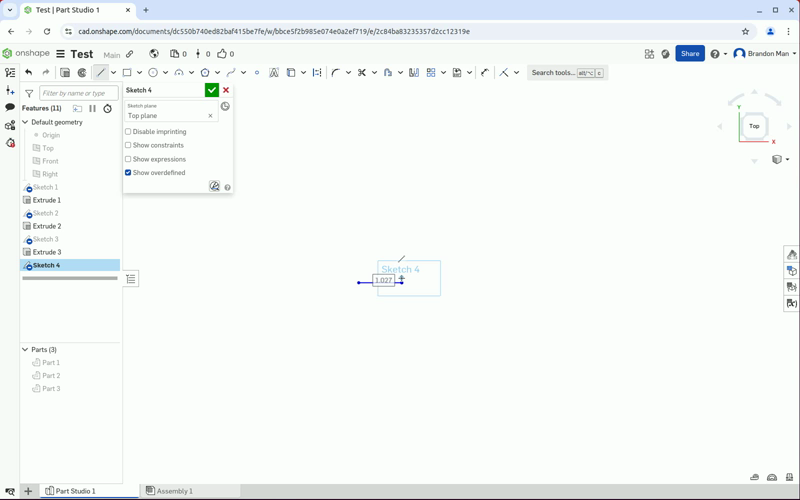
key_up(shift)
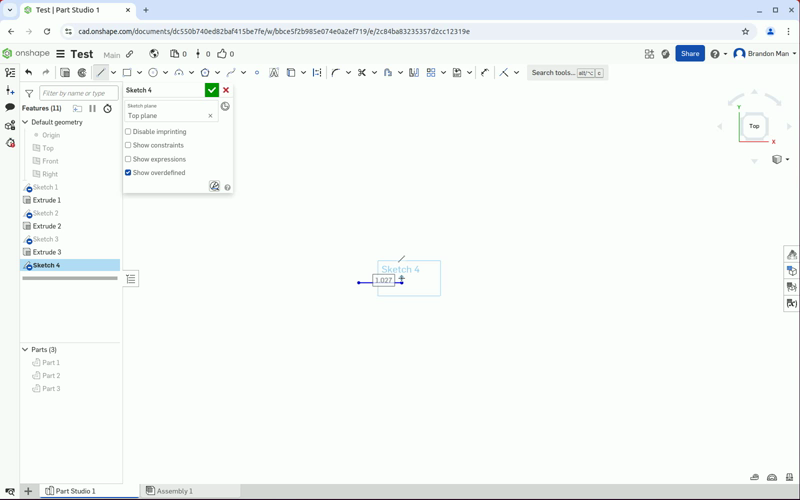
key_down(shift)
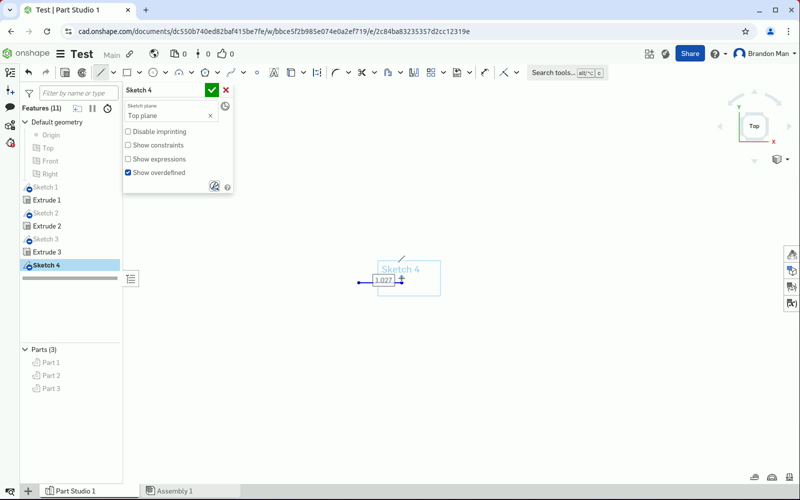
mouse_move(431, 277)
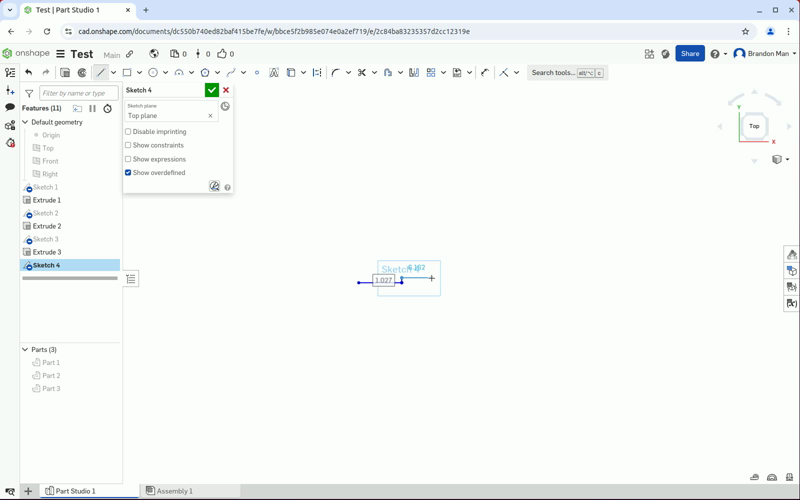
mouse_move(358, 277)
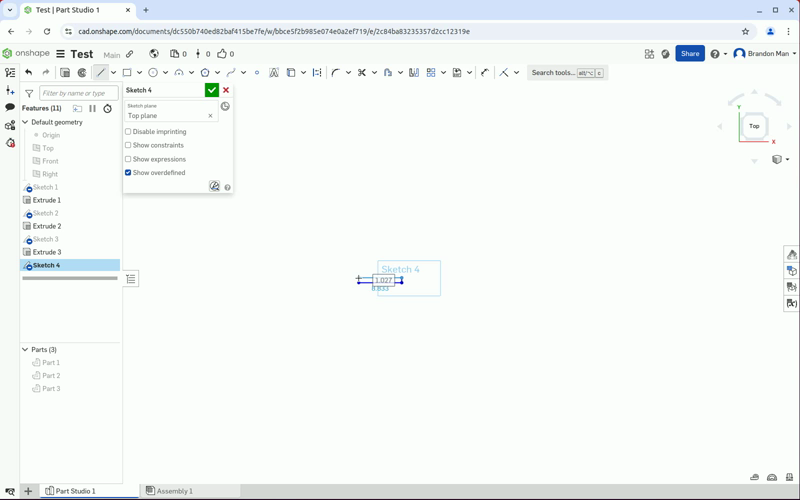
click(358, 277)
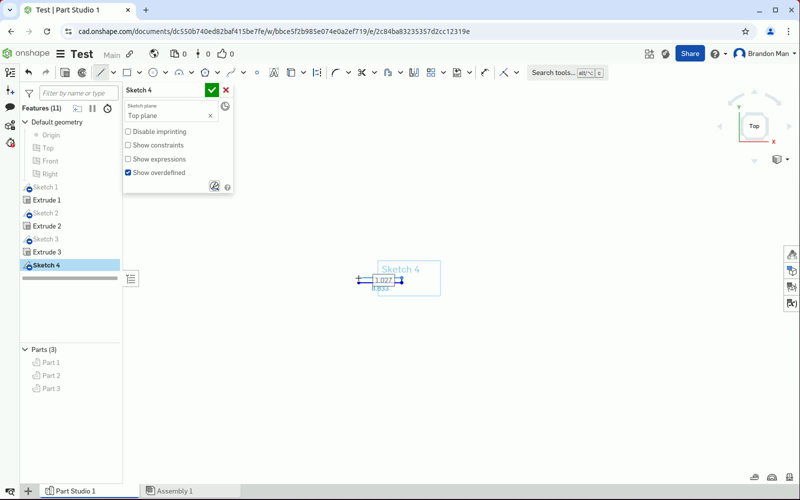
key_up(shift)
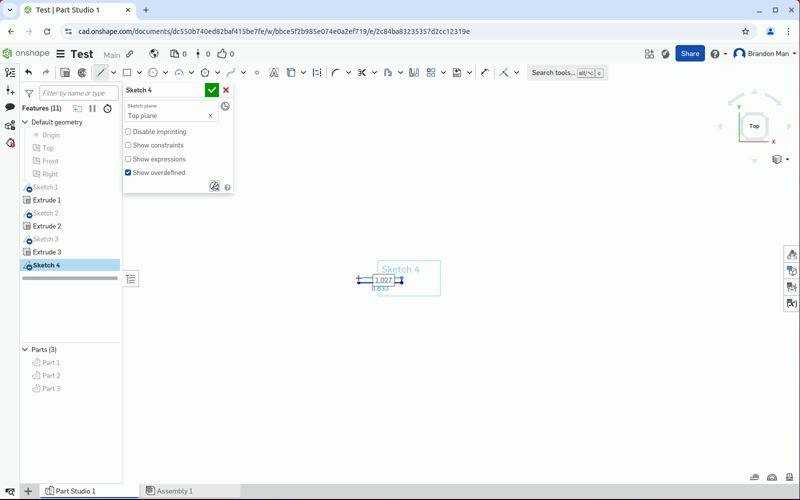
mouse_move(388, 277)
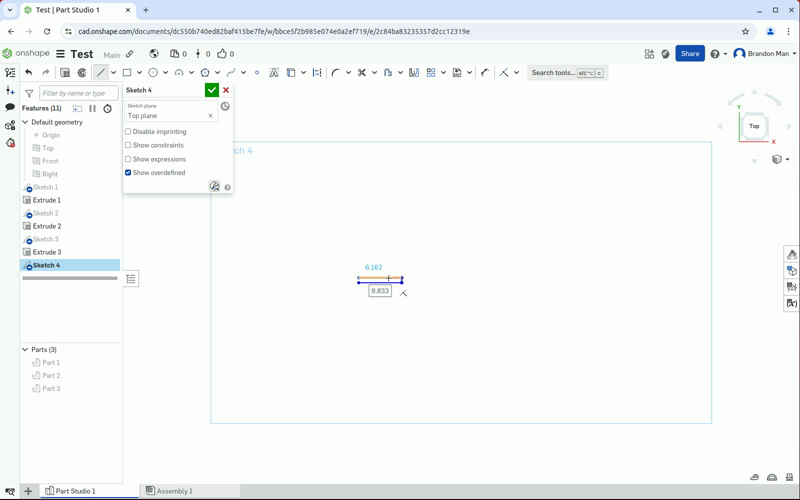
key_down(shift)
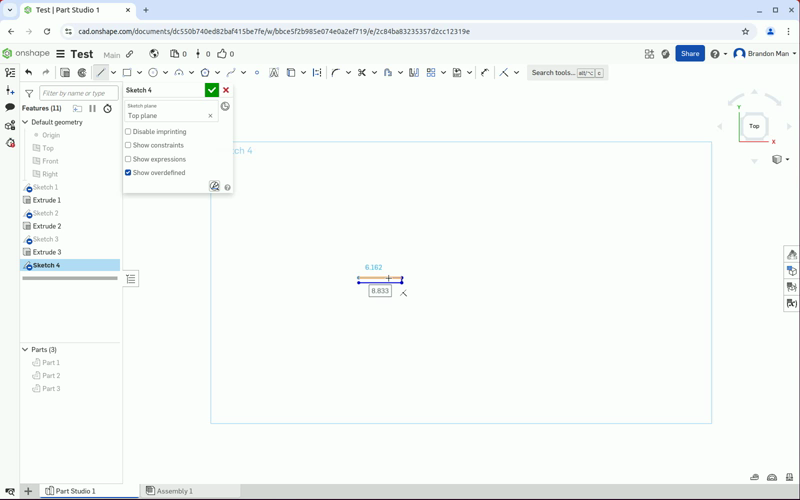
mouse_move(358, 282)
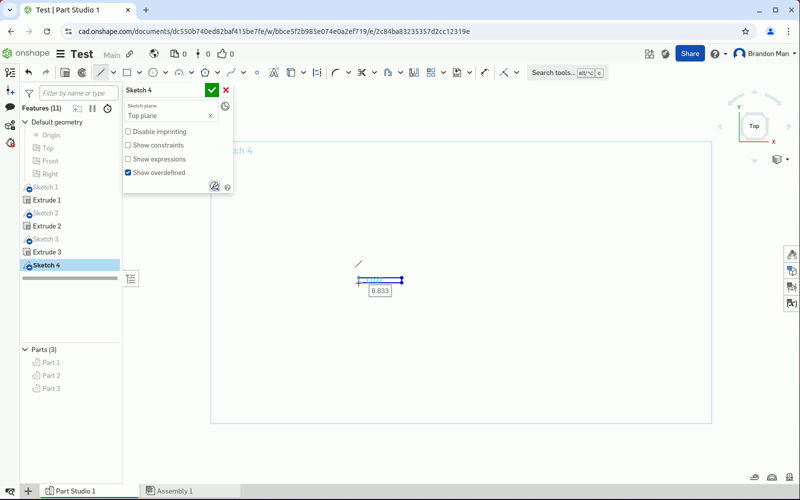
scroll(6)
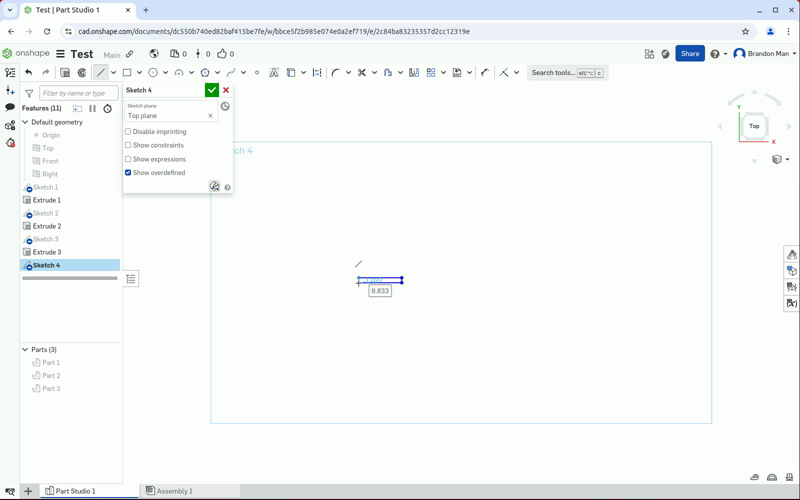
scroll(6)
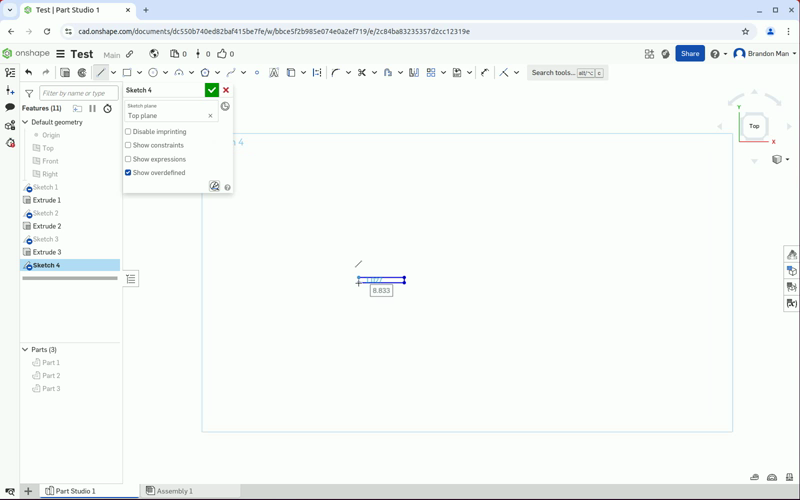
scroll(6)
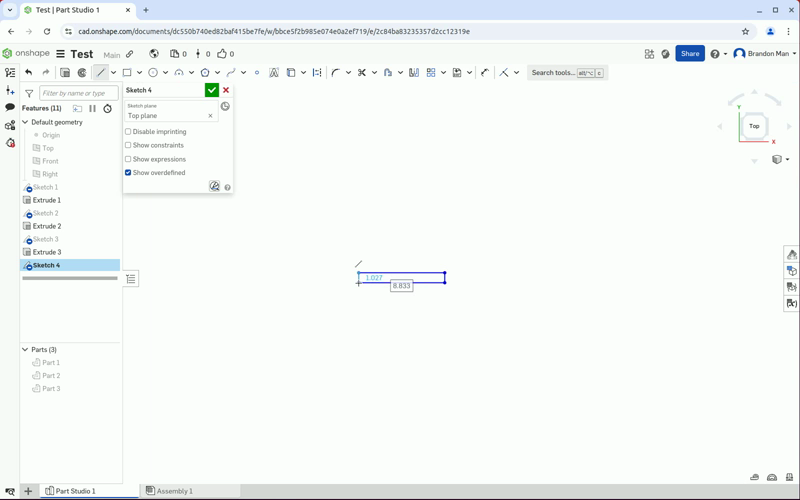
scroll(6)
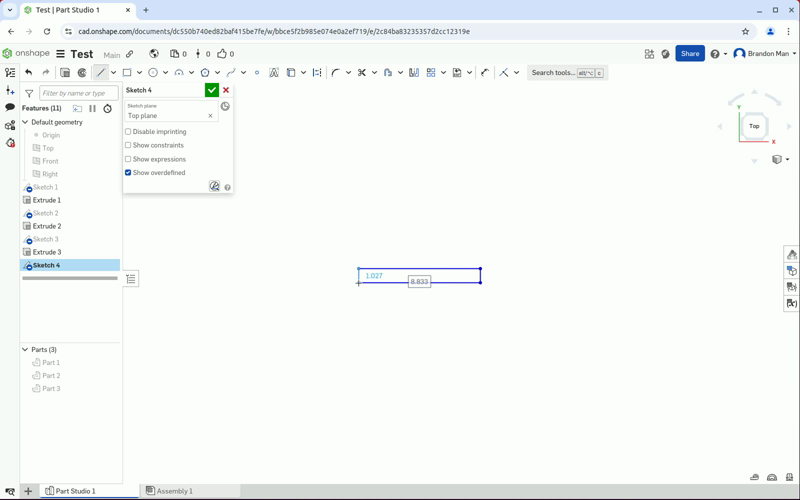
scroll(6)
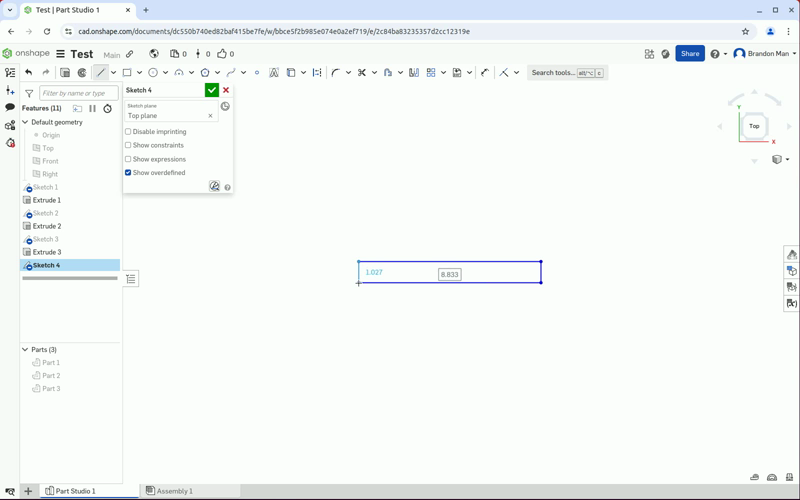
scroll(6)
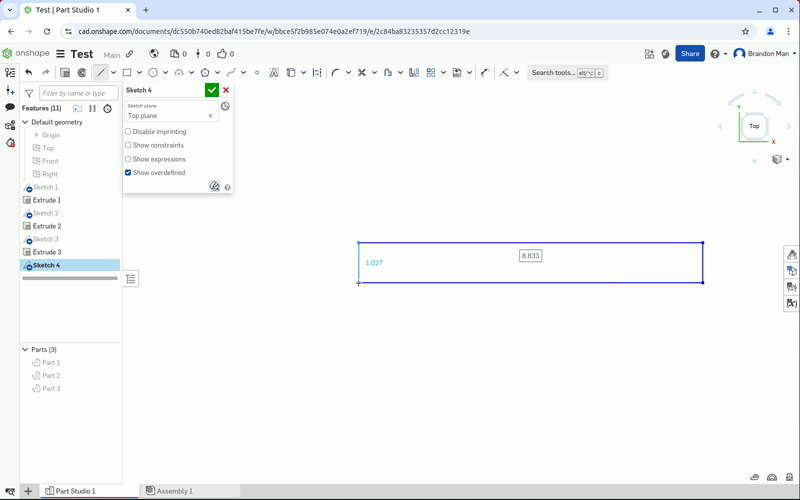
scroll(6)
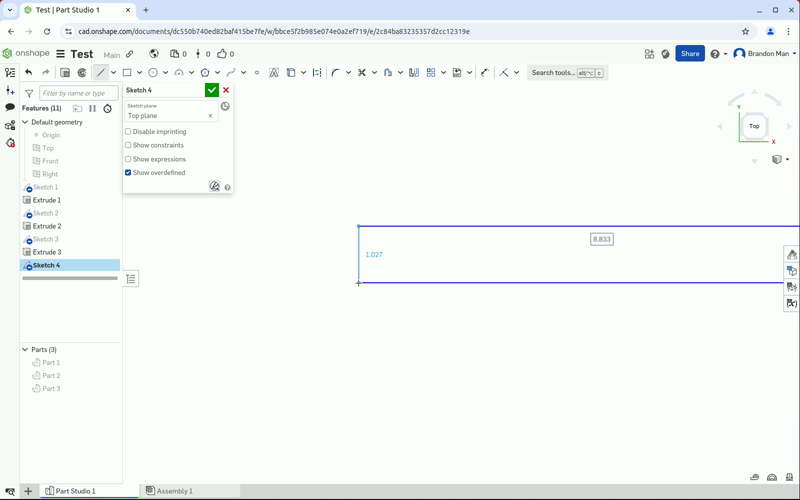
key_up(shift)
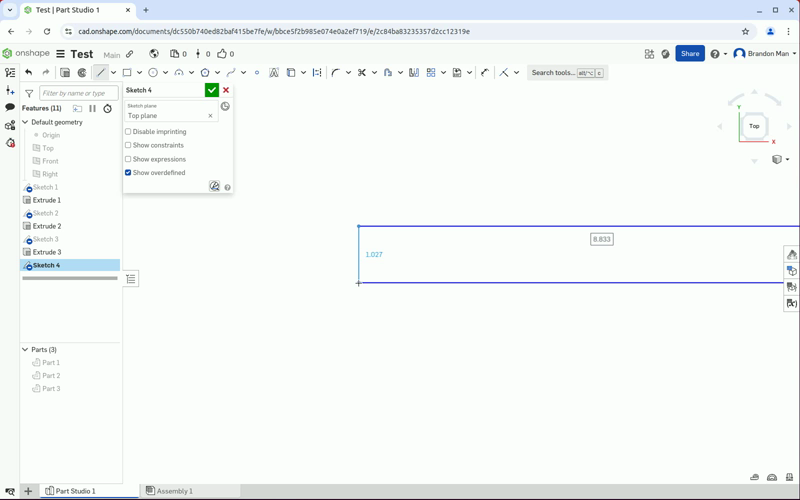
click(358, 282)
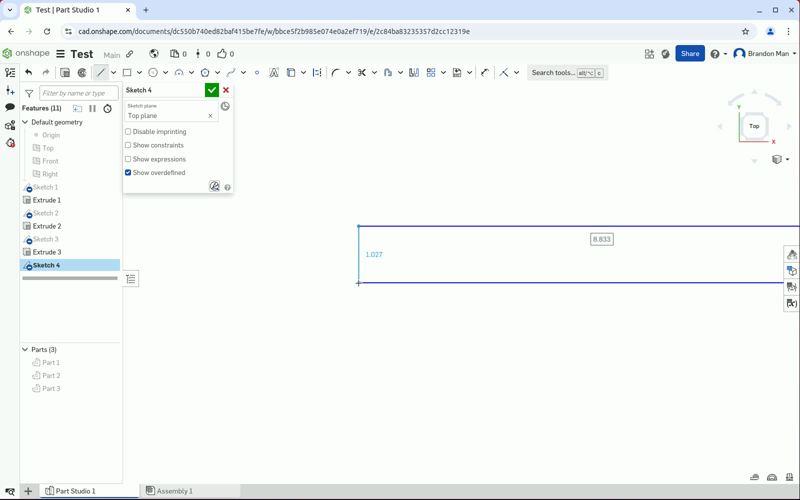
scroll(-6)
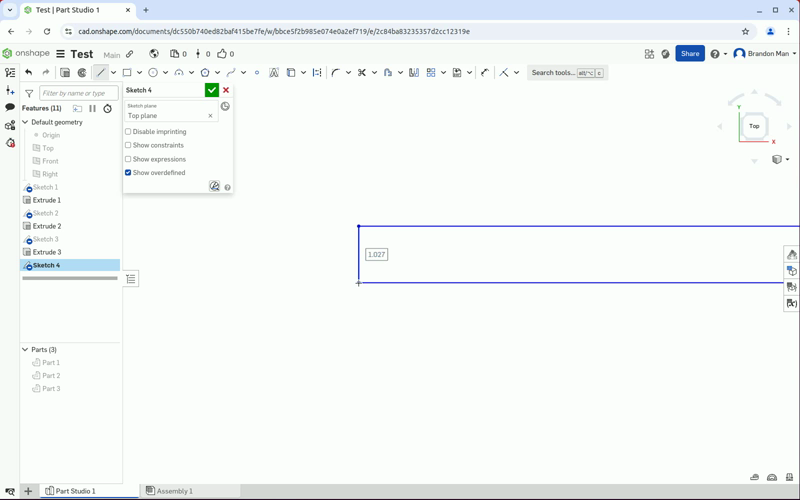
scroll(-6)
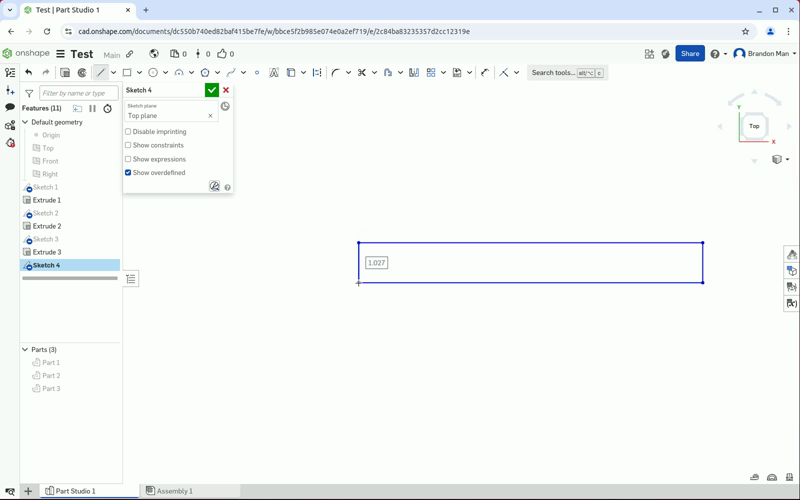
scroll(-6)
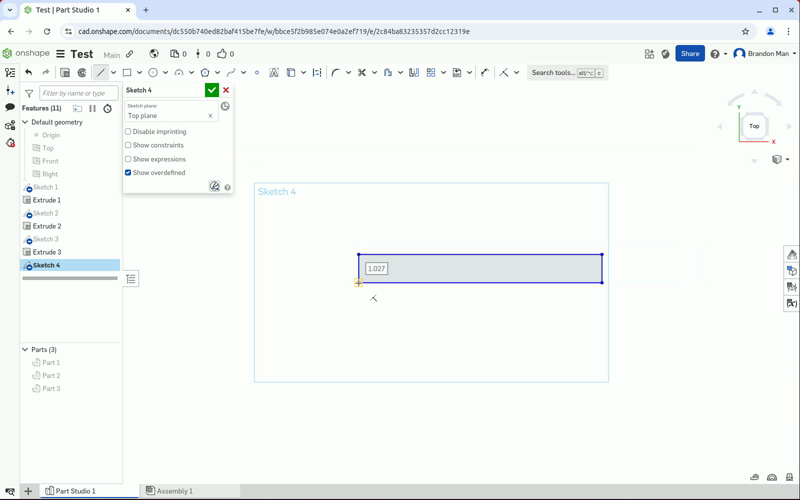
scroll(-6)
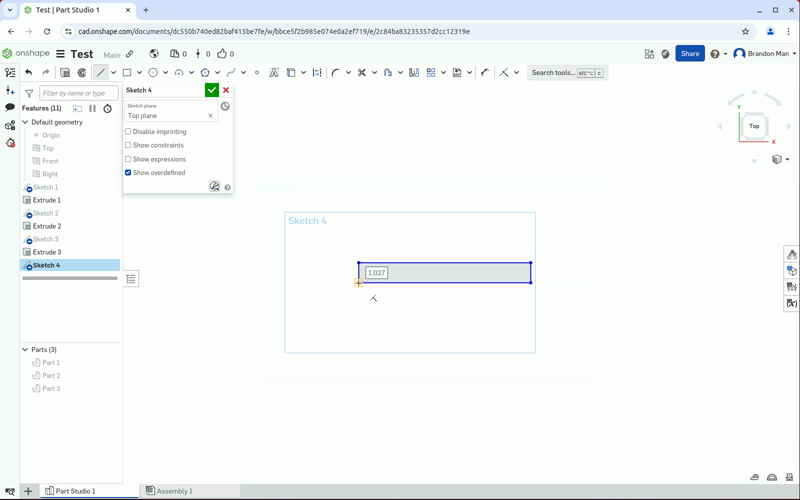
scroll(-6)
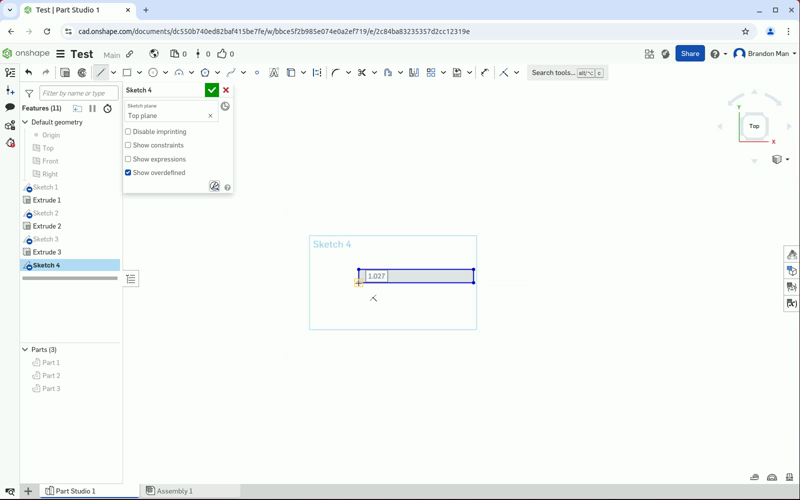
scroll(-6)
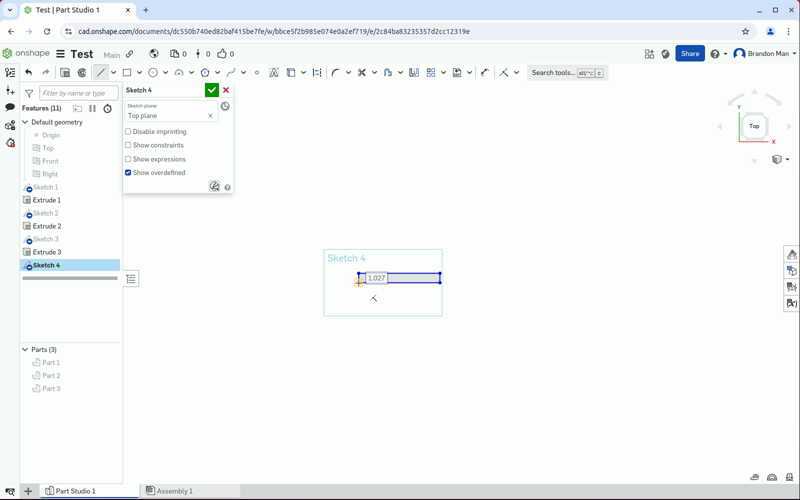
scroll(-6)
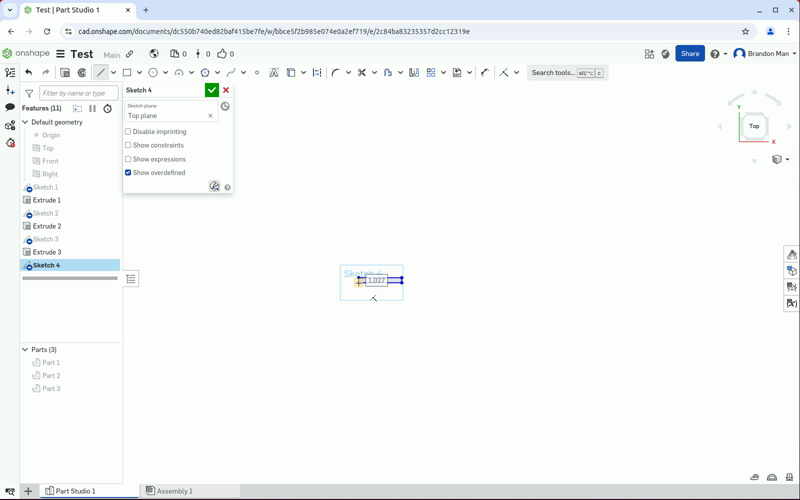
key(esc)
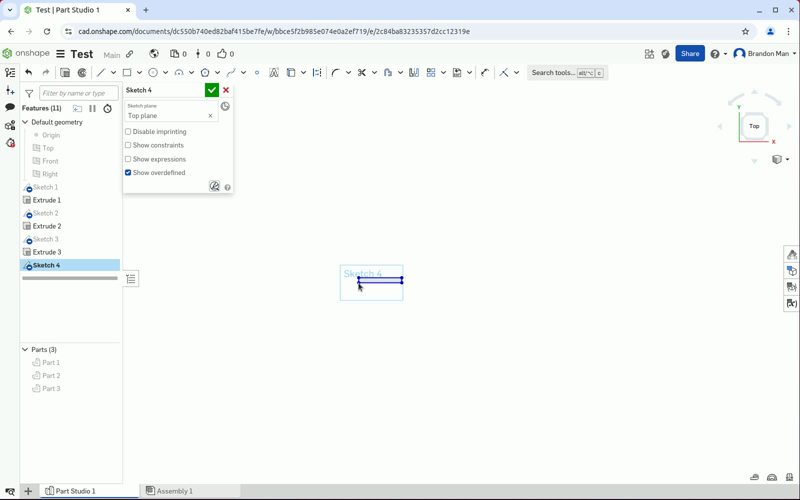
mouse_move(374, 278)
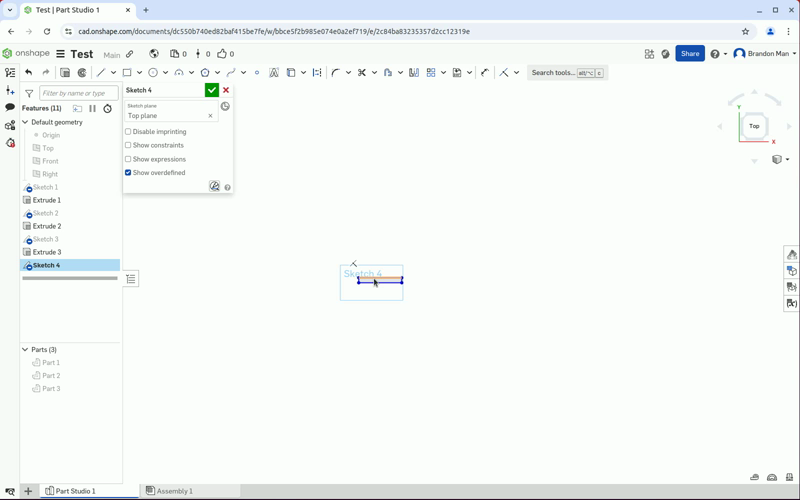
scroll(6)
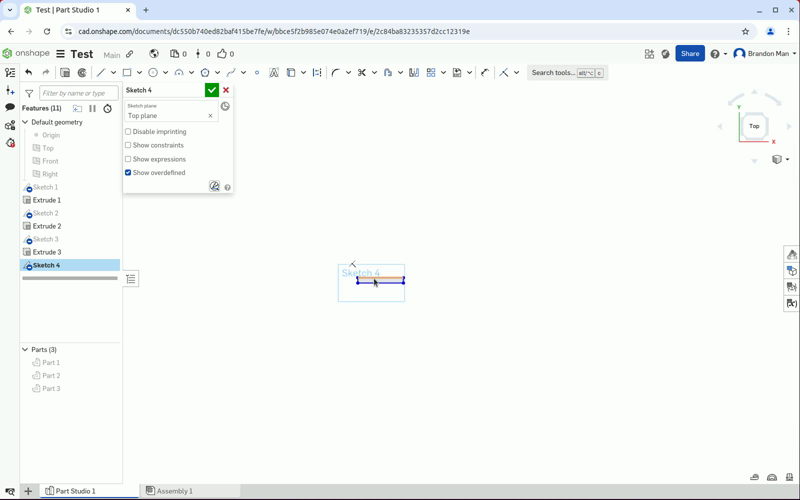
scroll(6)
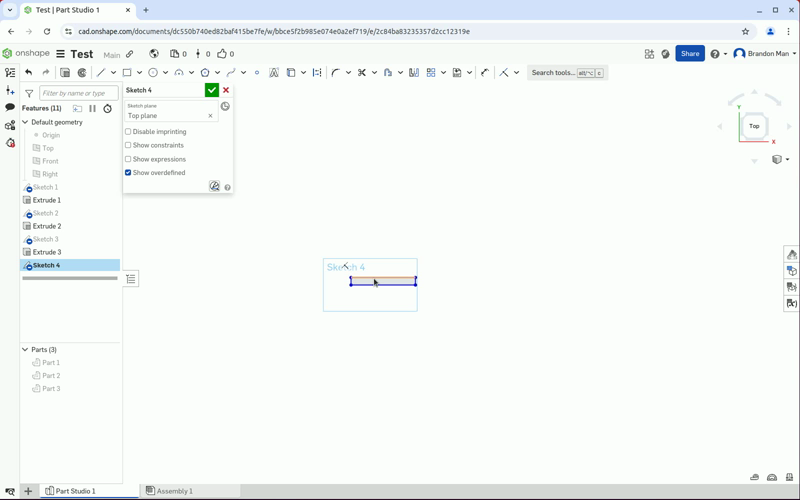
scroll(6)
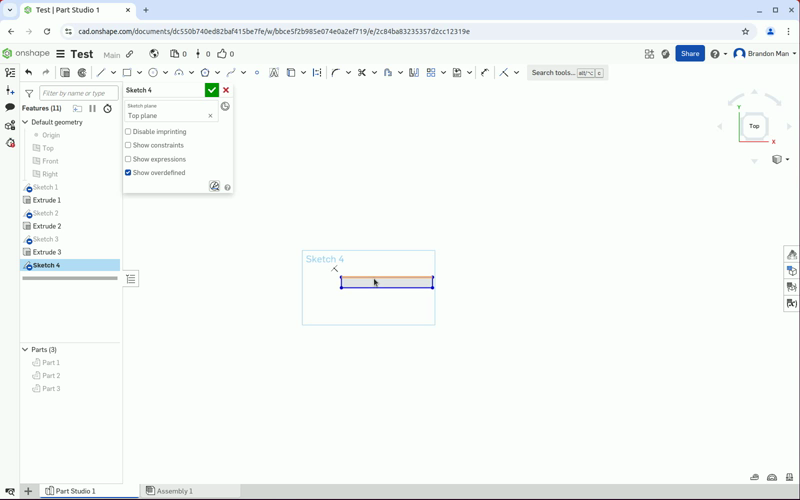
scroll(6)
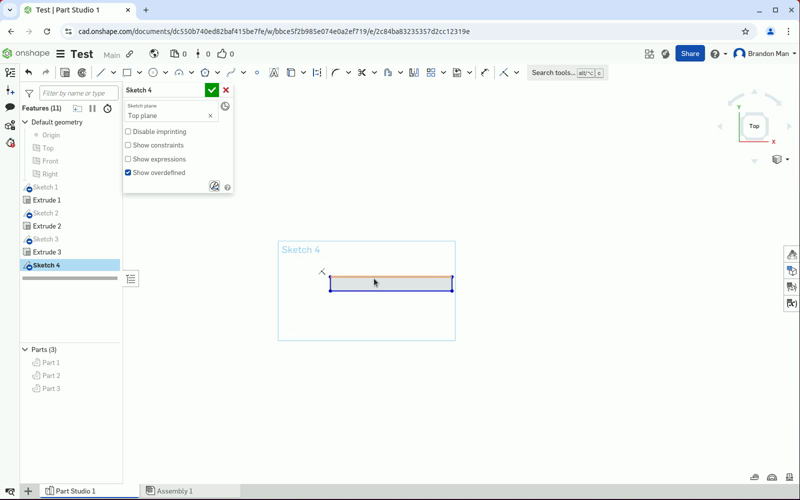
scroll(6)
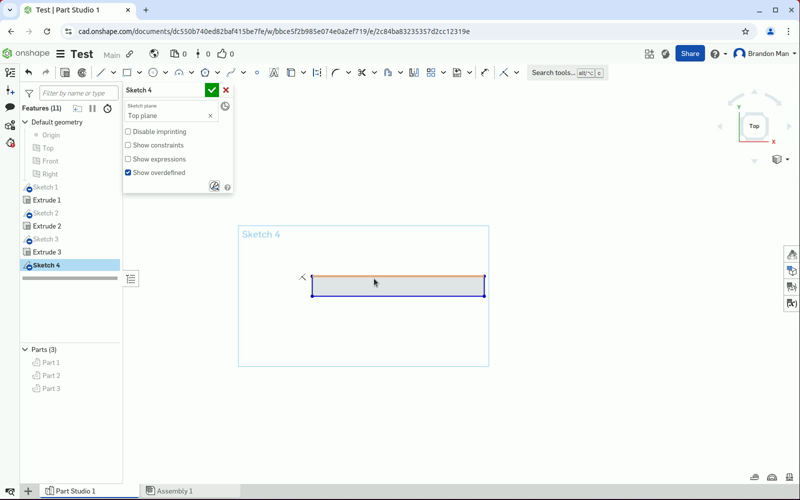
scroll(6)
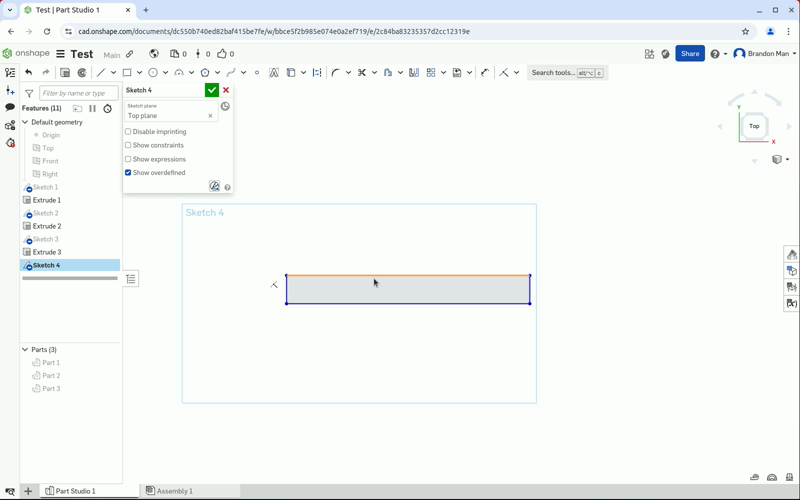
scroll(6)
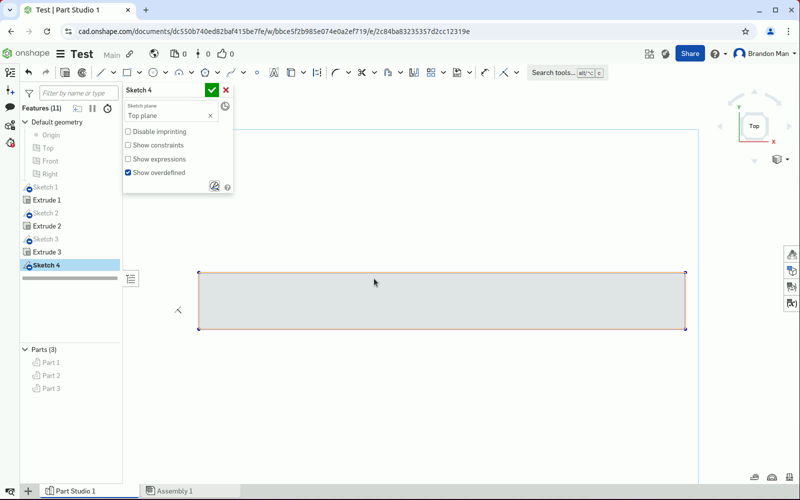
click(374, 278)
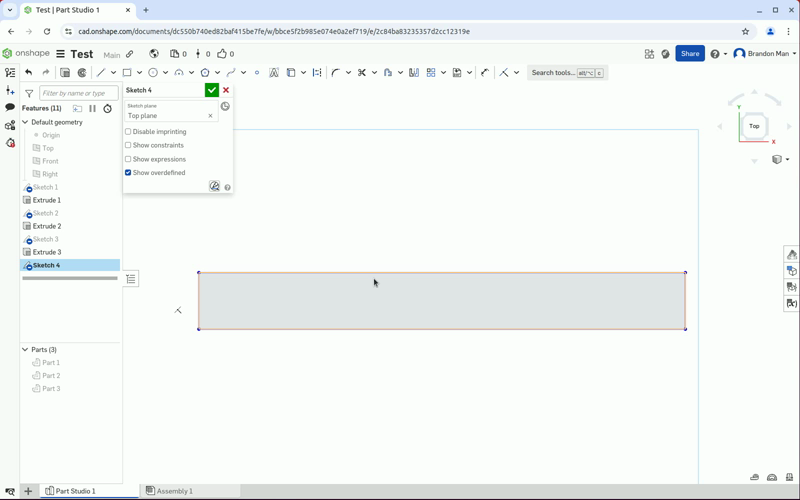
scroll(-6)
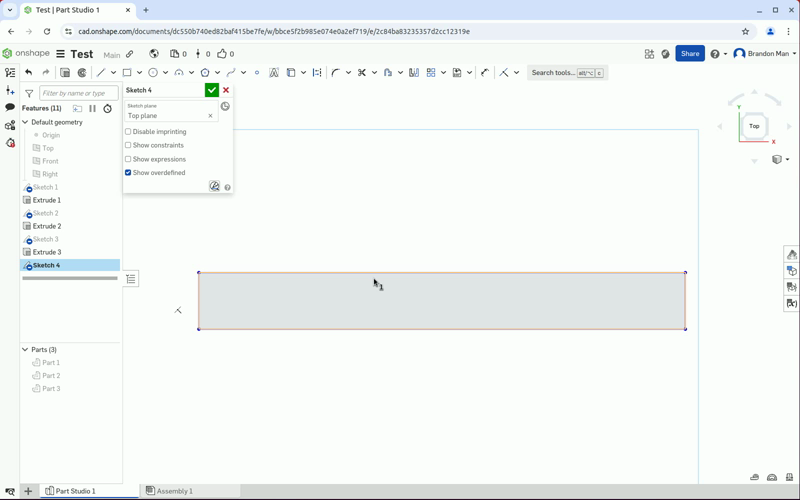
scroll(-6)
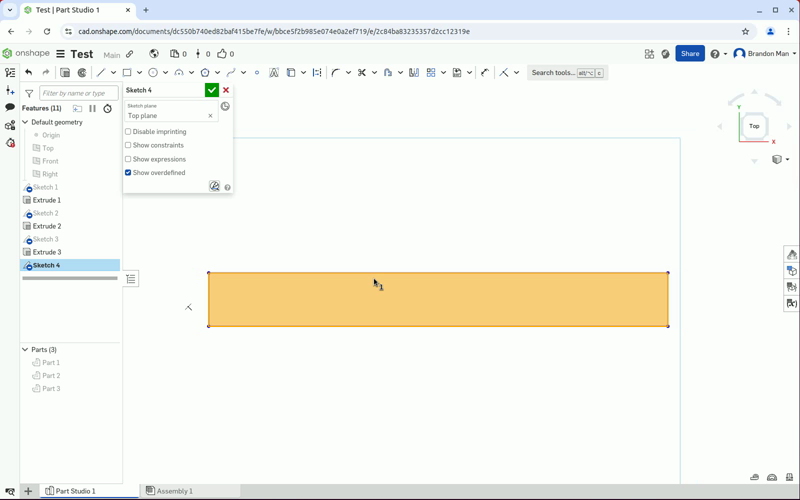
scroll(-6)
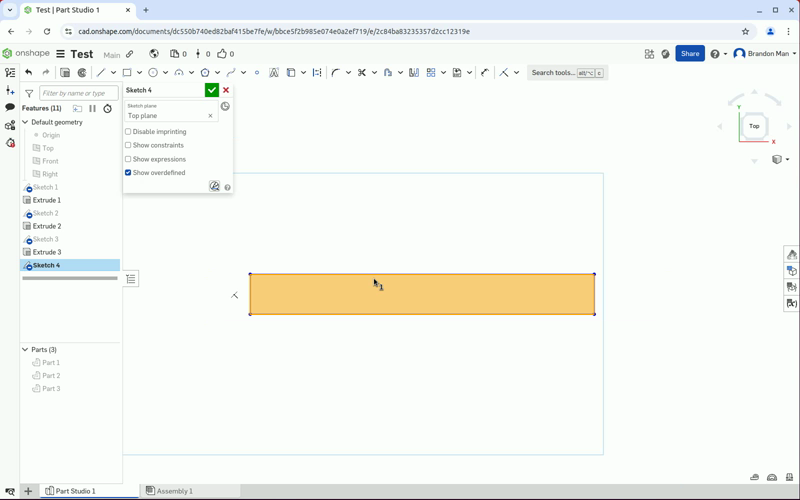
scroll(-6)
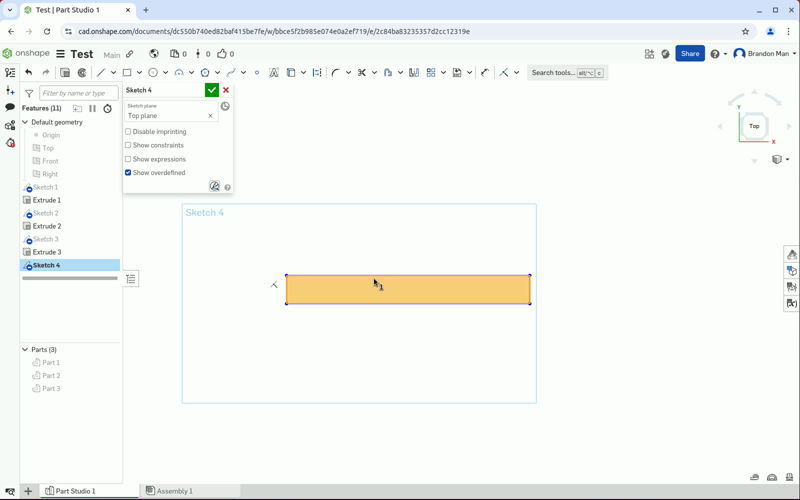
scroll(-6)
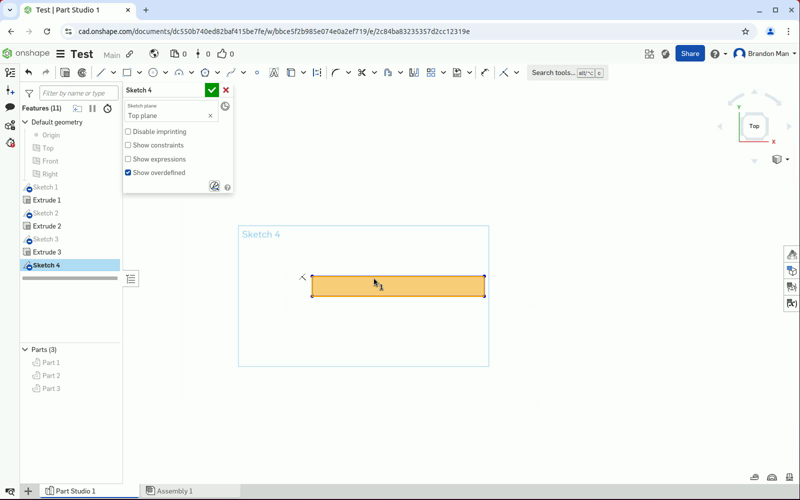
scroll(-6)
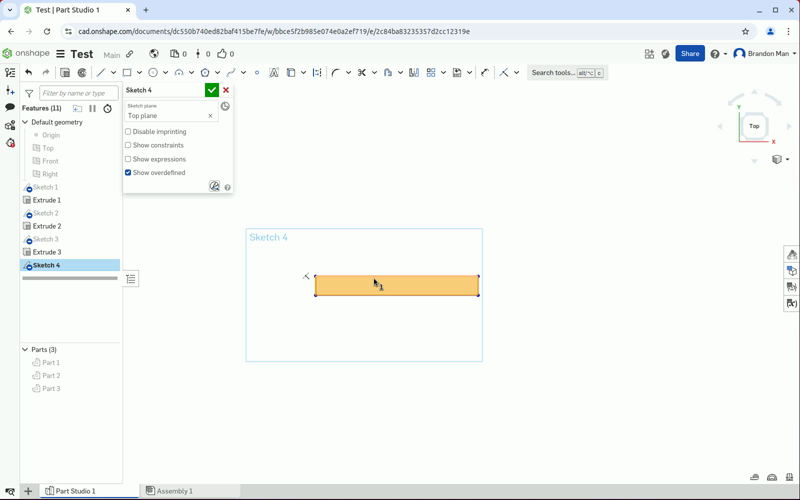
scroll(-6)
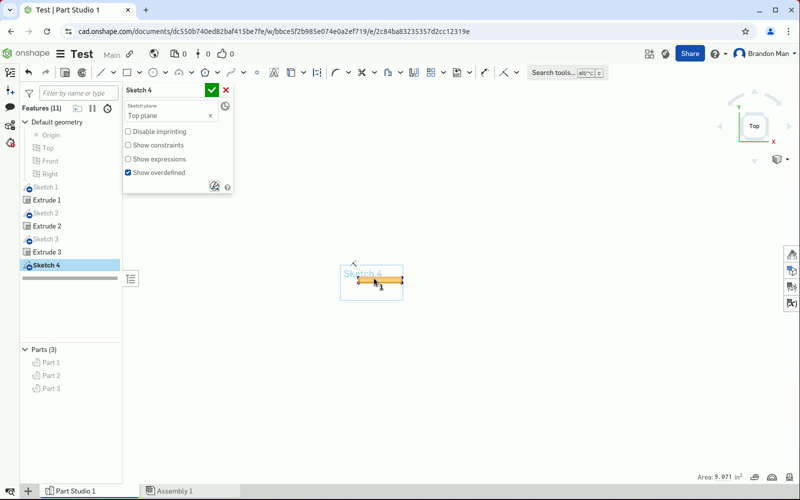
mouse_move(73, 352)
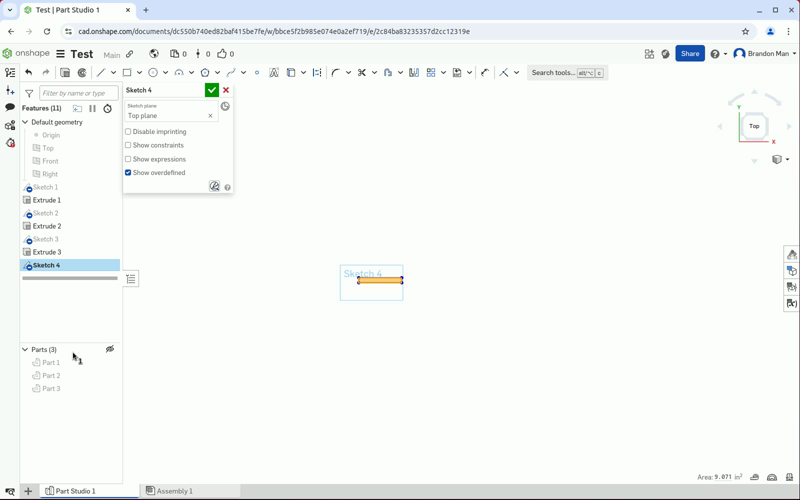
key(shift+y)
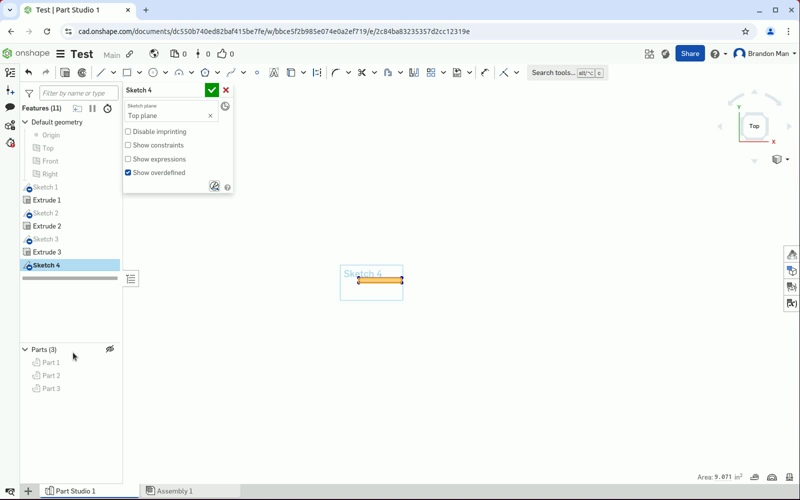
key(shift+e)
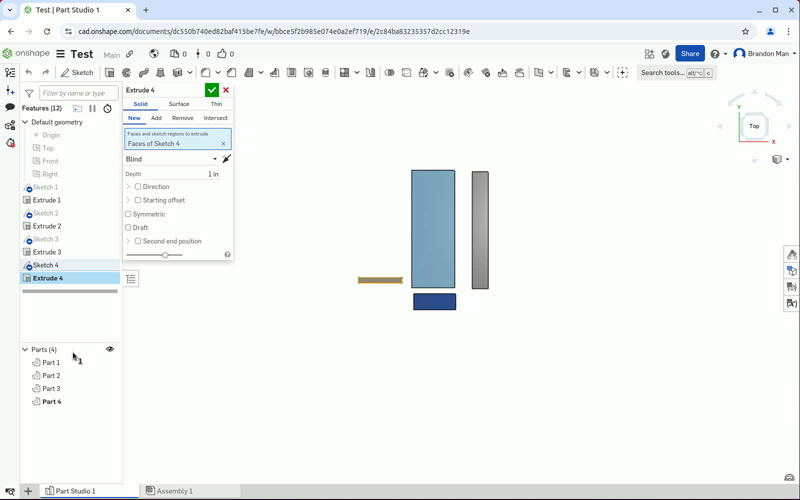
mouse_move(143, 106)
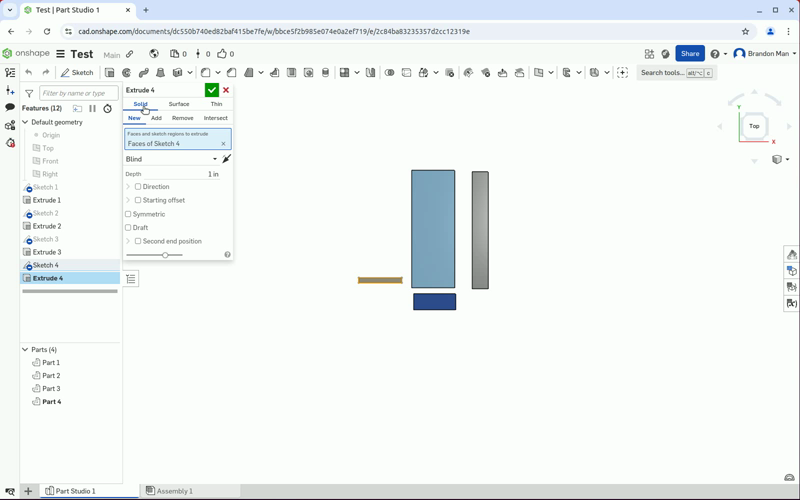
click(143, 106)
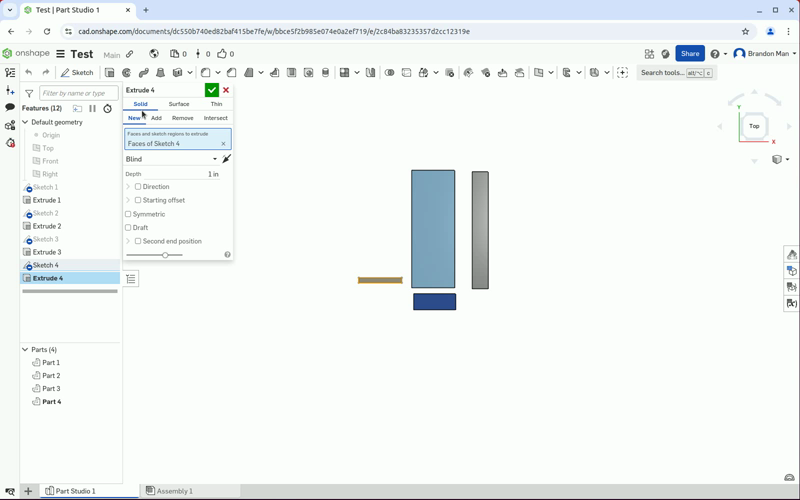
mouse_move(137, 120)
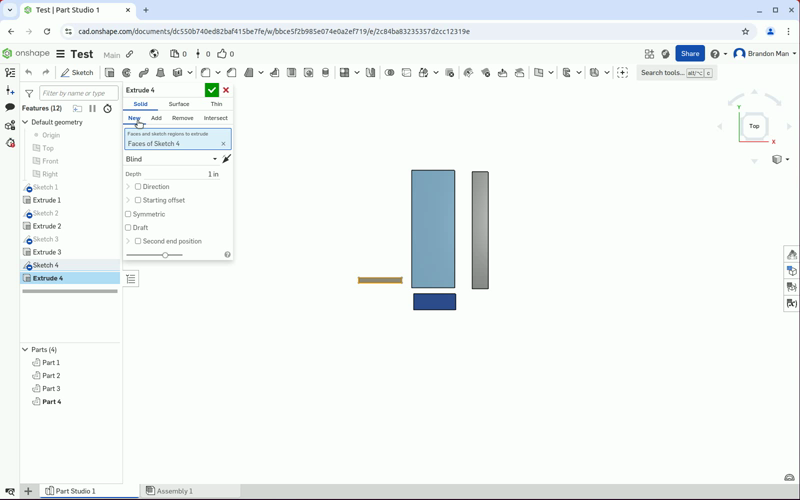
click(137, 120)
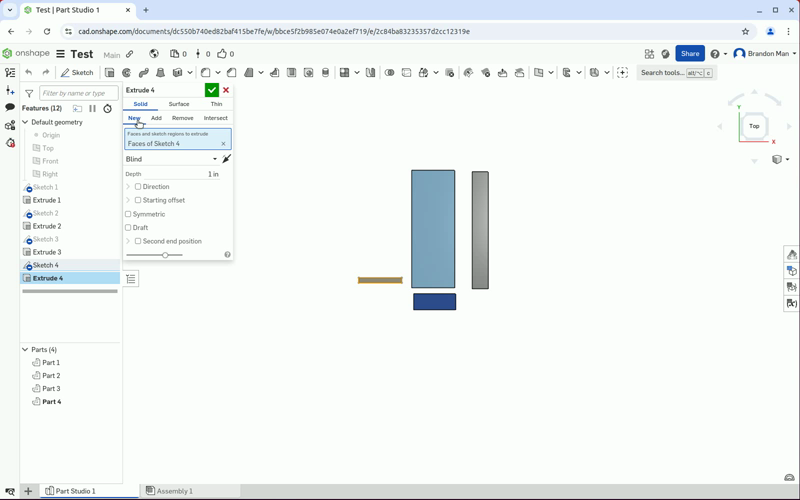
key(tab, 4)
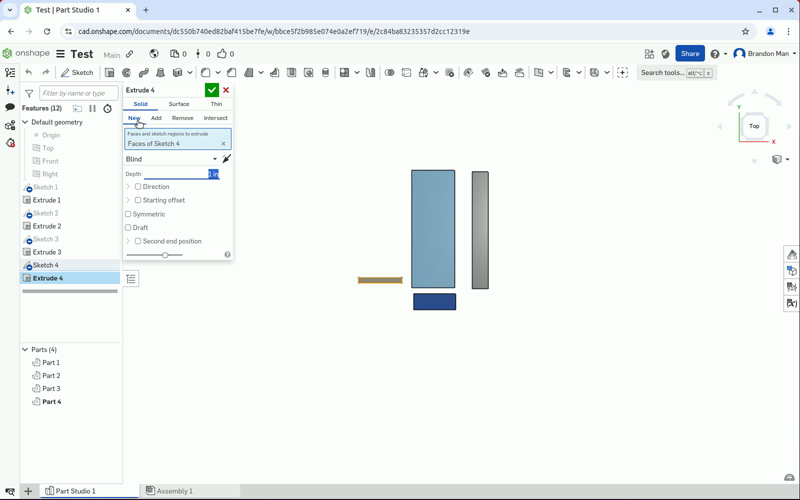
text(1.204)
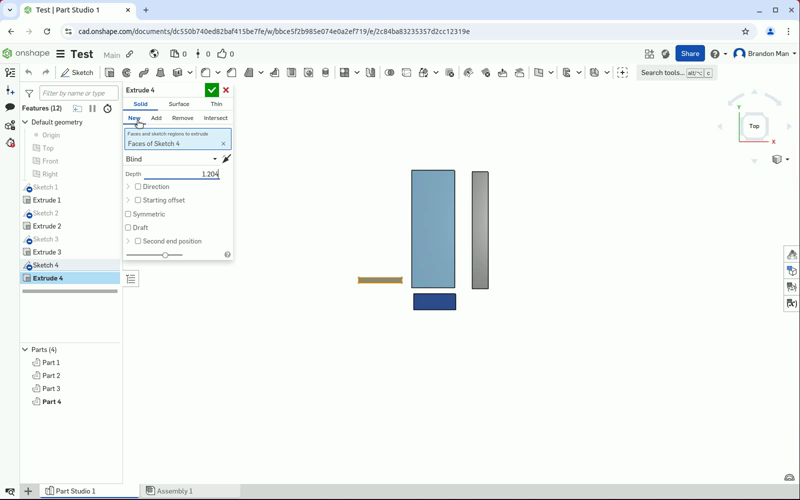
key(enter)
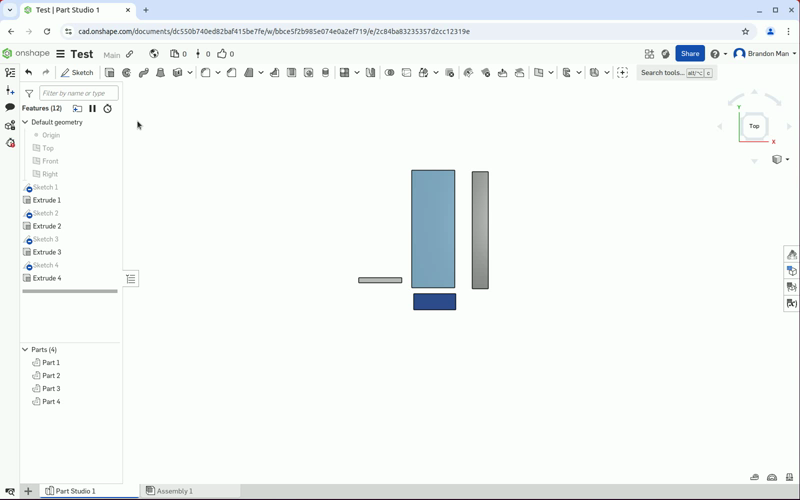
key(shift+h)
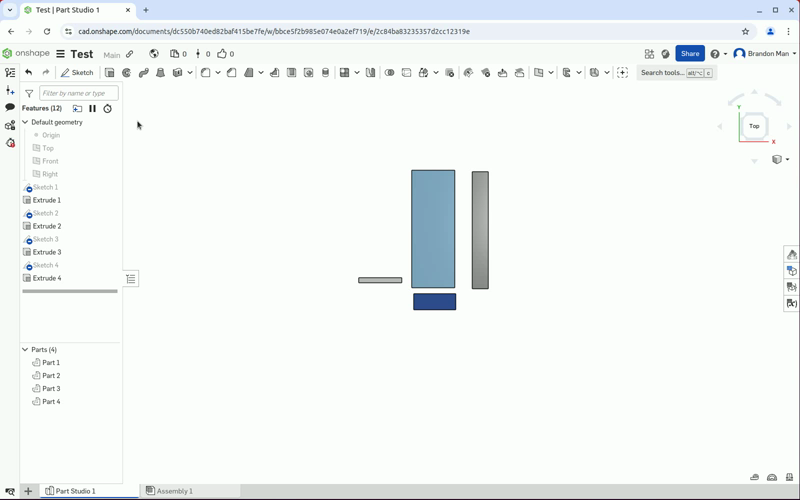
key(shift+h)
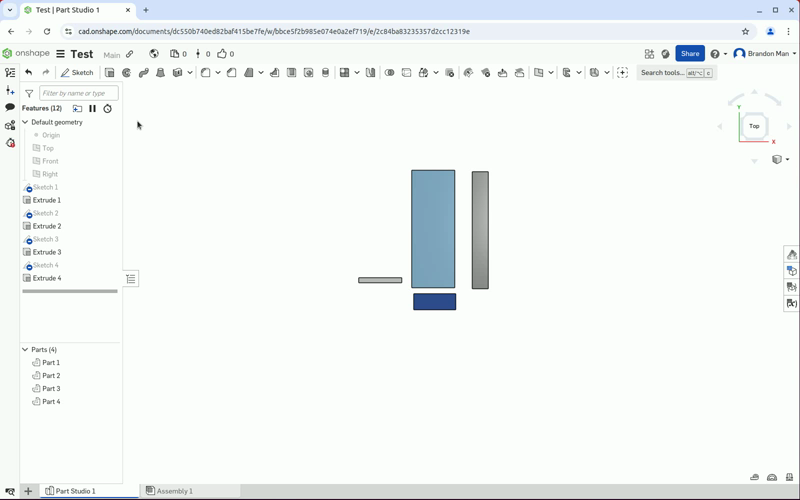
mouse_move(73, 189)
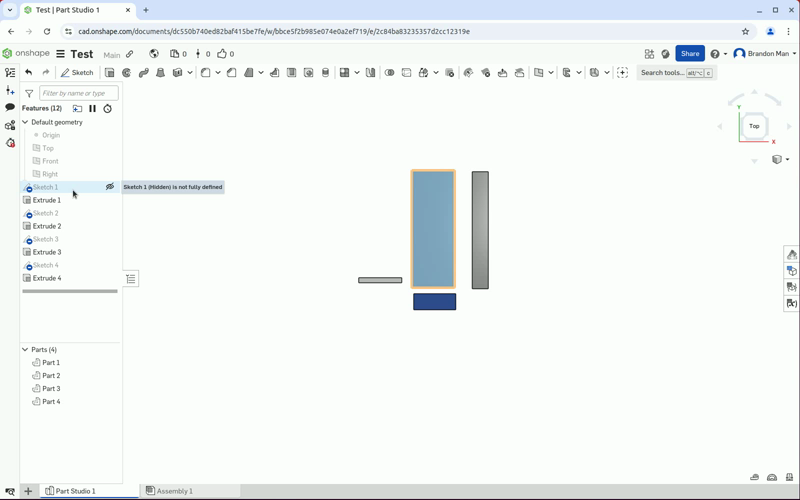
click(73, 189)
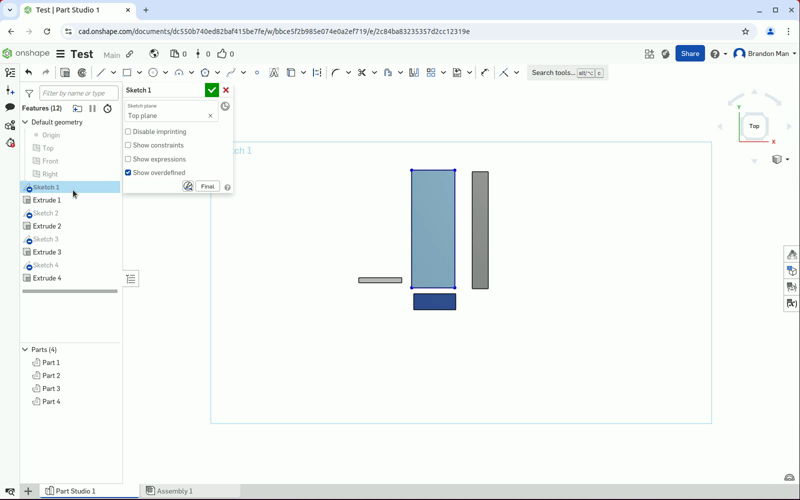
mouse_move(229, 92)
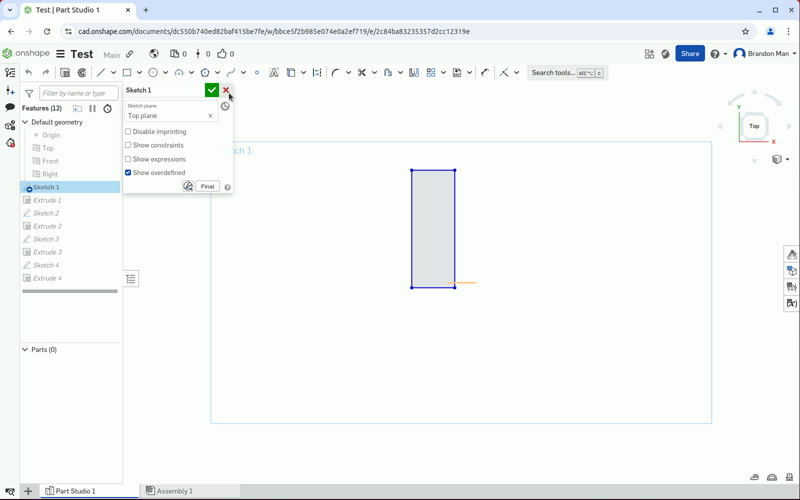
click(229, 92)
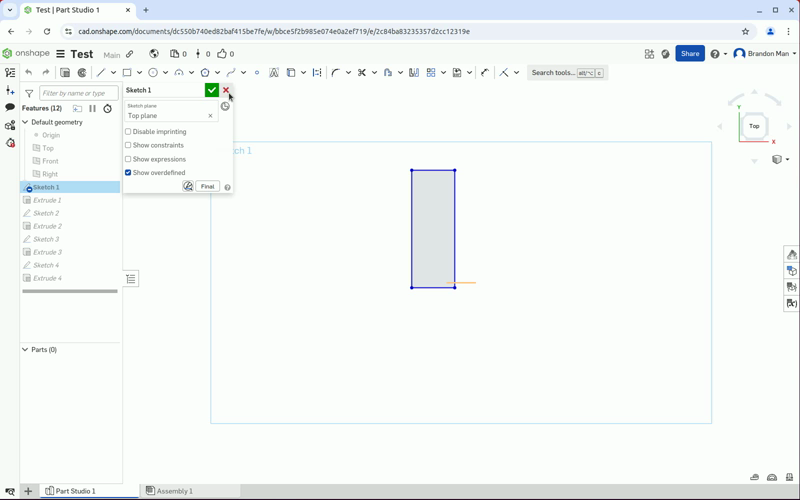
key(shift+s)
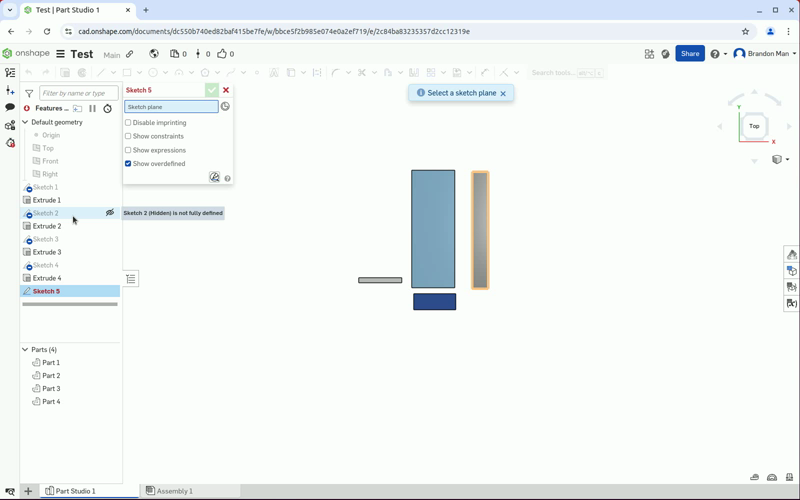
scroll(3)
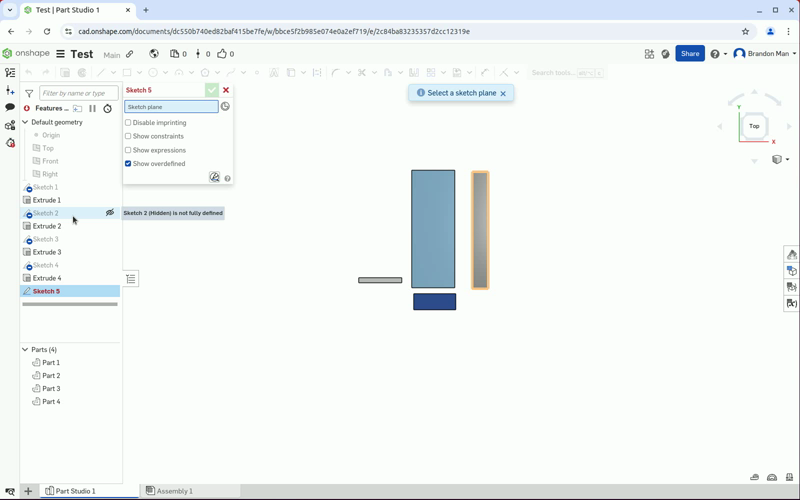
mouse_move(73, 150)
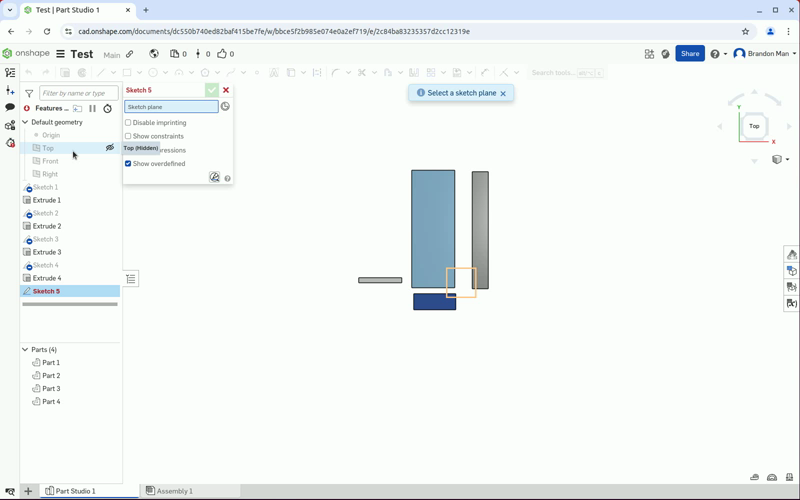
click(73, 150)
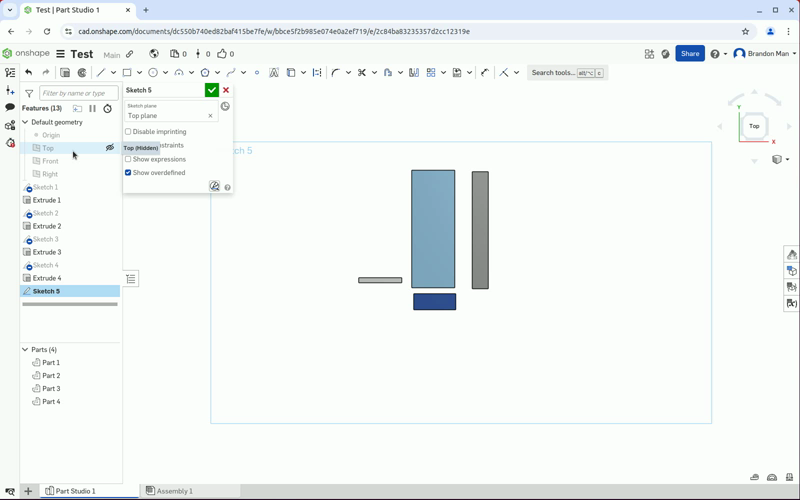
mouse_move(73, 352)
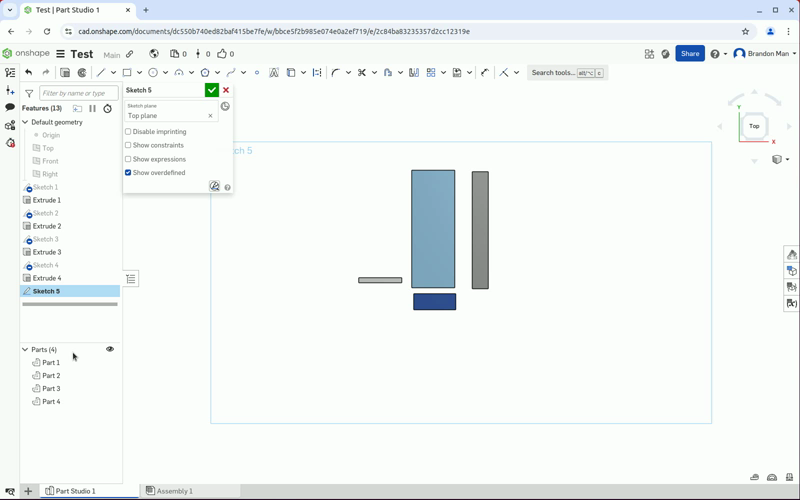
key(y)
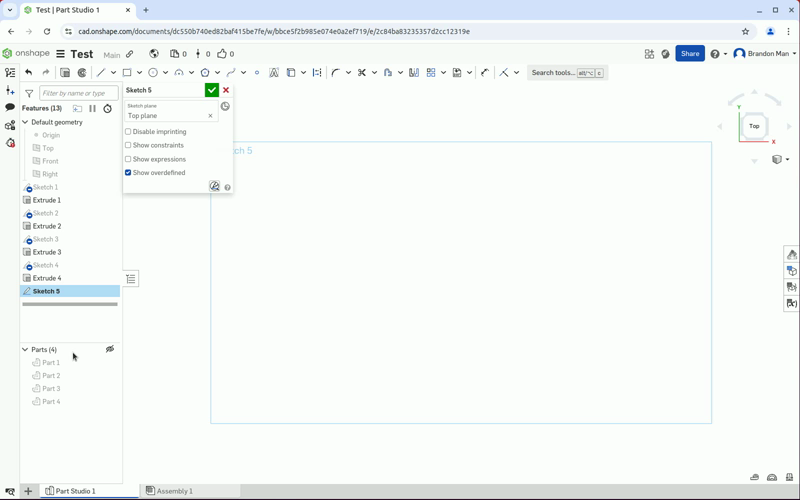
key(l)
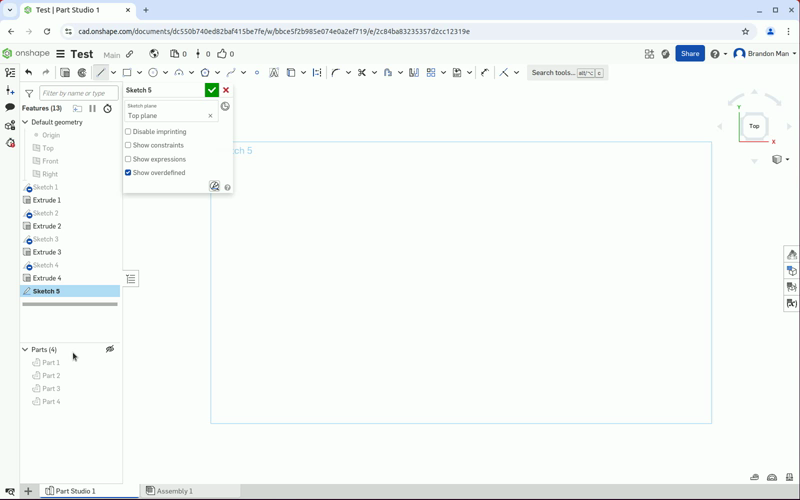
key_down(shift)
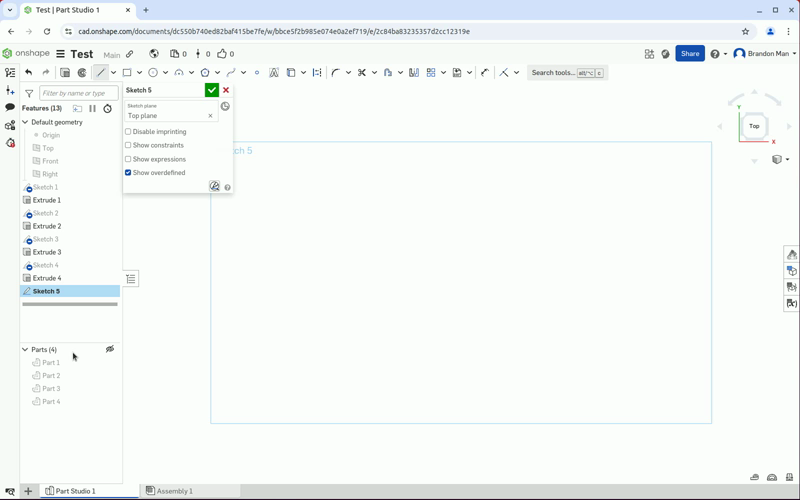
mouse_move(362, 270)
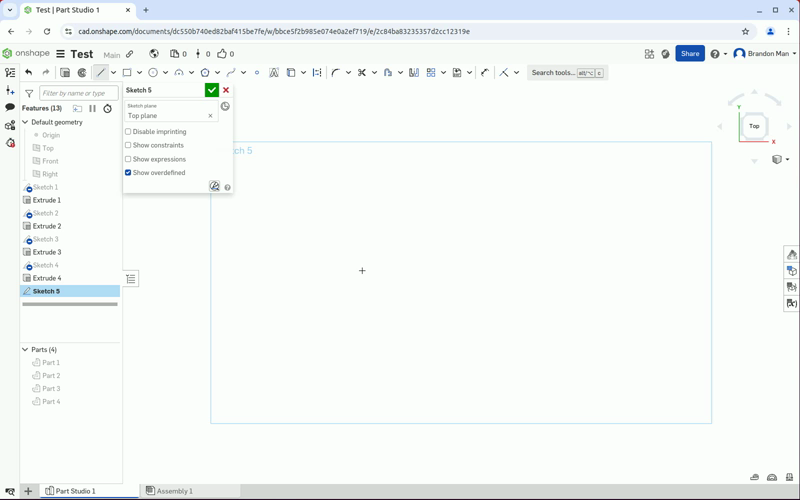
click(362, 270)
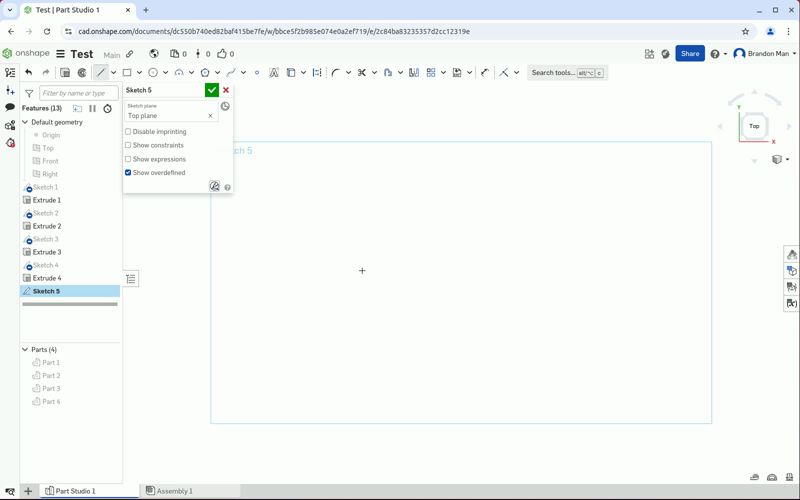
key_up(shift)
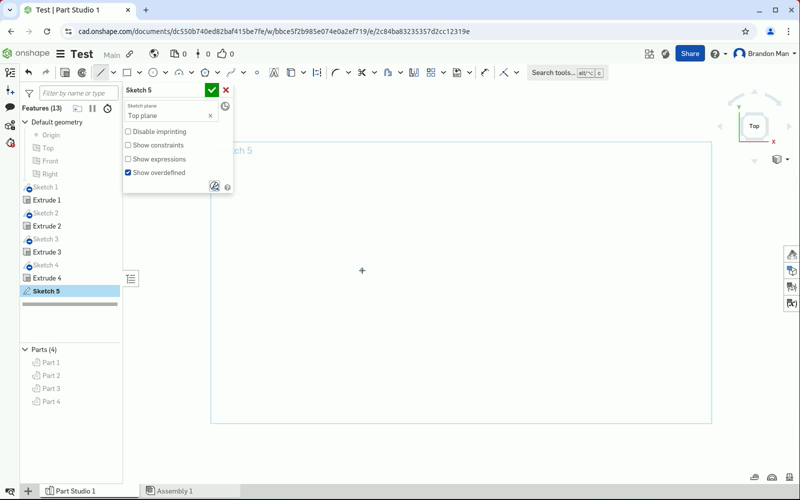
key_down(shift)
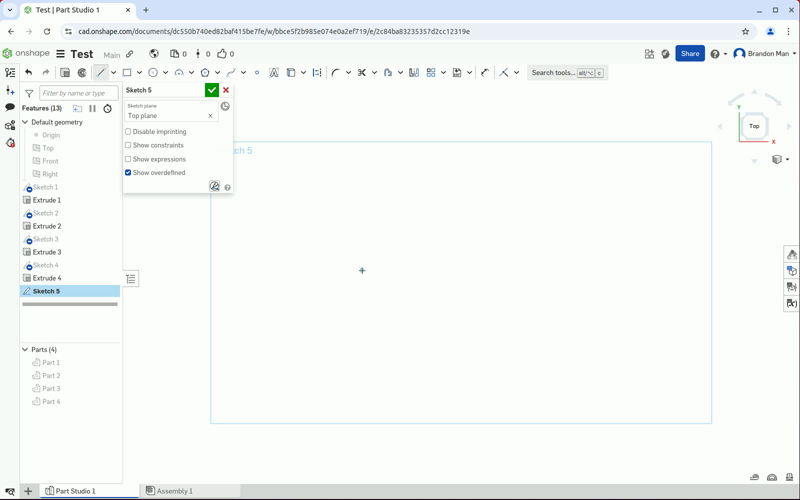
mouse_move(392, 270)
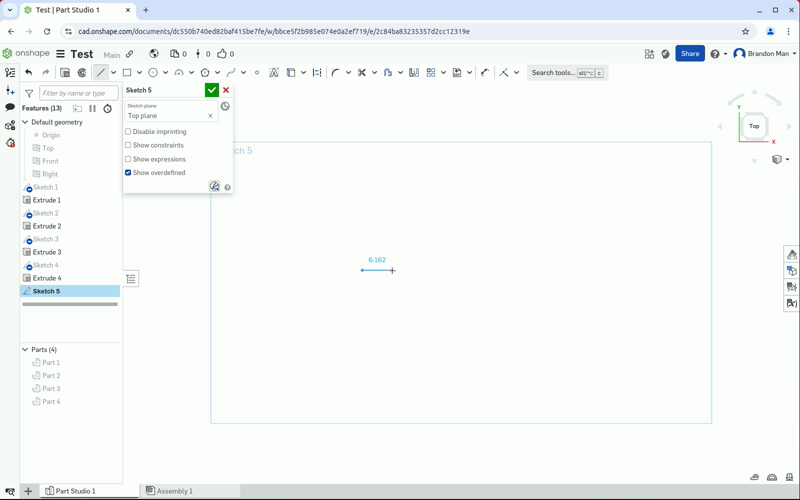
mouse_move(394, 270)
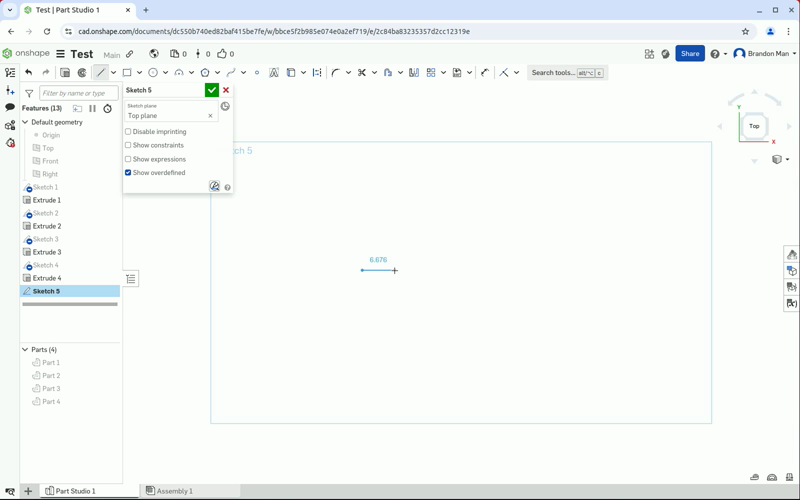
click(394, 270)
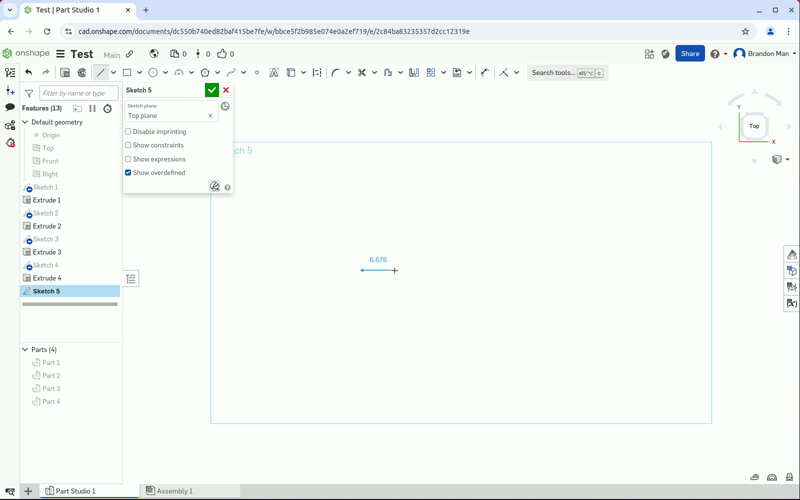
key_up(shift)
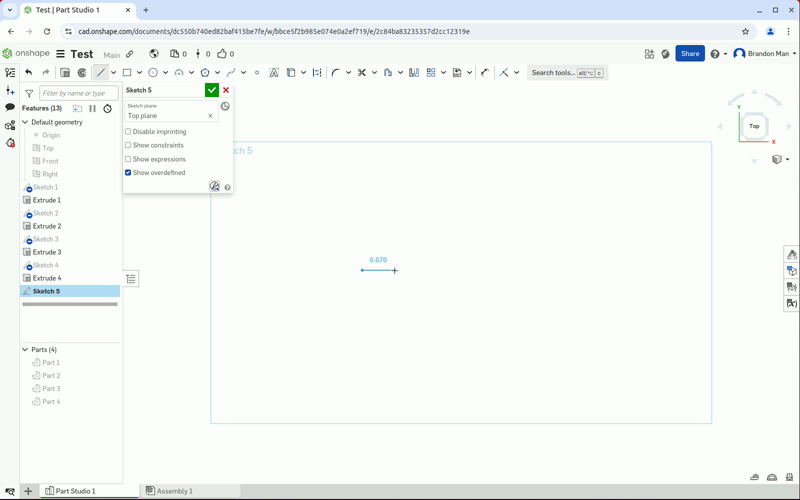
key_down(shift)
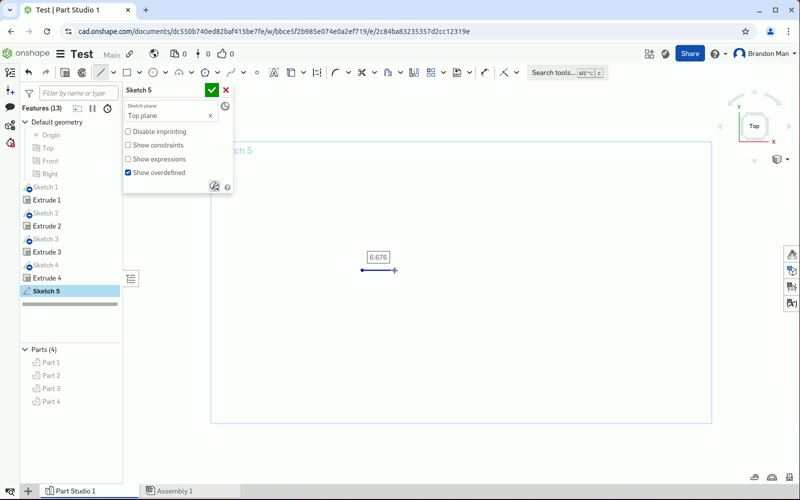
mouse_move(424, 270)
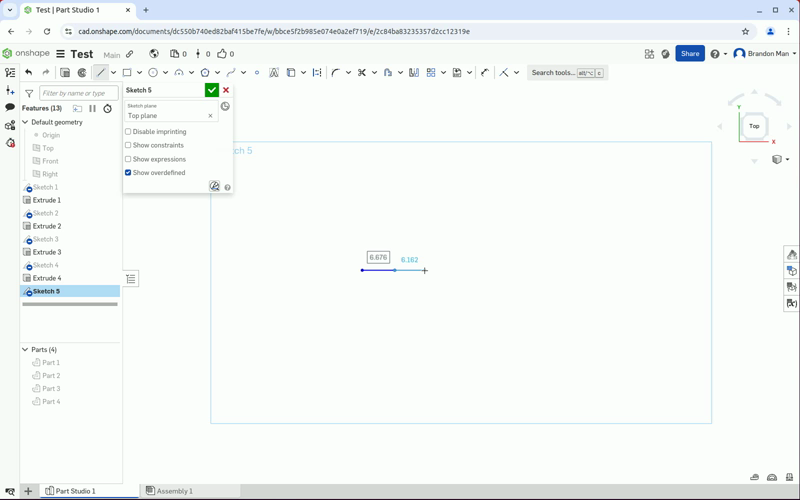
mouse_move(394, 265)
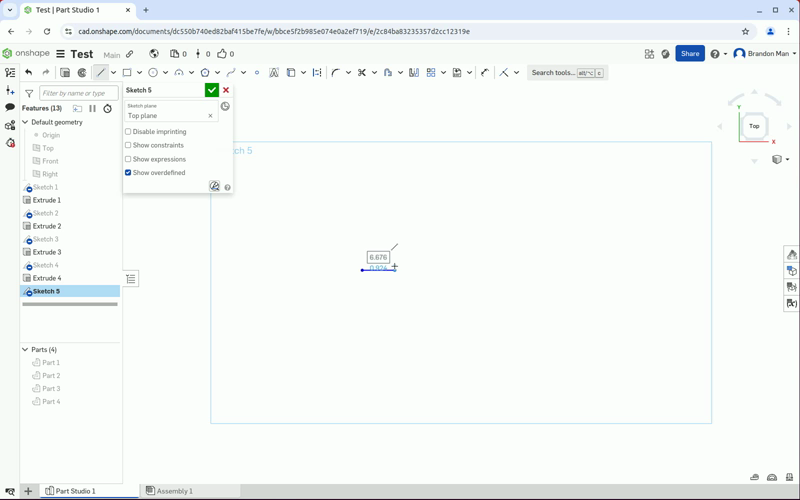
scroll(6)
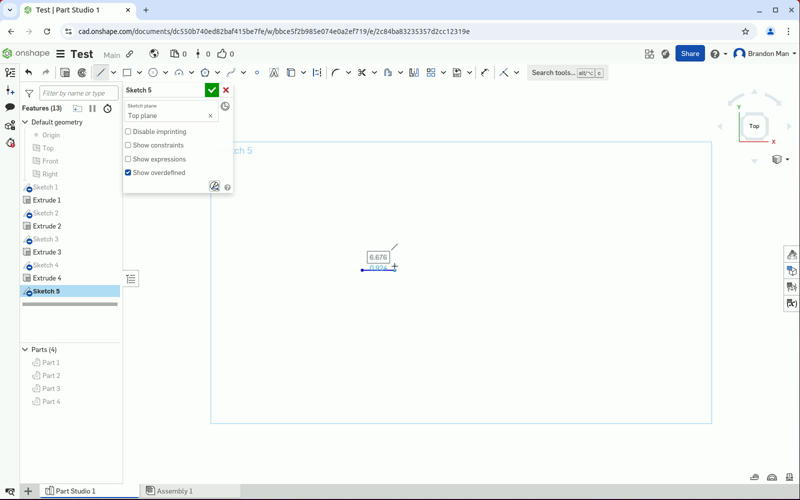
scroll(6)
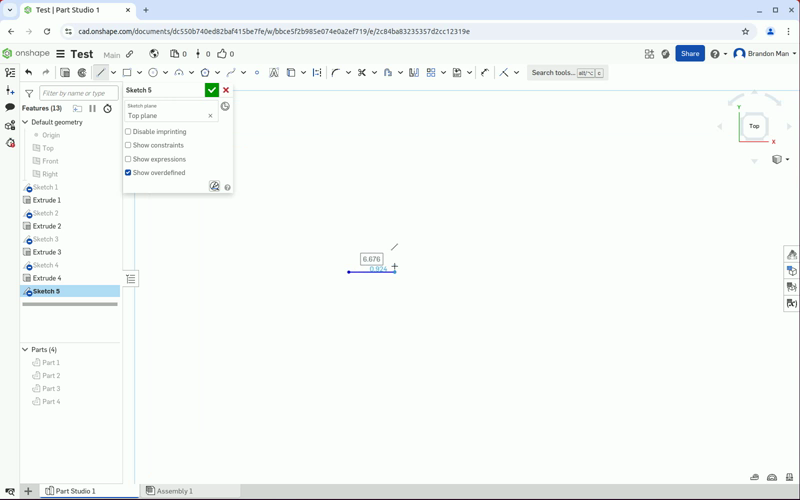
scroll(6)
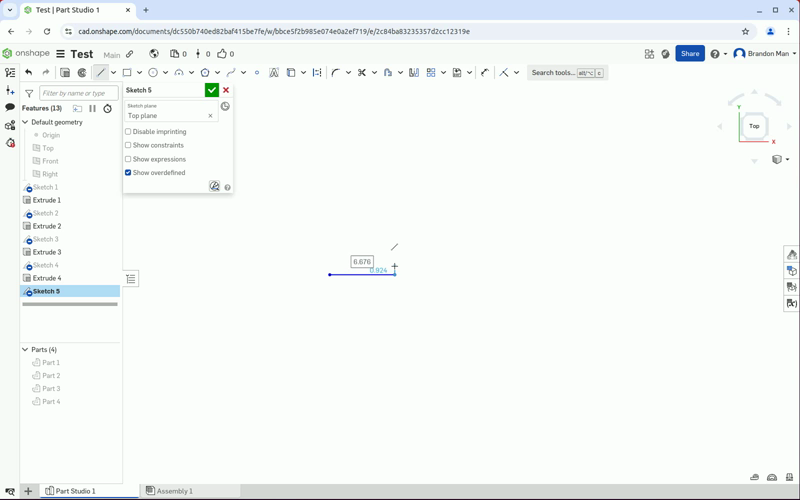
scroll(6)
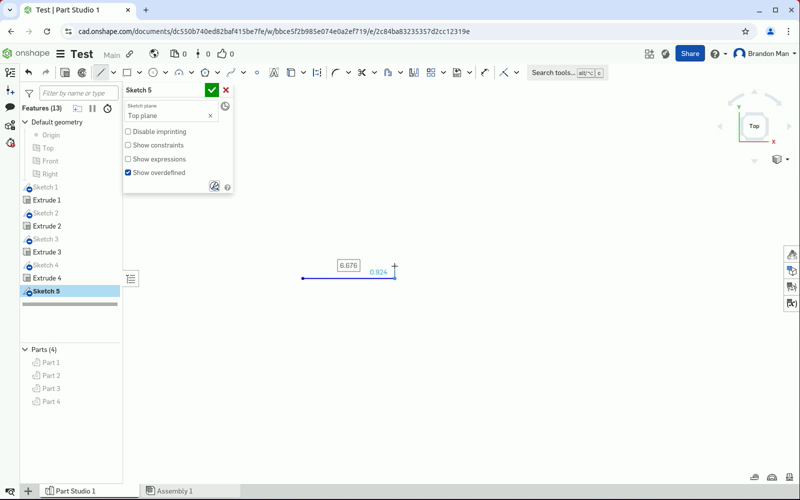
scroll(6)
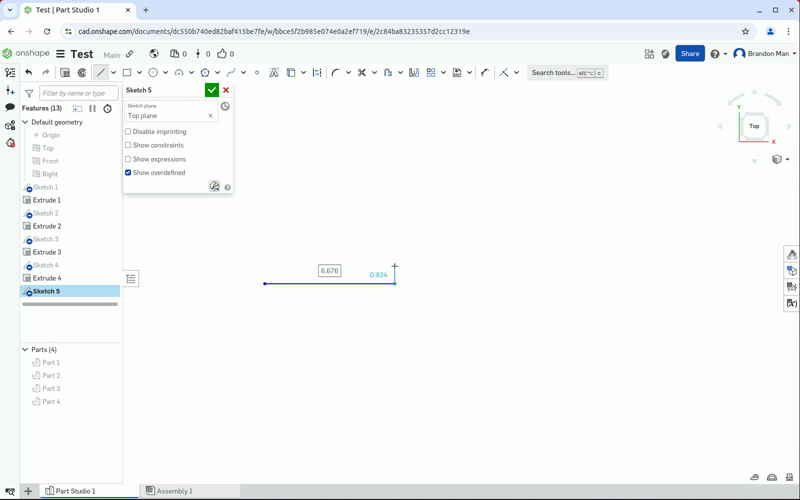
scroll(6)
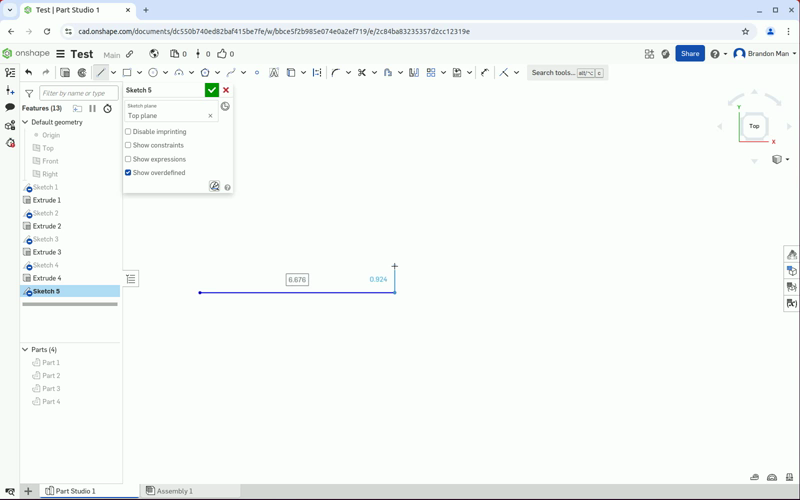
scroll(6)
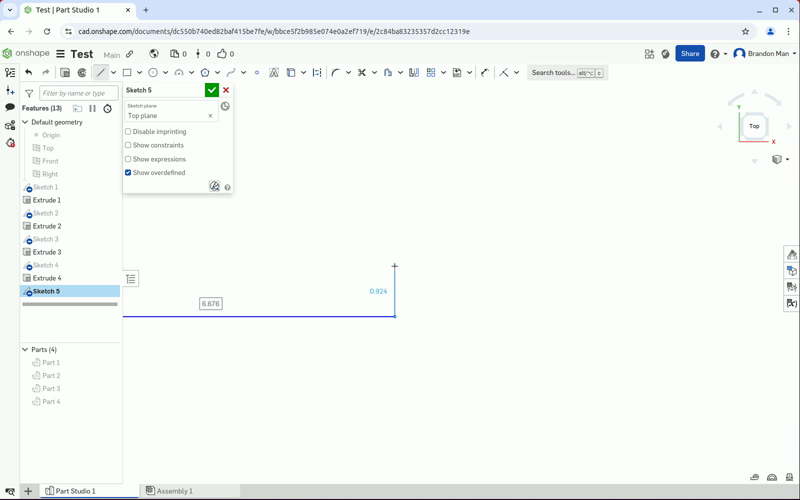
click(394, 265)
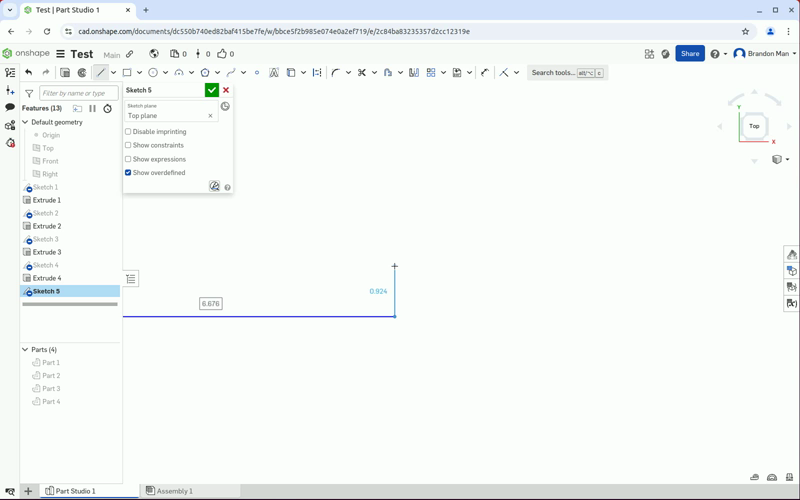
scroll(-6)
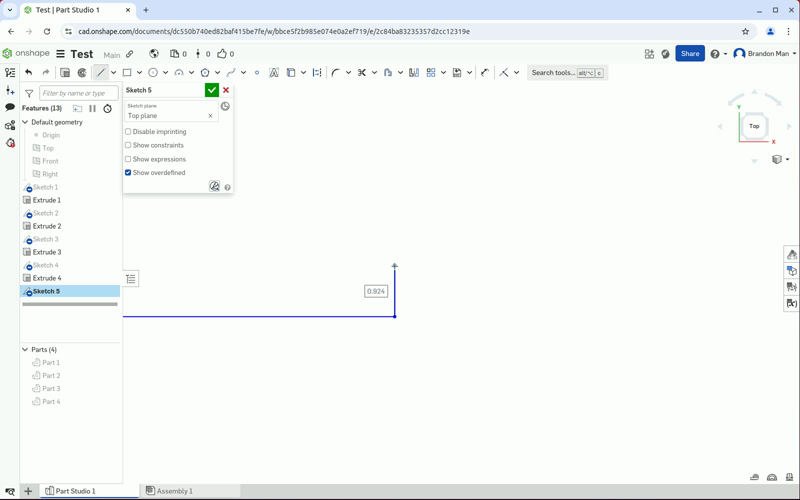
scroll(-6)
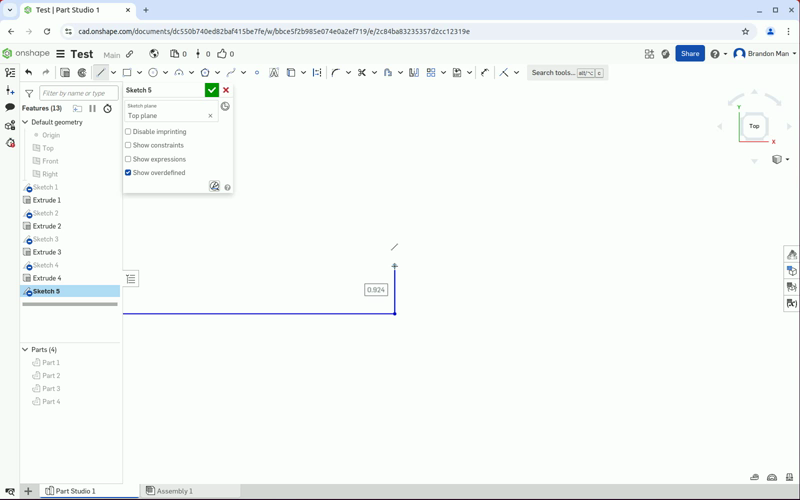
scroll(-6)
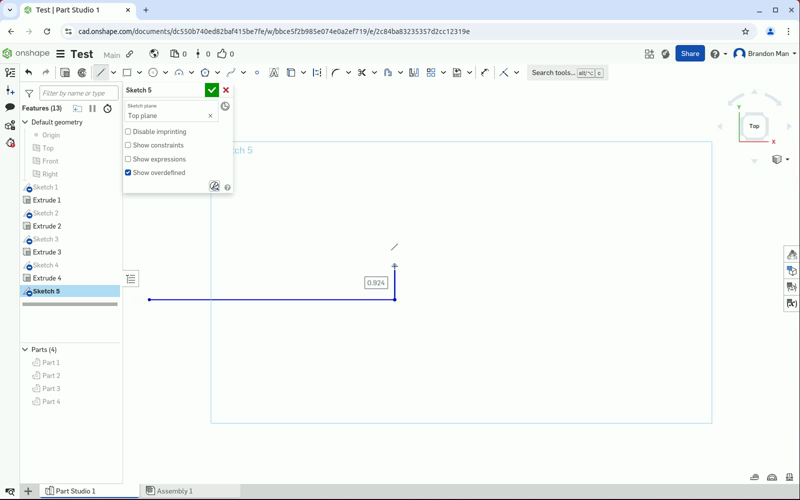
scroll(-6)
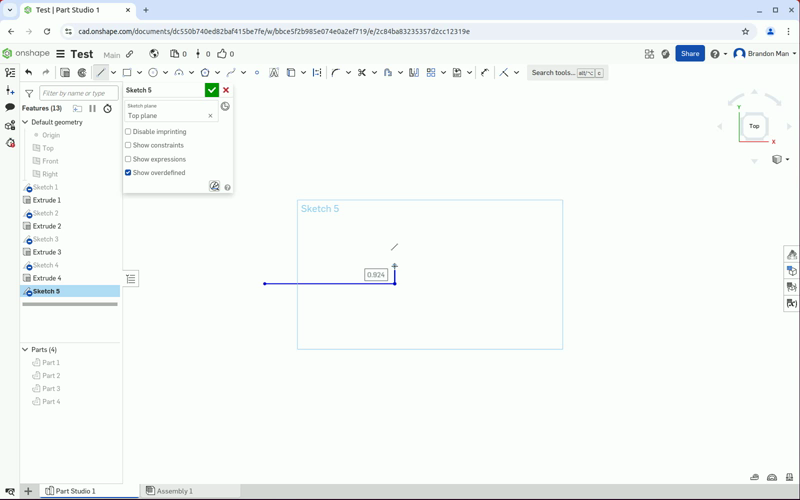
scroll(-6)
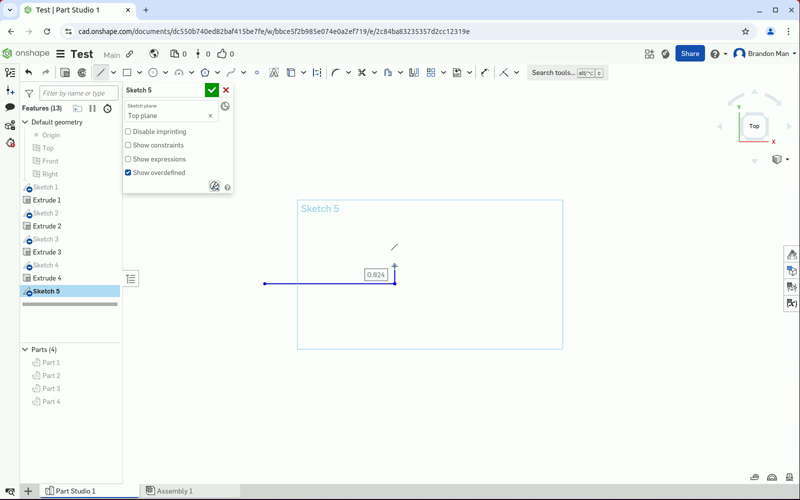
scroll(-6)
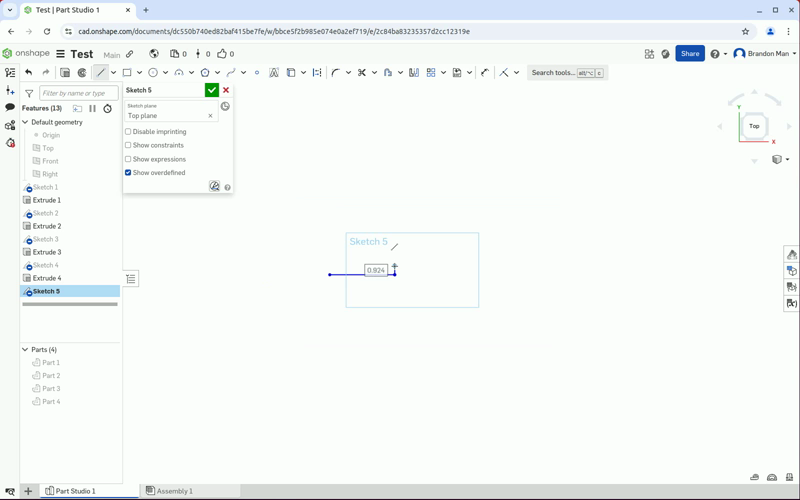
scroll(-6)
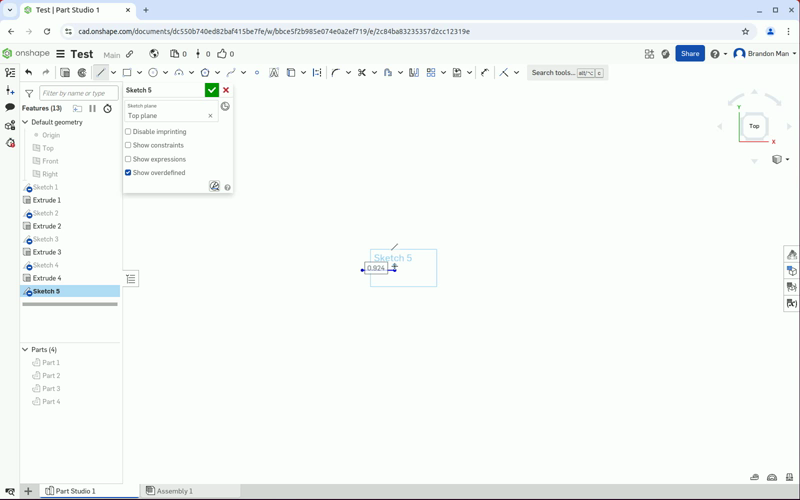
key_up(shift)
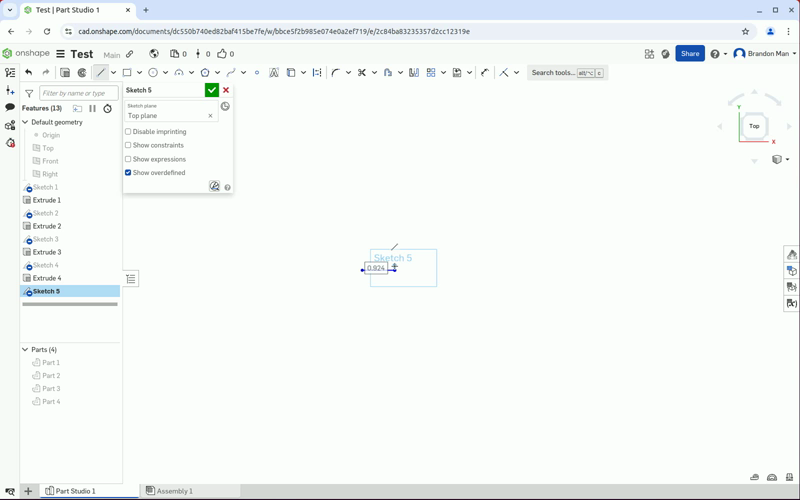
key_down(shift)
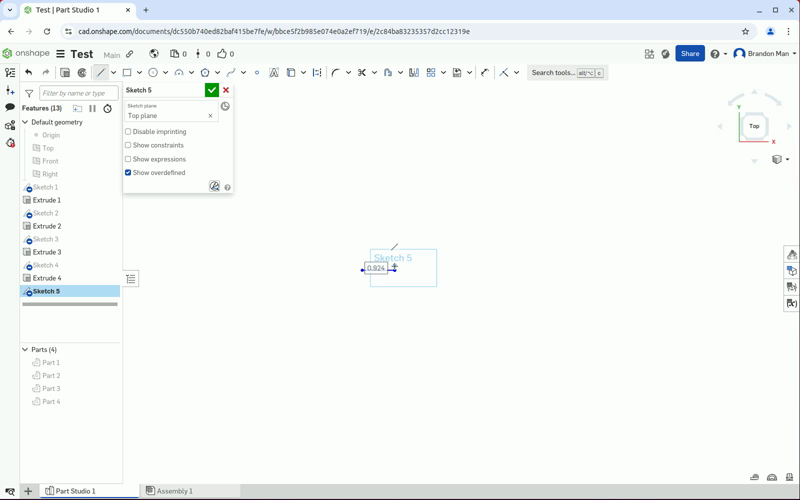
mouse_move(424, 265)
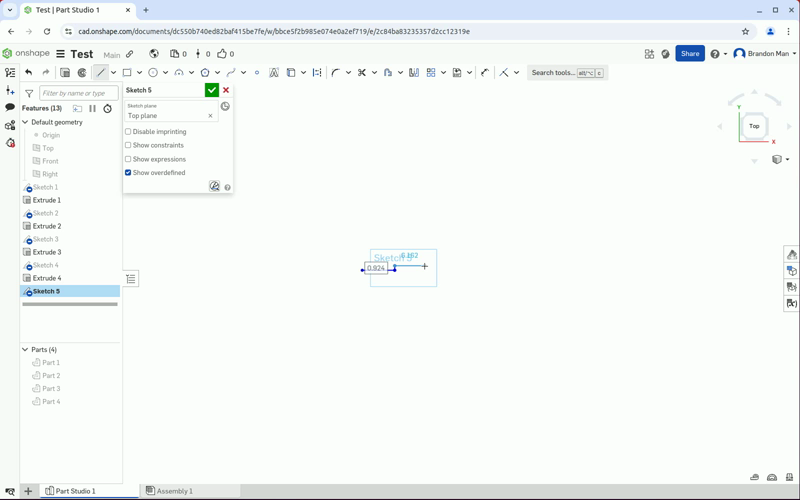
mouse_move(362, 265)
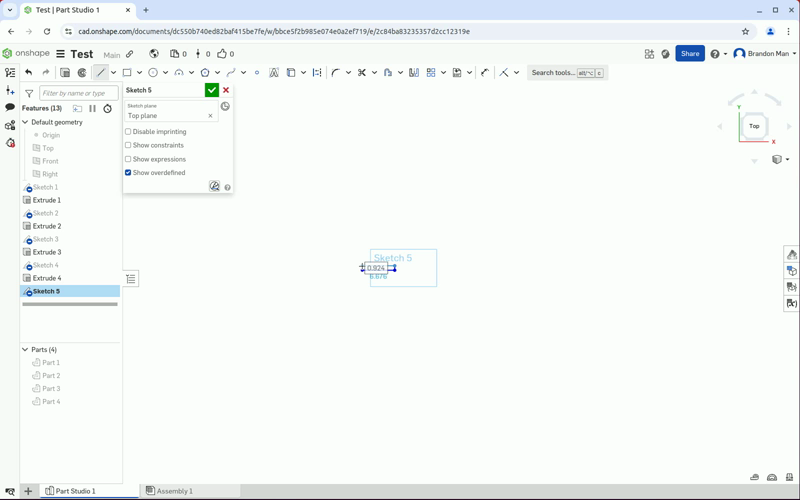
click(362, 265)
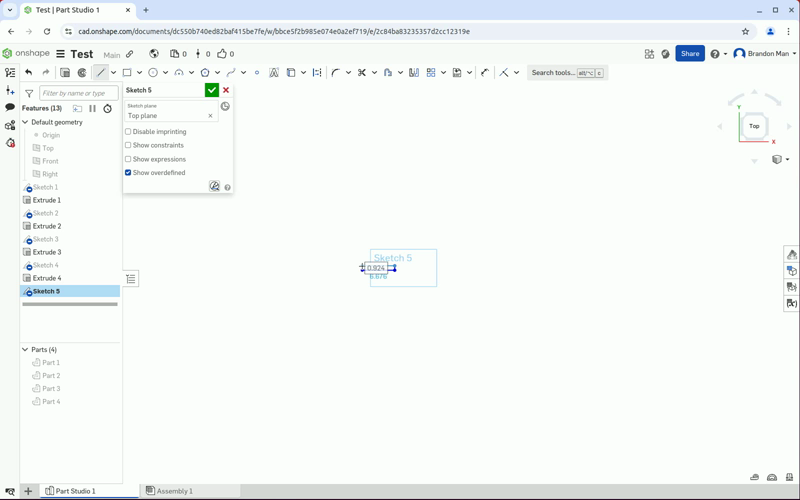
key_up(shift)
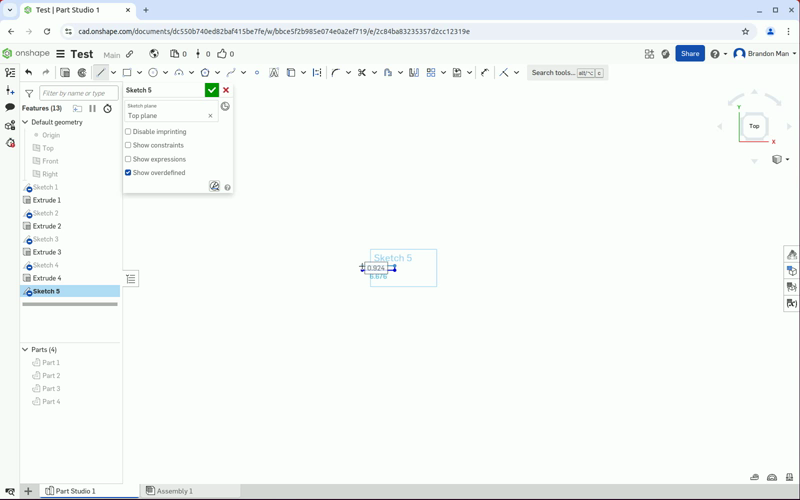
mouse_move(392, 265)
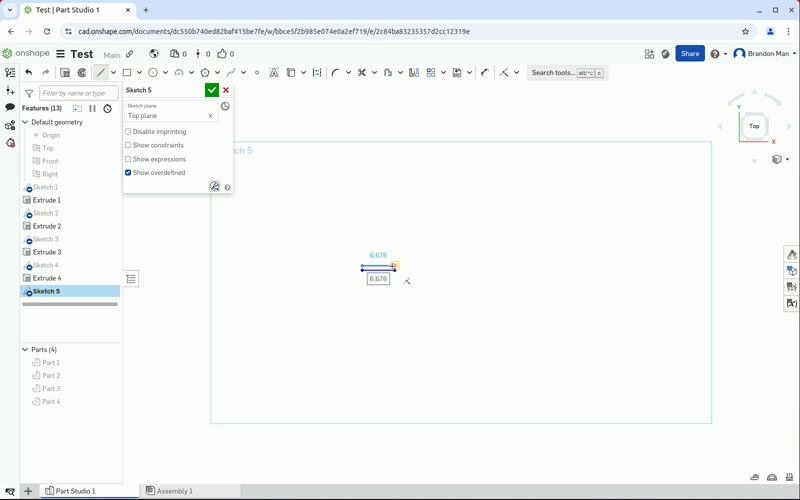
key_down(shift)
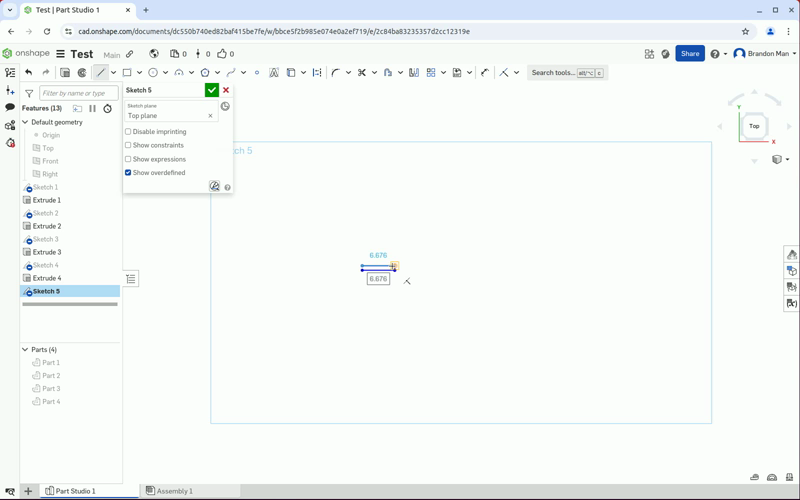
mouse_move(362, 270)
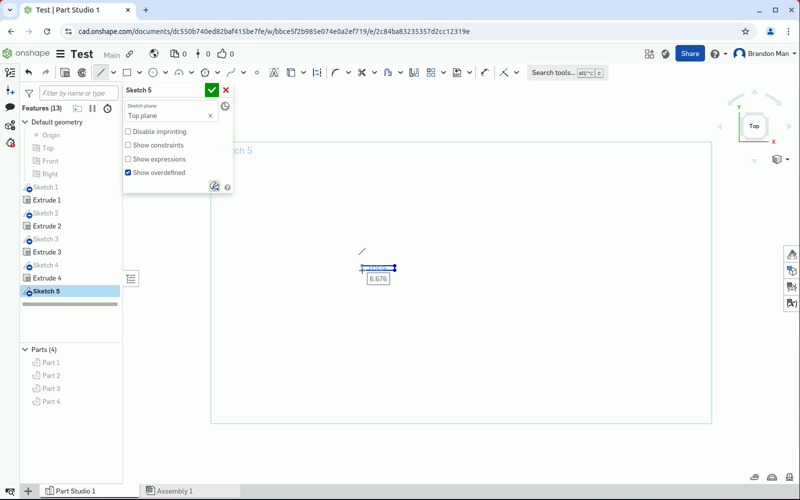
scroll(6)
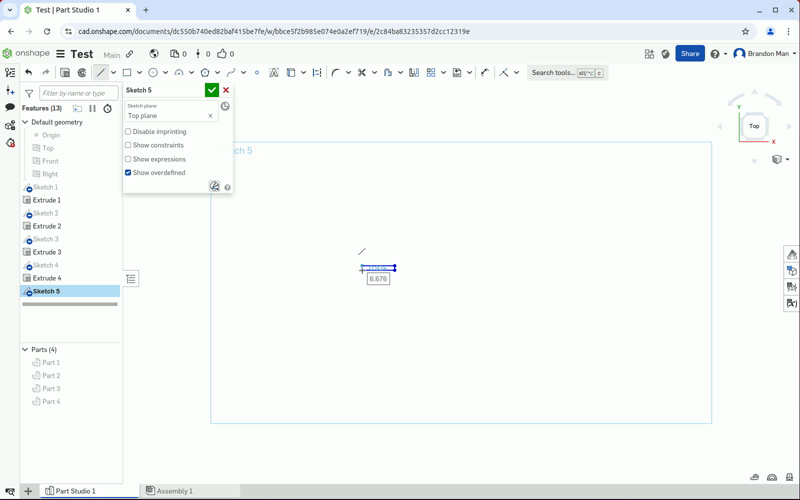
scroll(6)
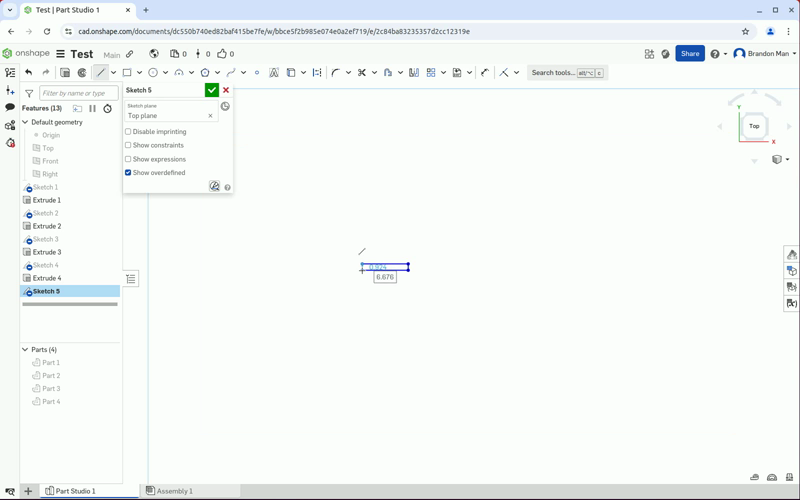
scroll(6)
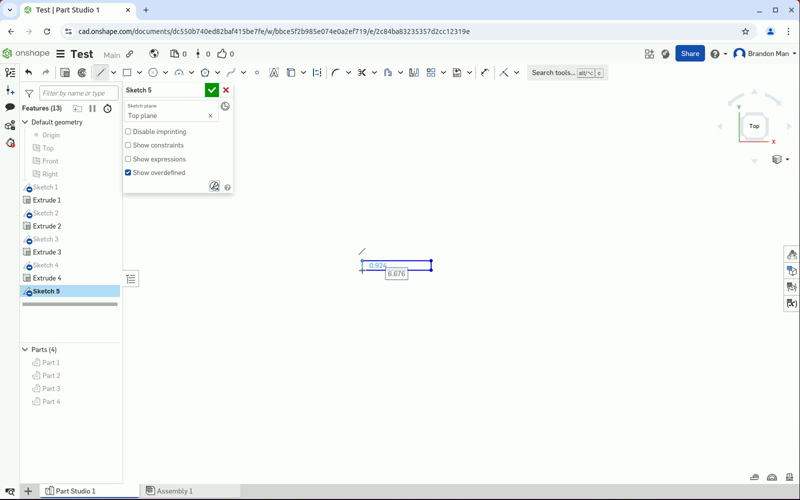
scroll(6)
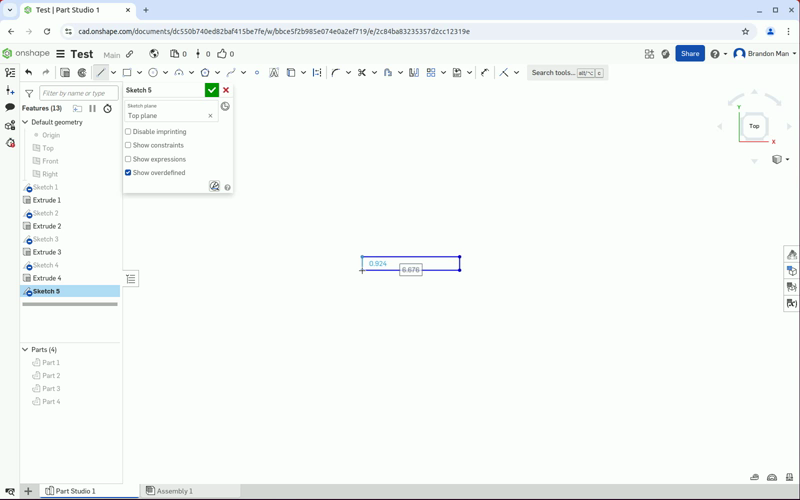
scroll(6)
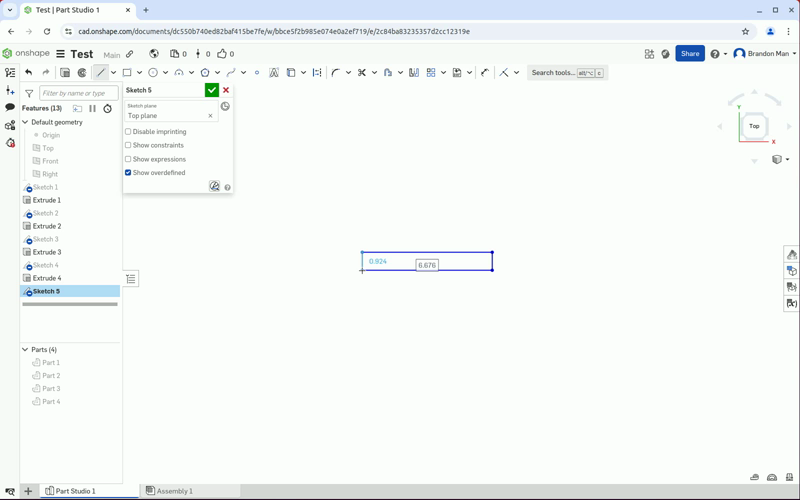
scroll(6)
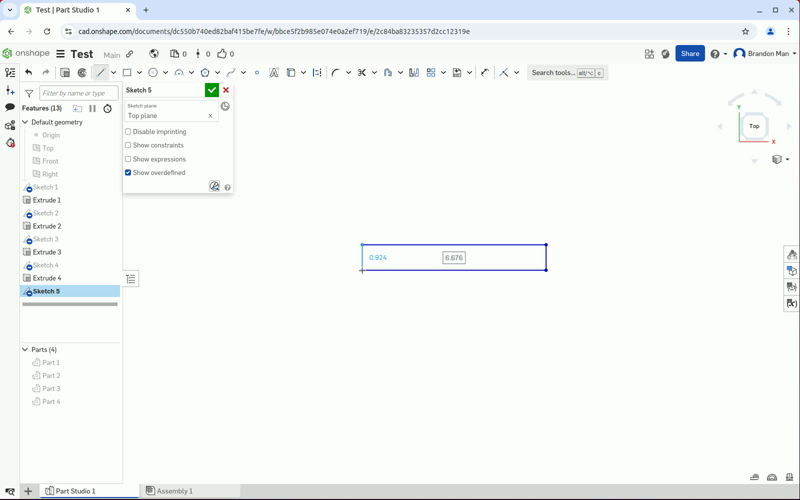
scroll(6)
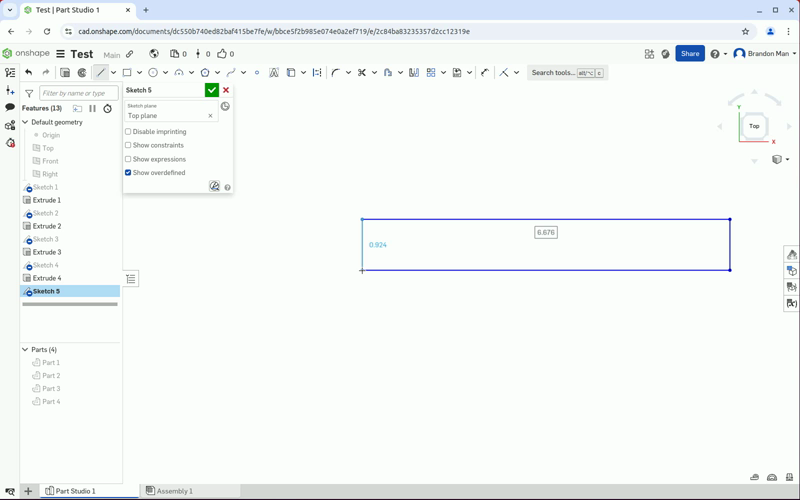
key_up(shift)
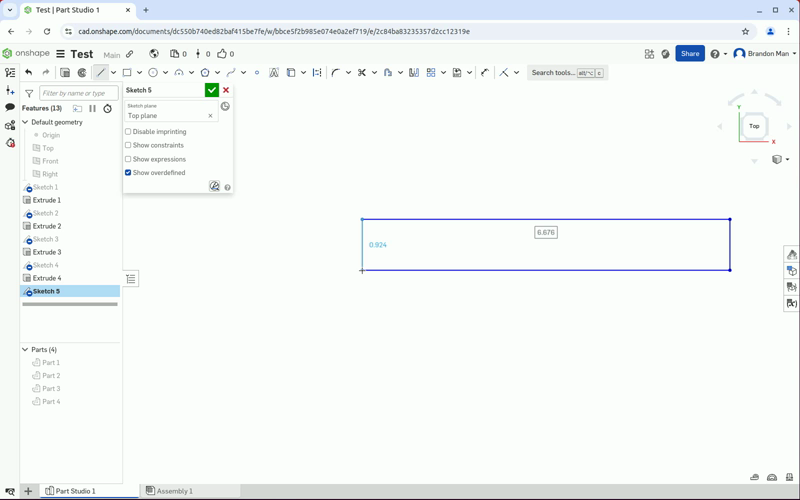
click(362, 270)
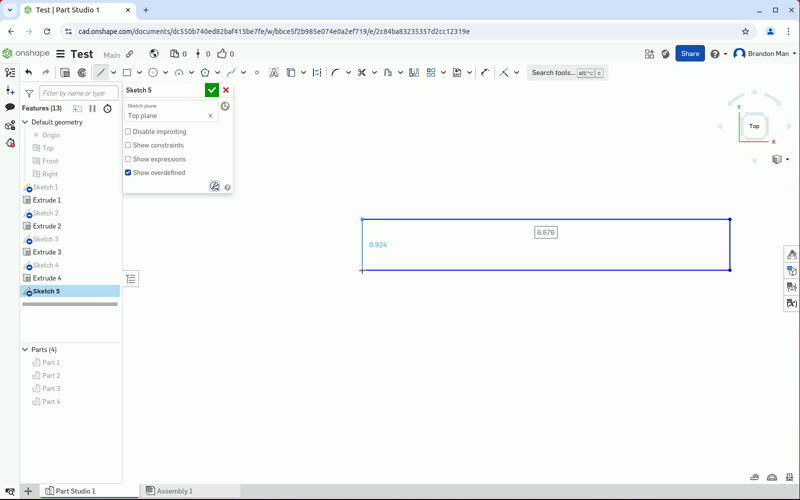
scroll(-6)
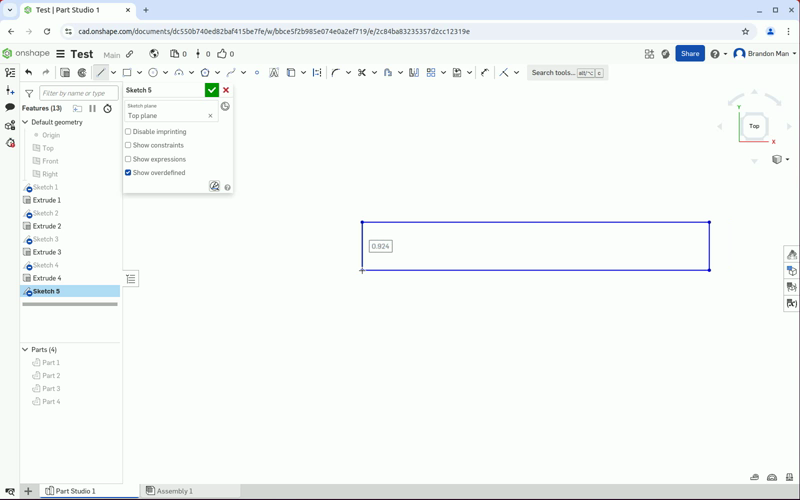
scroll(-6)
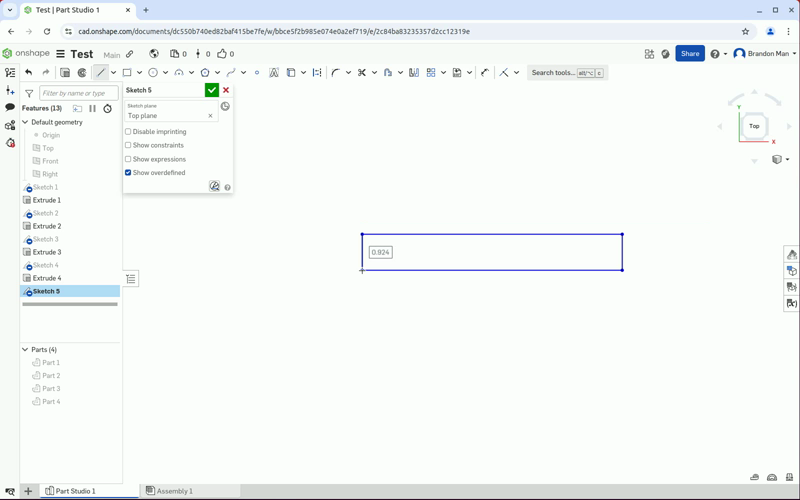
scroll(-6)
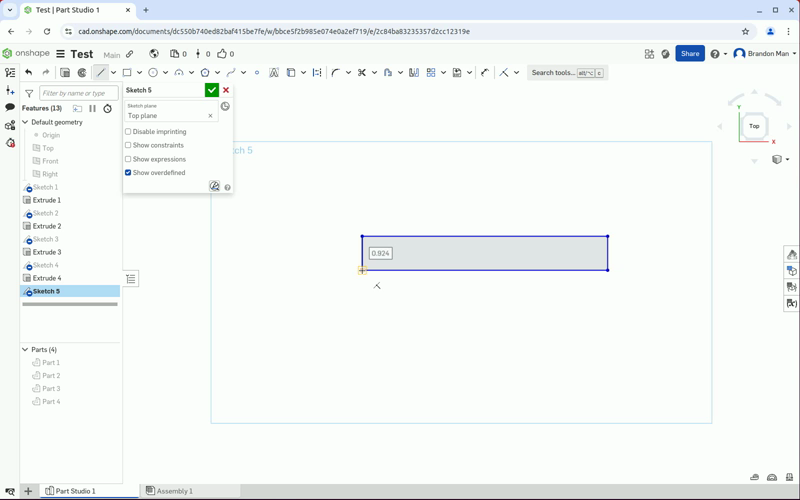
scroll(-6)
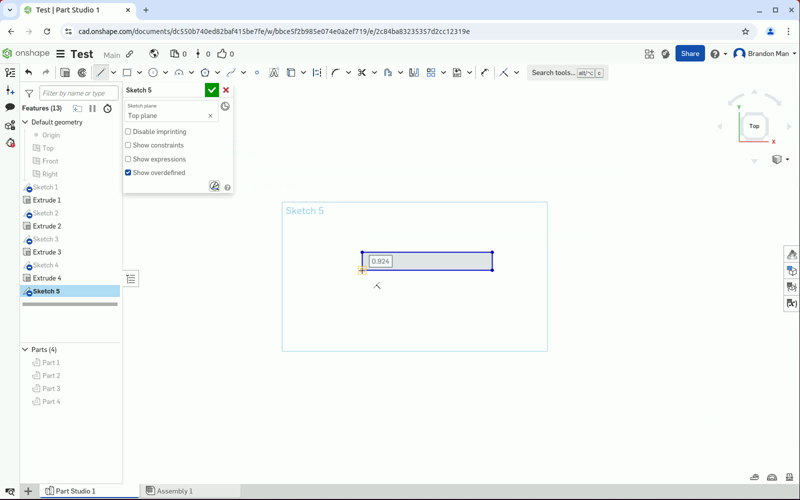
scroll(-6)
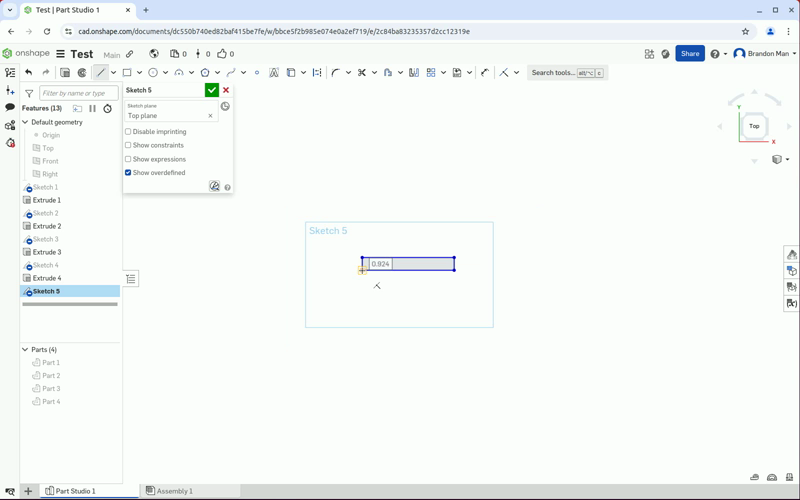
scroll(-6)
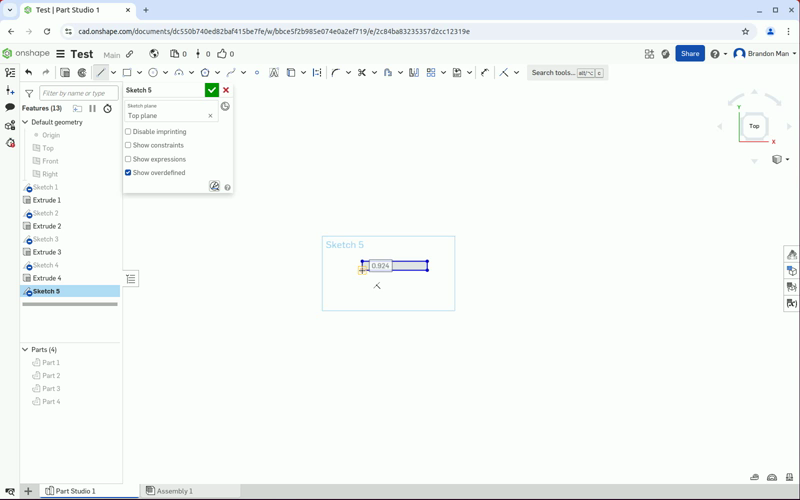
scroll(-6)
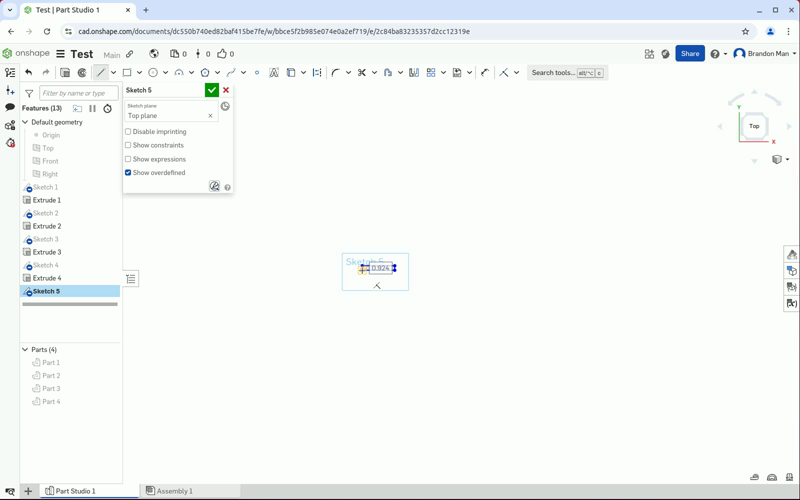
key(esc)
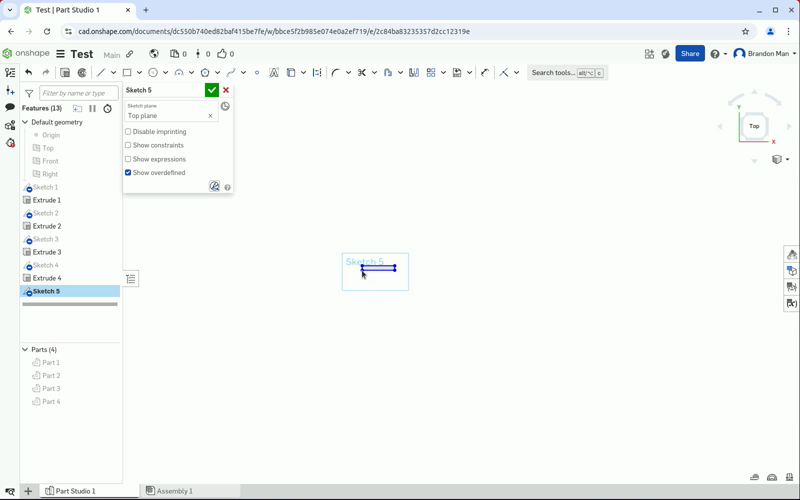
mouse_move(364, 267)
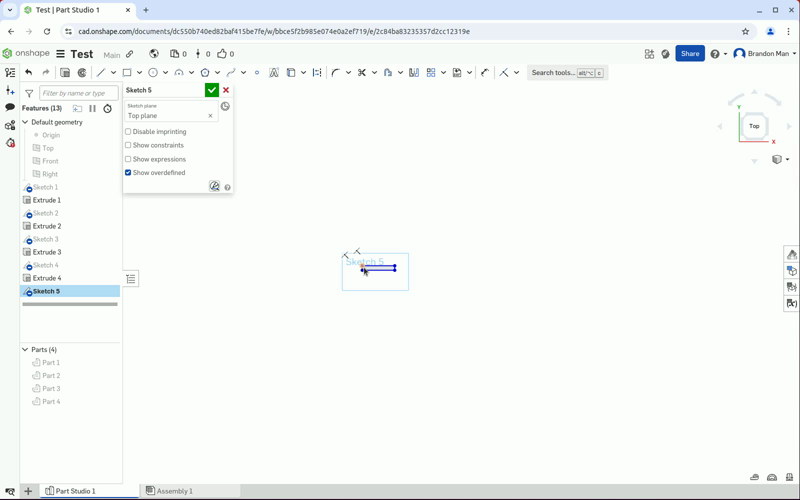
scroll(6)
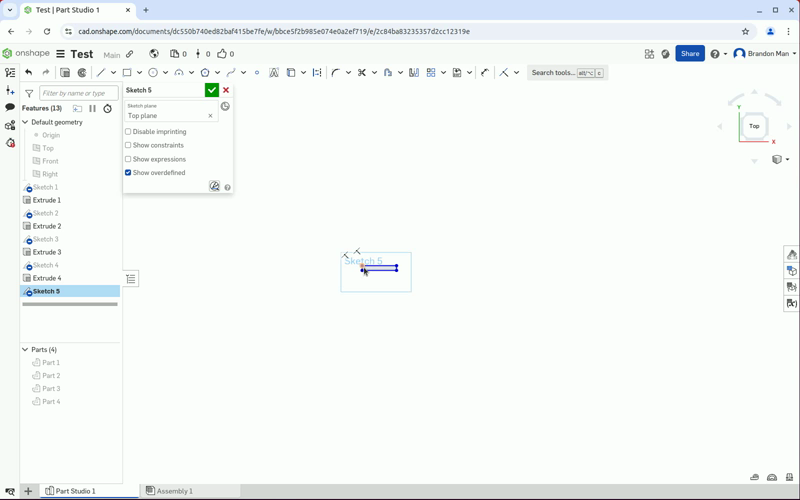
scroll(6)
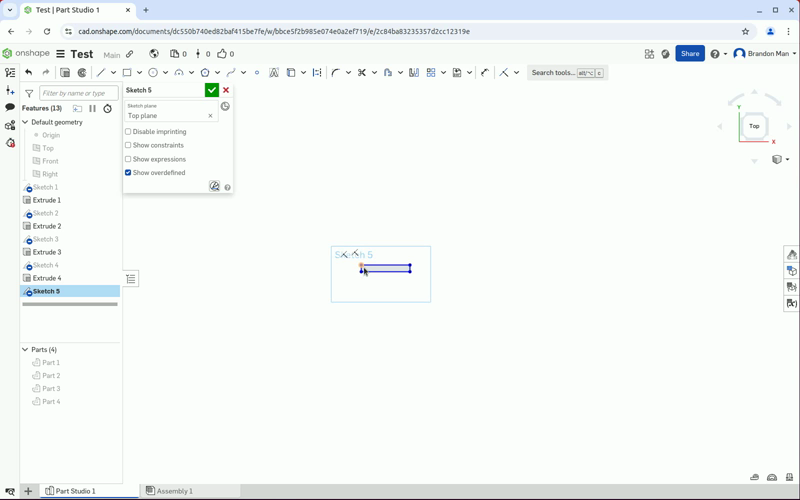
scroll(6)
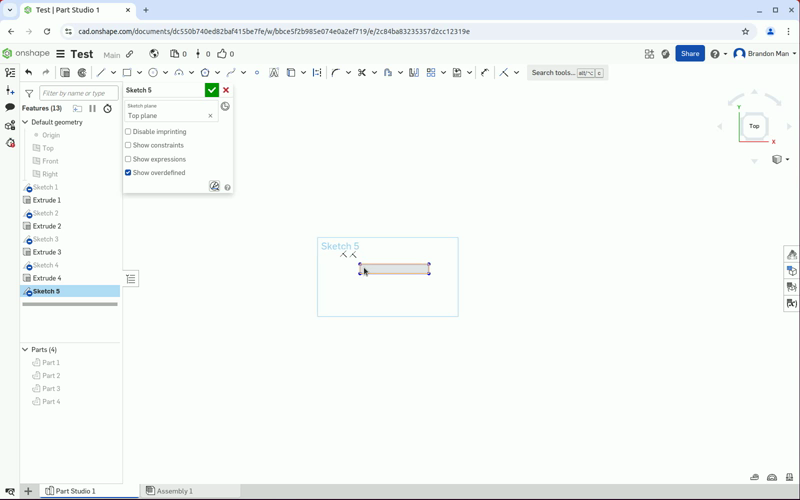
scroll(6)
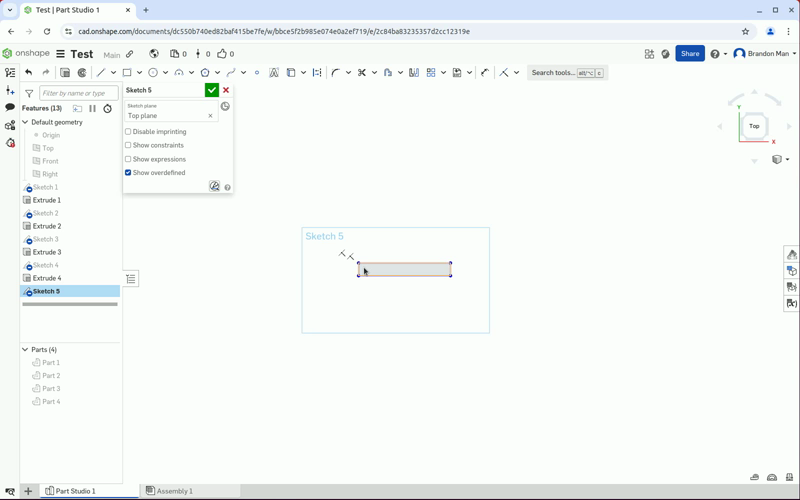
scroll(6)
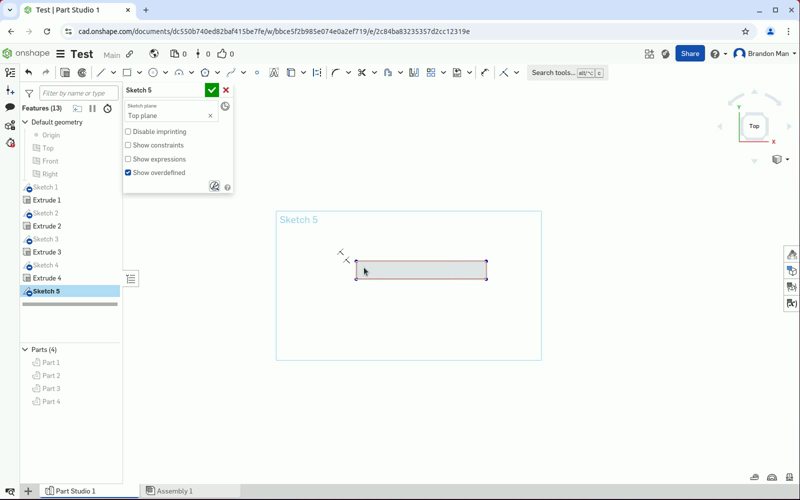
scroll(6)
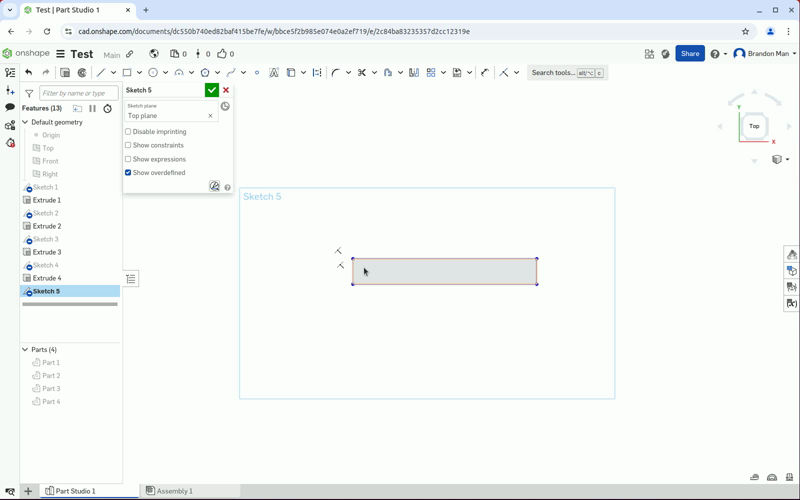
scroll(6)
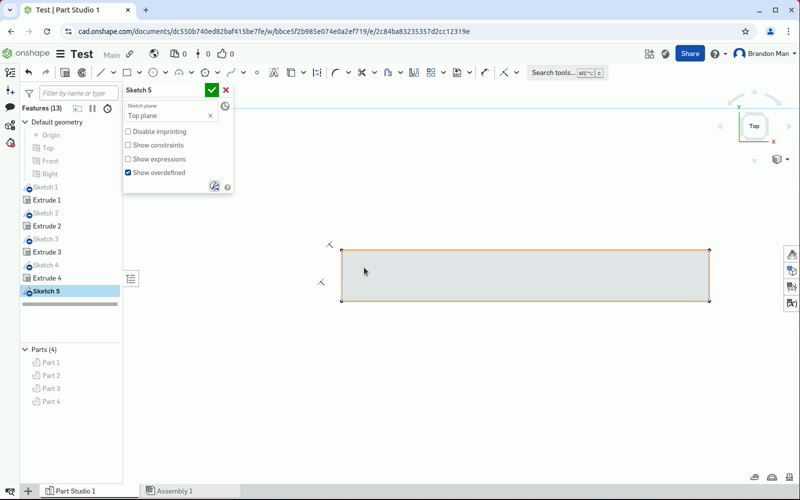
click(364, 267)
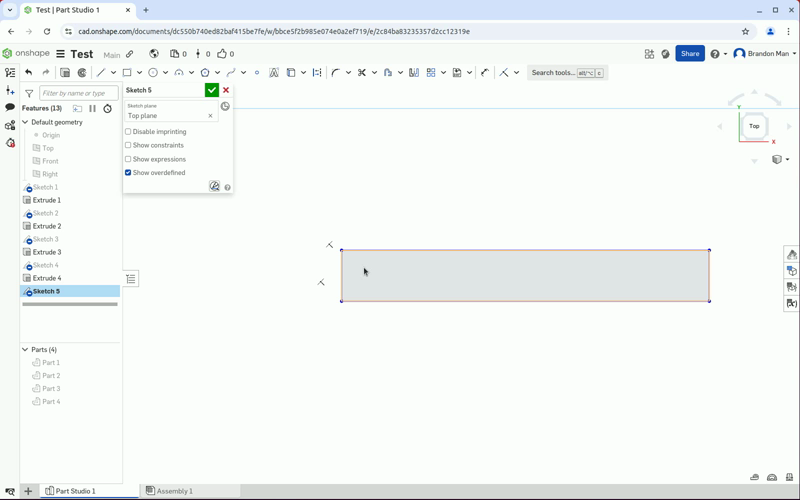
scroll(-6)
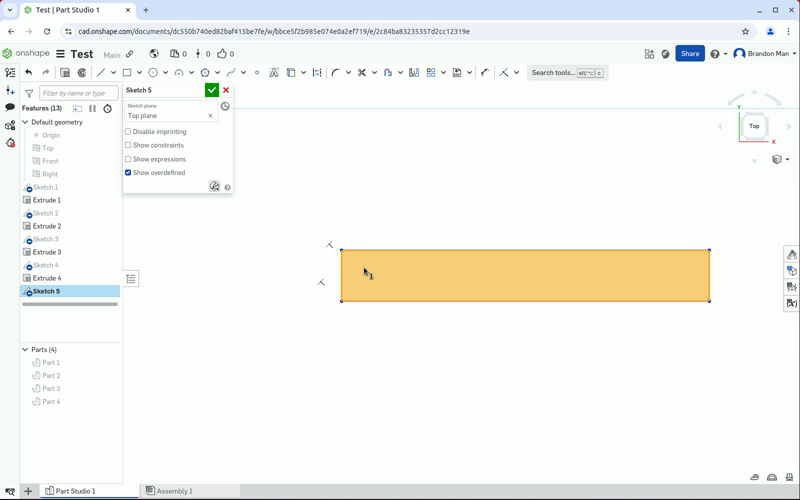
scroll(-6)
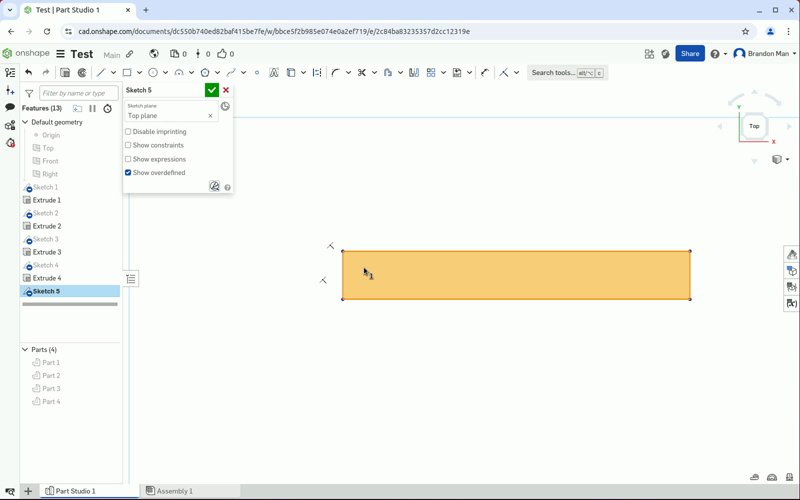
scroll(-6)
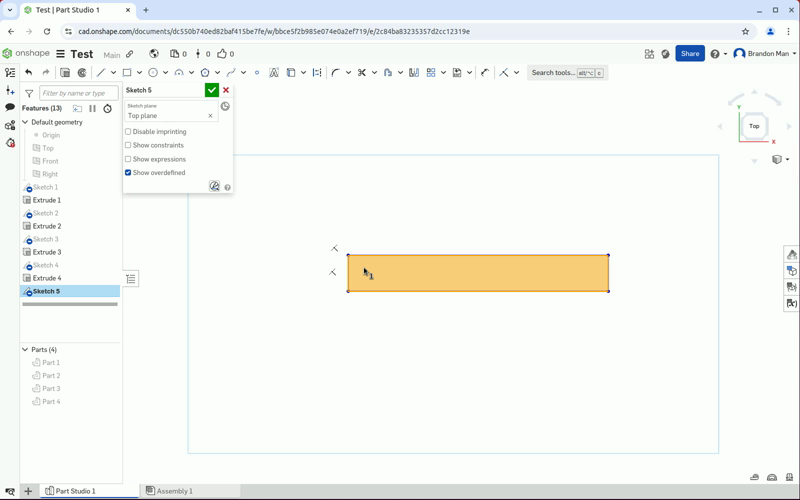
scroll(-6)
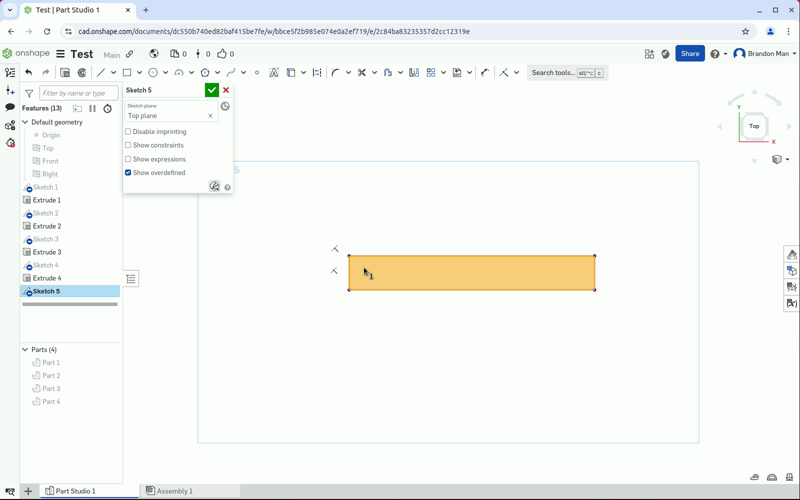
scroll(-6)
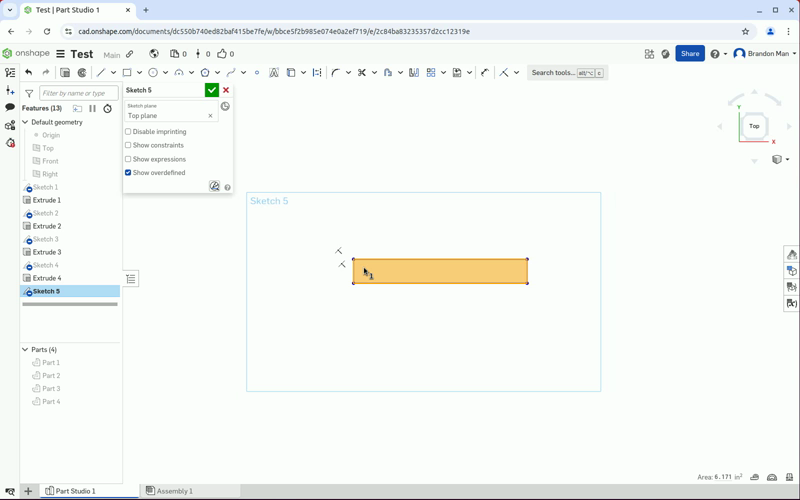
scroll(-6)
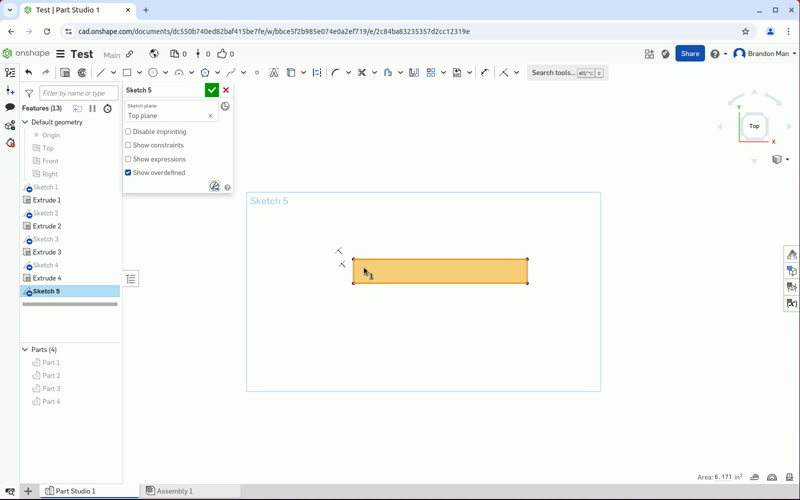
scroll(-6)
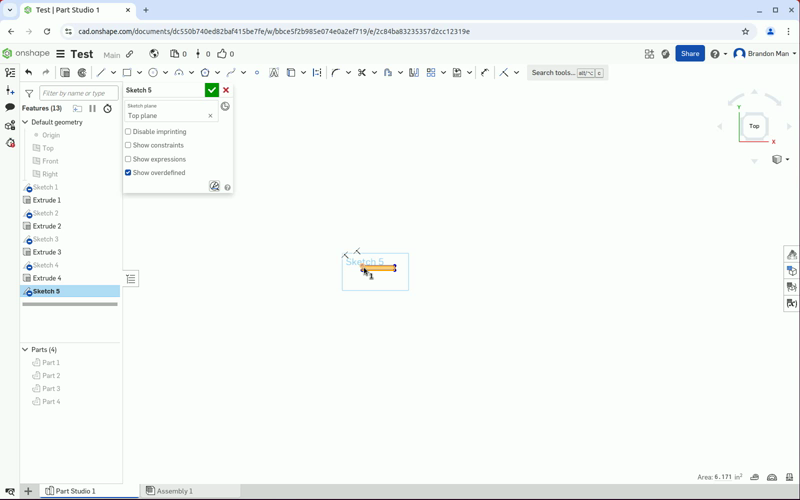
mouse_move(73, 352)
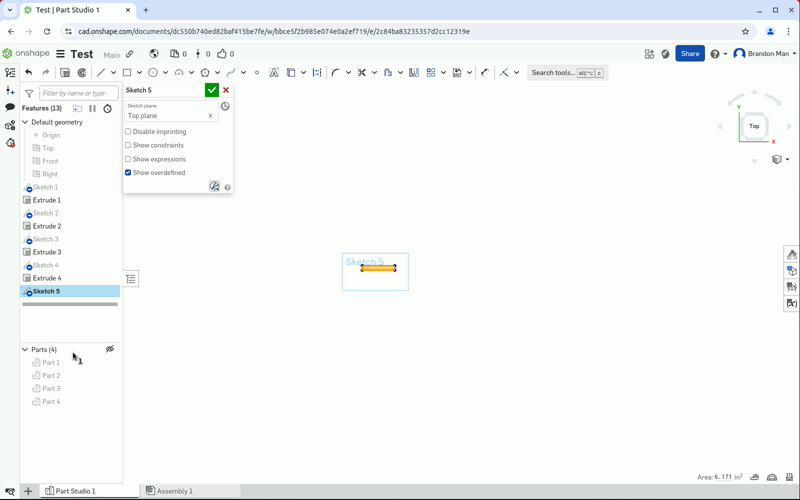
key(shift+y)
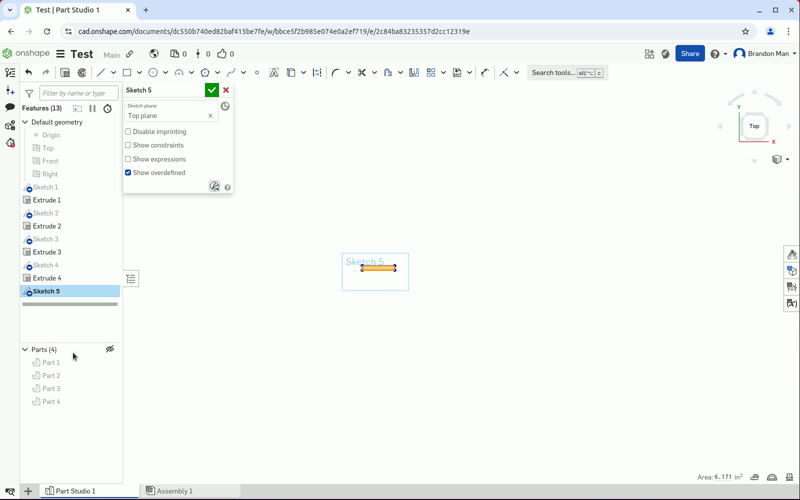
key(shift+e)
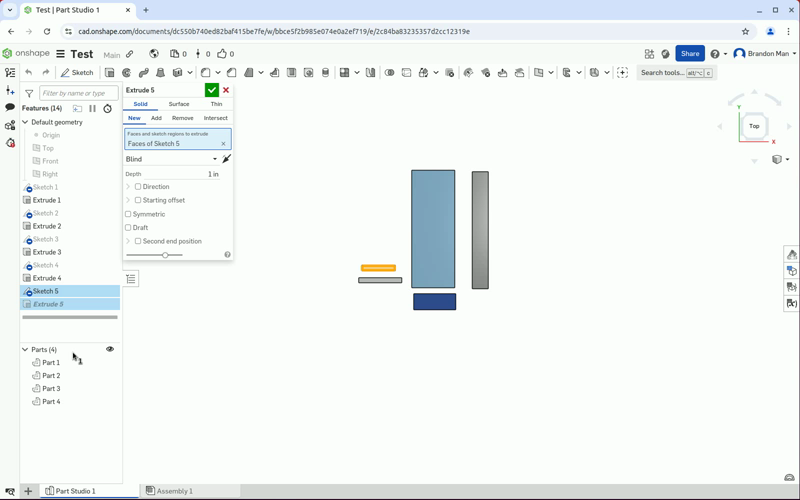
mouse_move(143, 106)
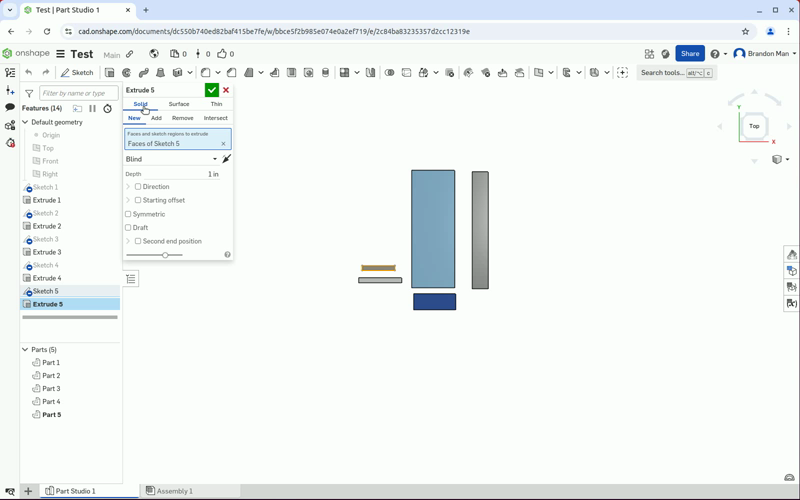
click(143, 106)
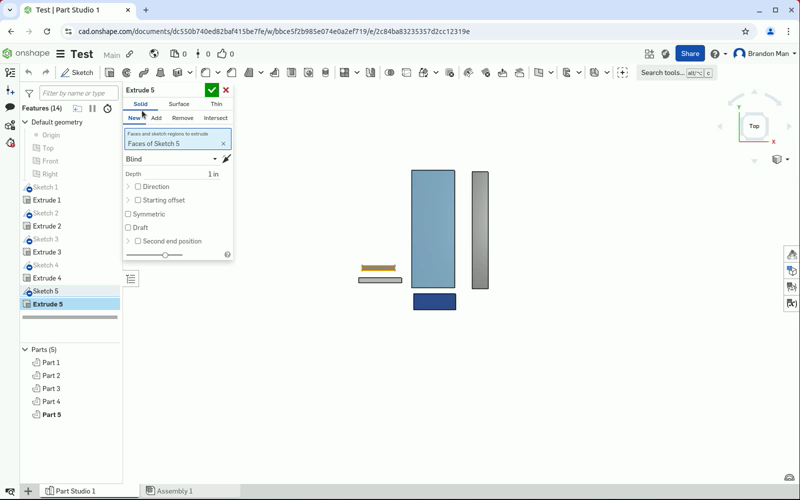
mouse_move(137, 120)
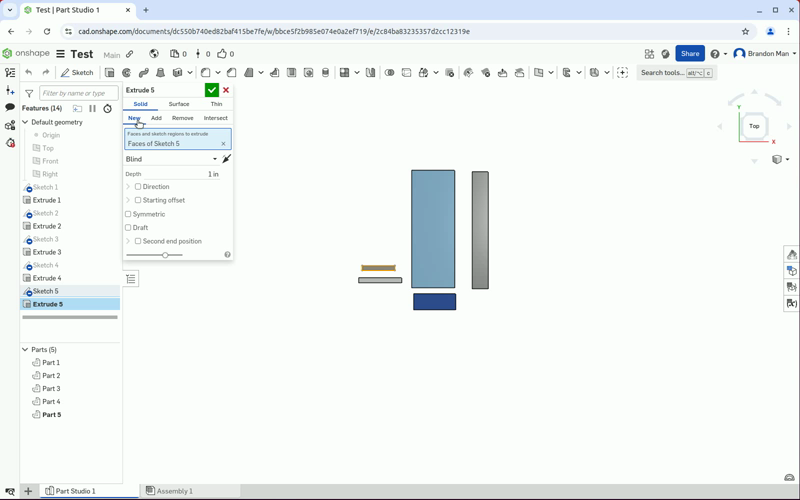
click(137, 120)
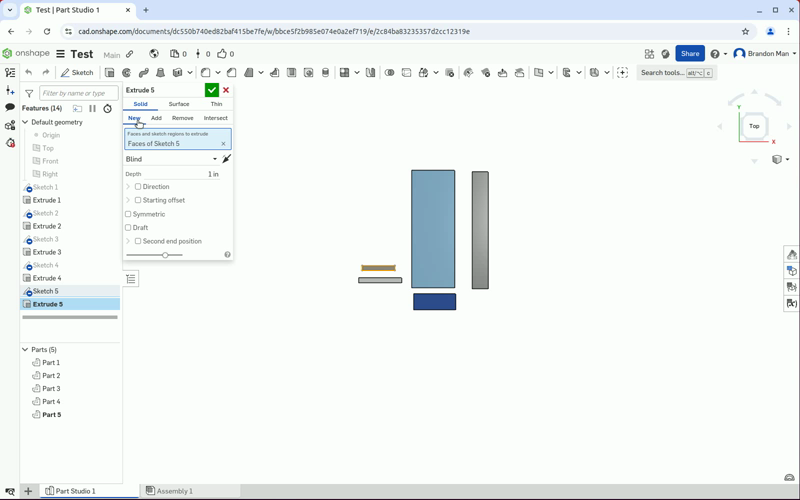
key(tab, 4)
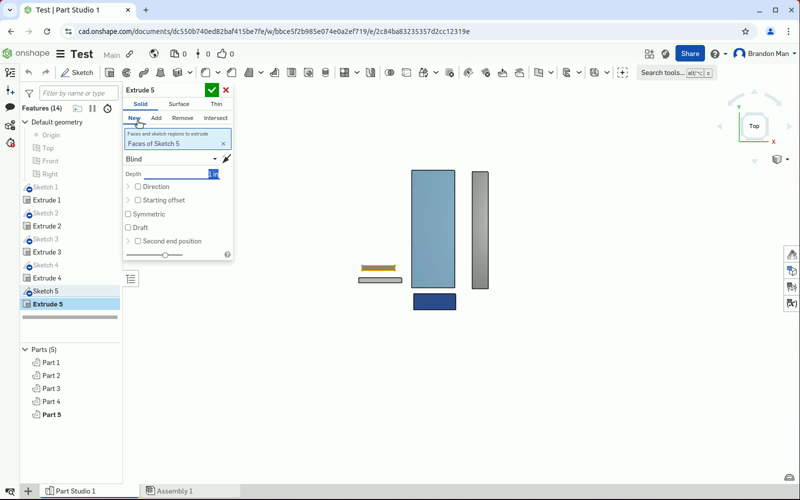
text(0.481)
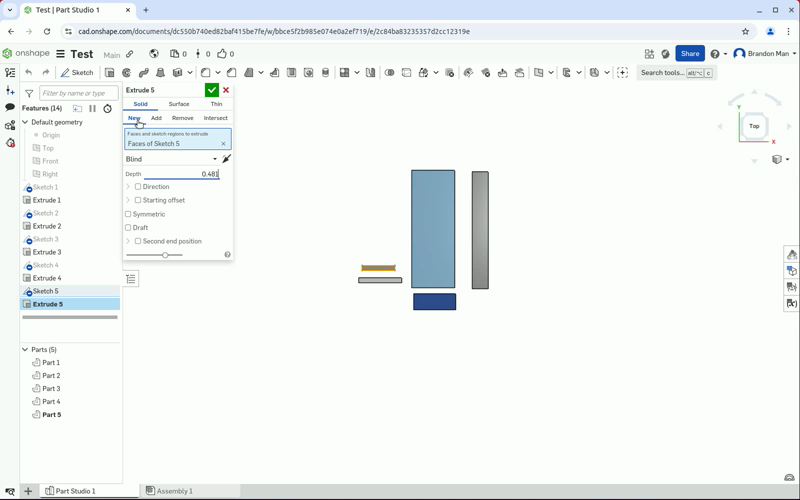
key(enter)
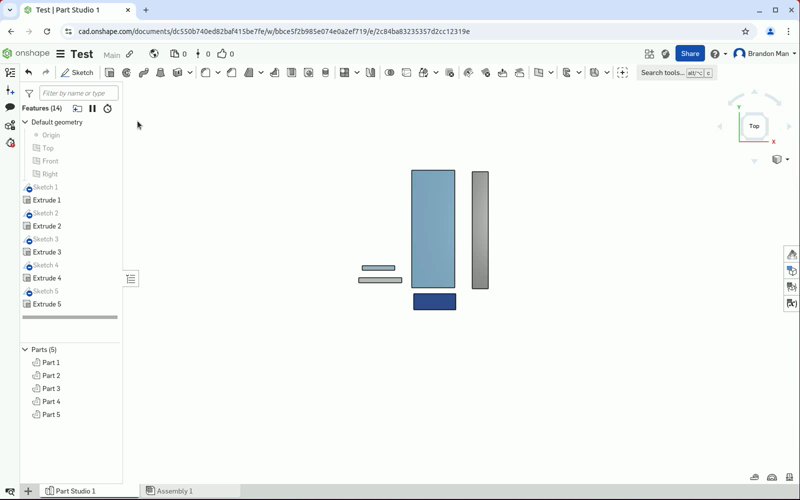
key(shift+h)
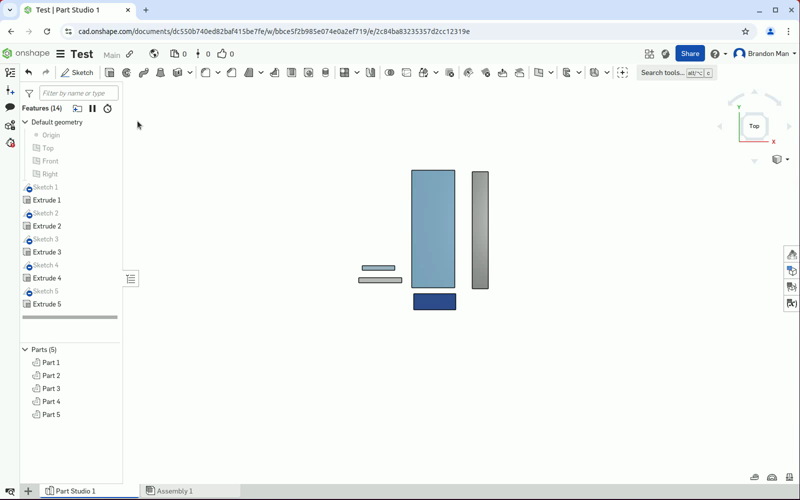
key(shift+h)
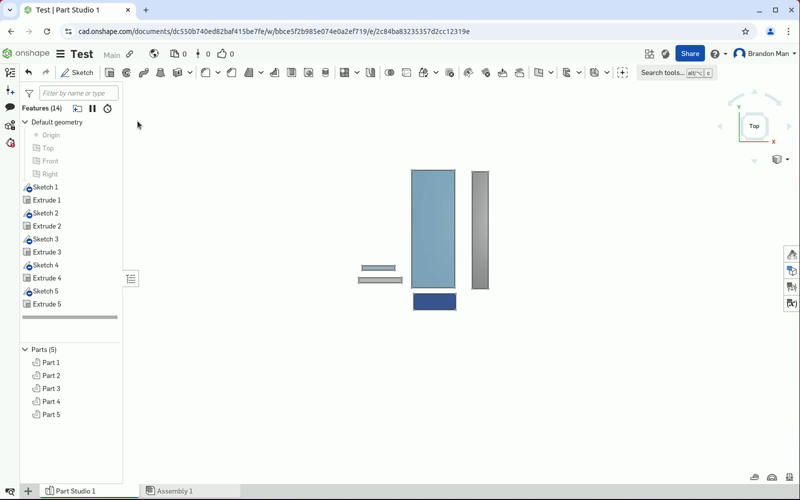
key(shift+7)
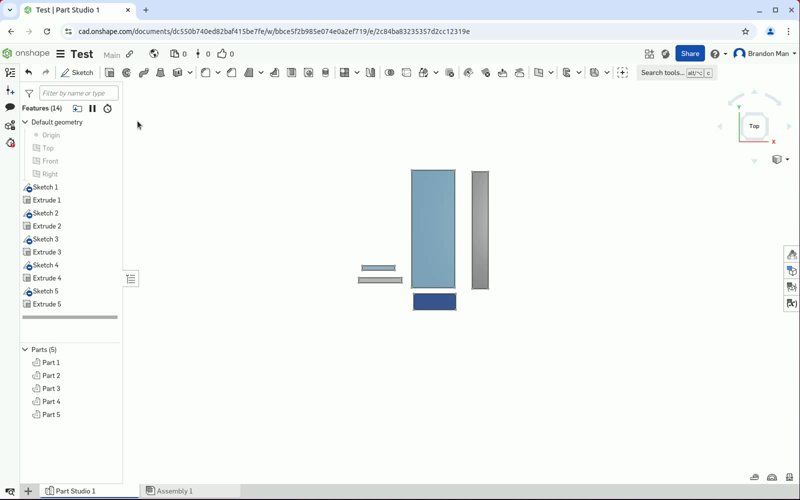
key(up, 3)
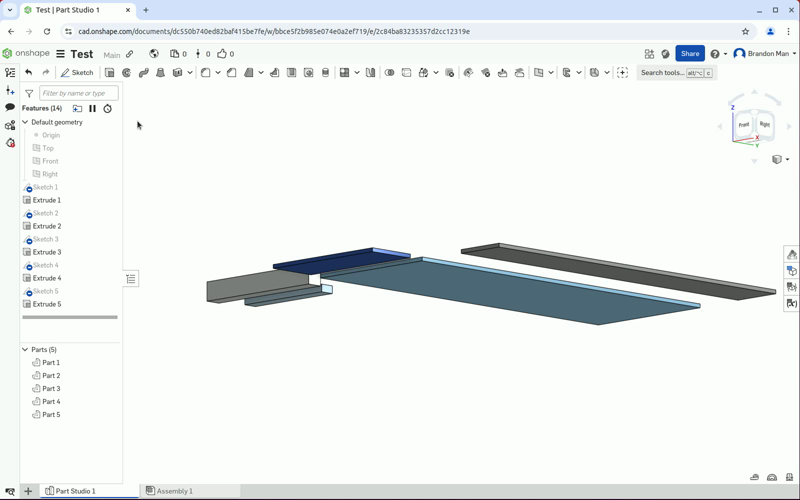
key(left, 3)
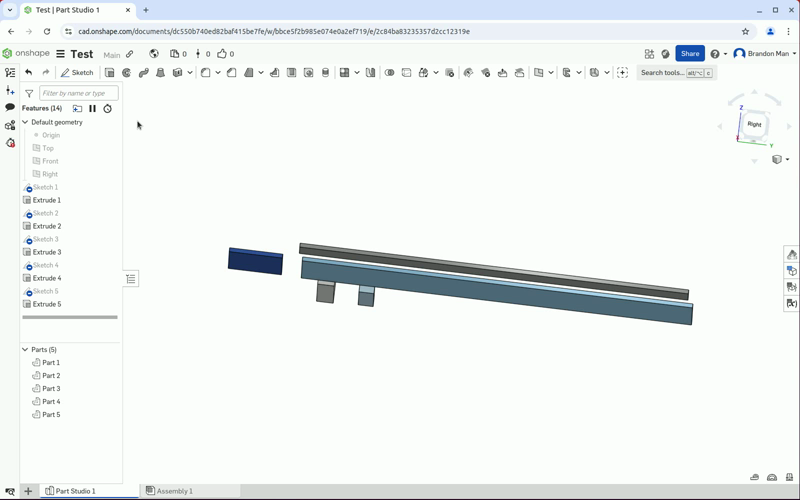
key(right, 3)
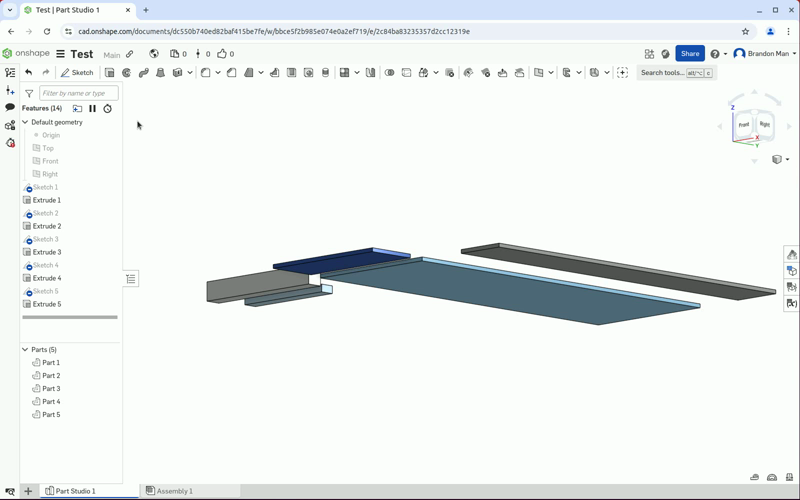
key(down, 3)
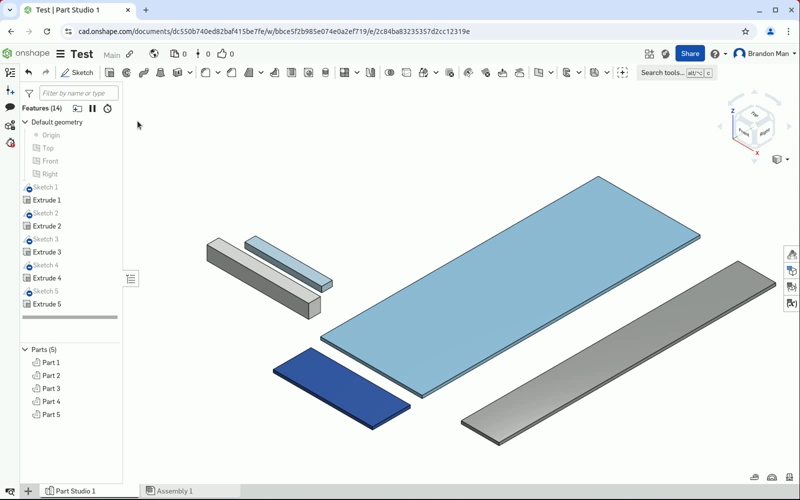
mouse_move(73, 189)
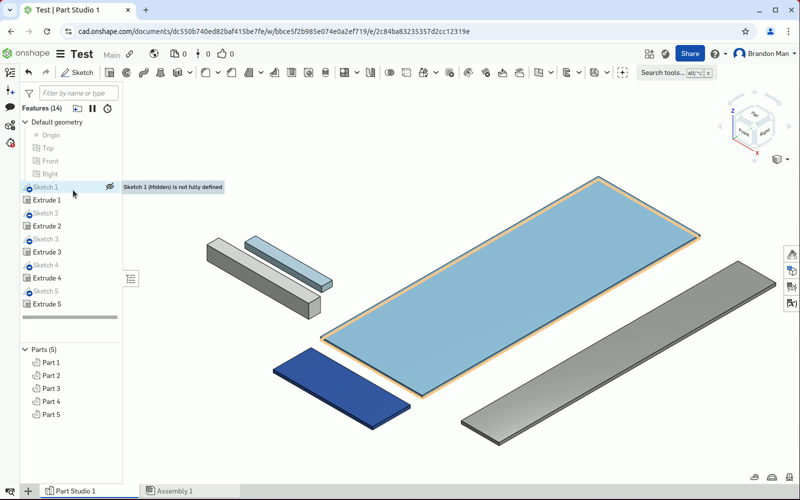
click(73, 189)